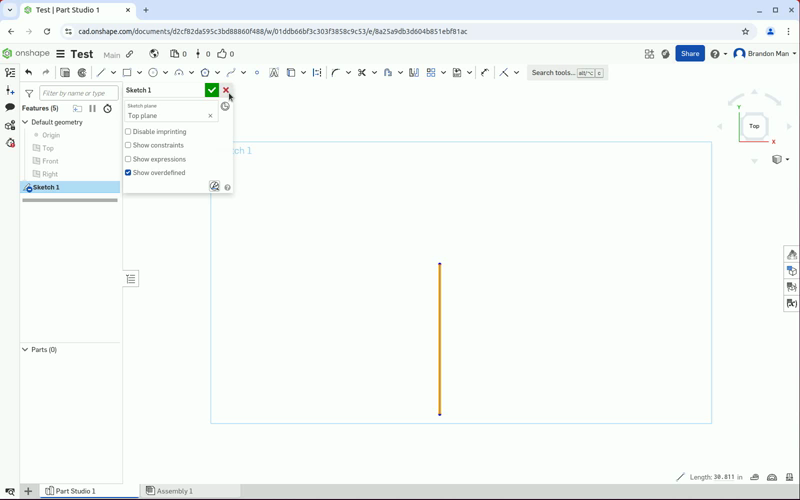
key(shift+h)
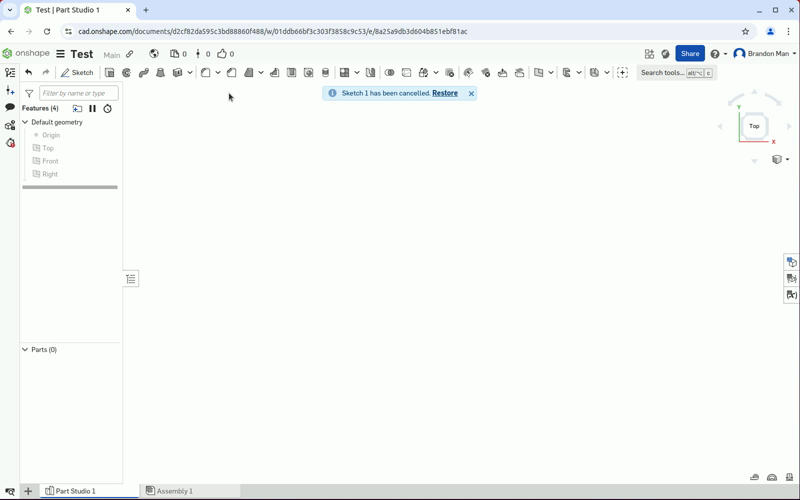
mouse_move(73, 352)
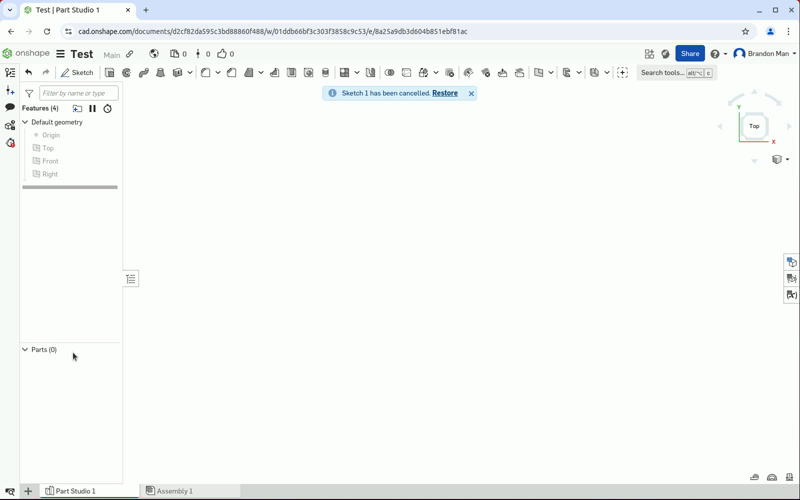
key(y)
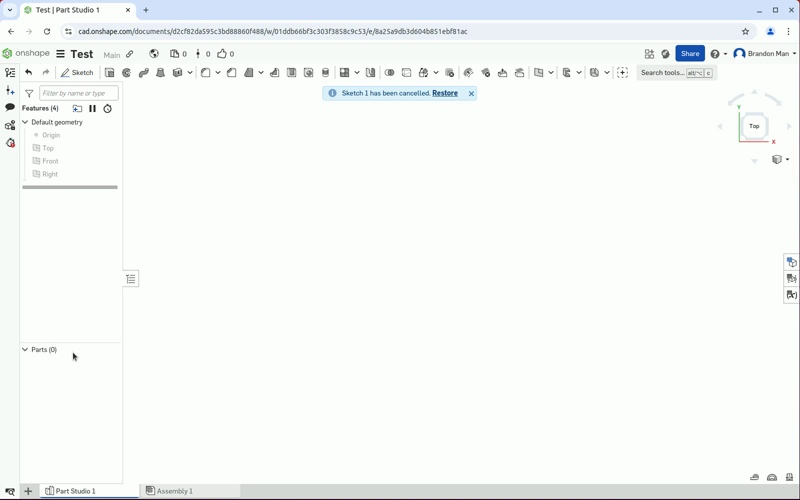
key(shift+p)
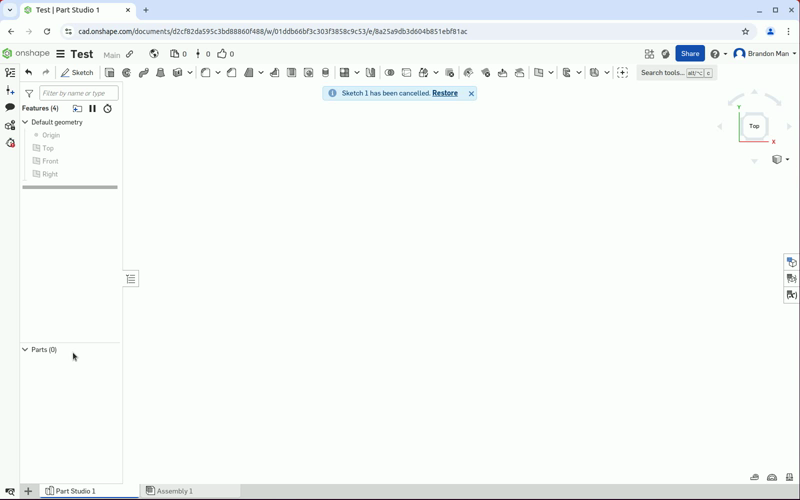
key(space)
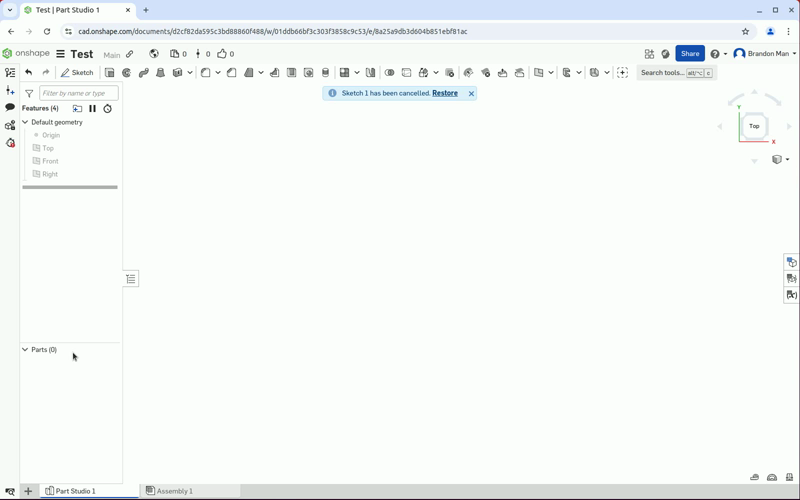
key_down(shift)
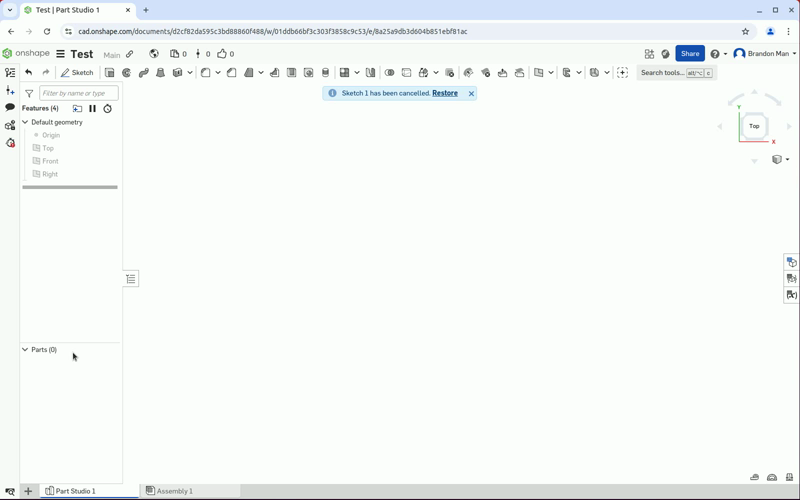
key(up)
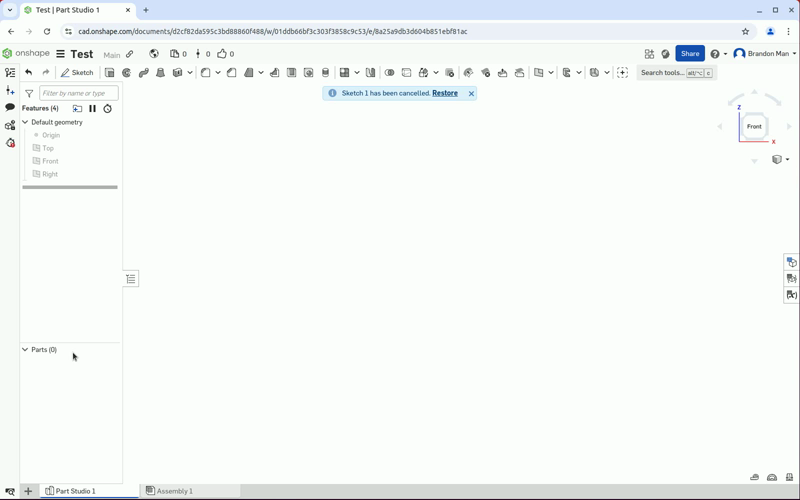
key_up(shift)
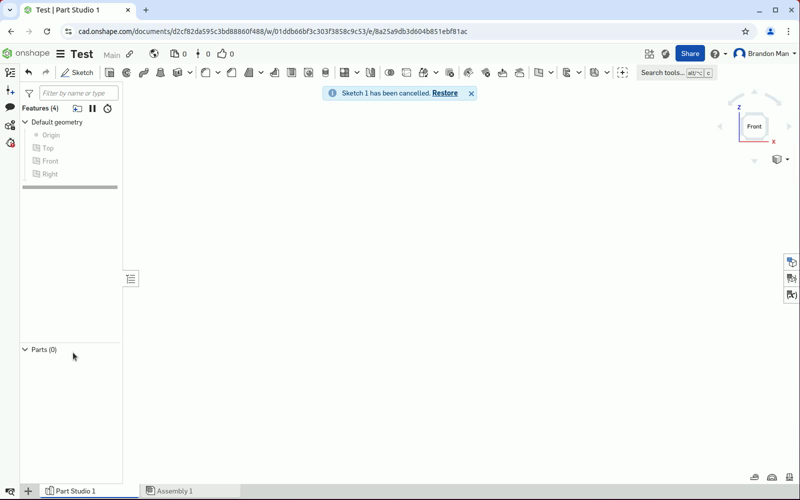
mouse_move(73, 352)
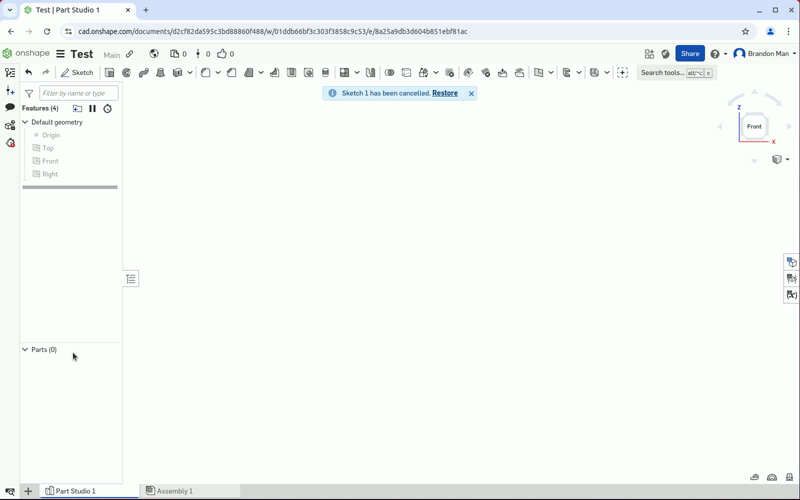
key(shift+y)
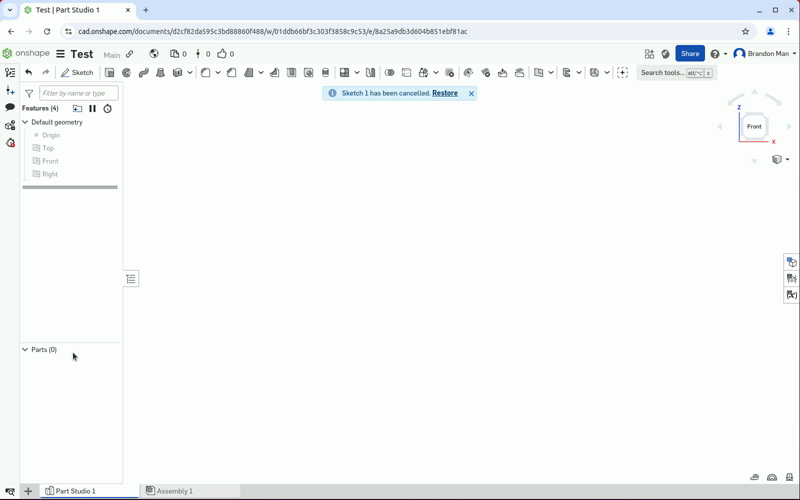
key(shift+s)
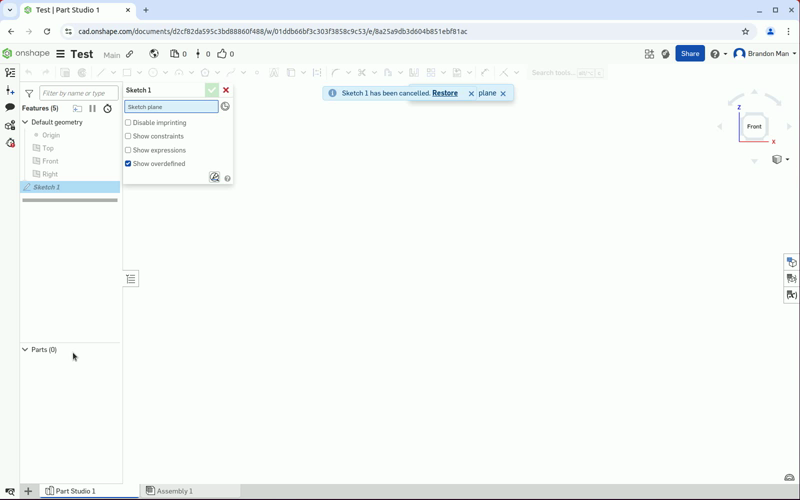
mouse_move(73, 163)
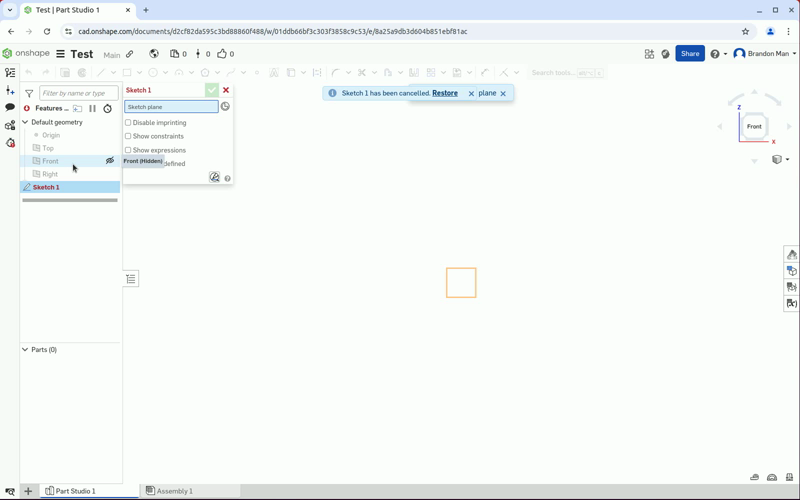
click(73, 163)
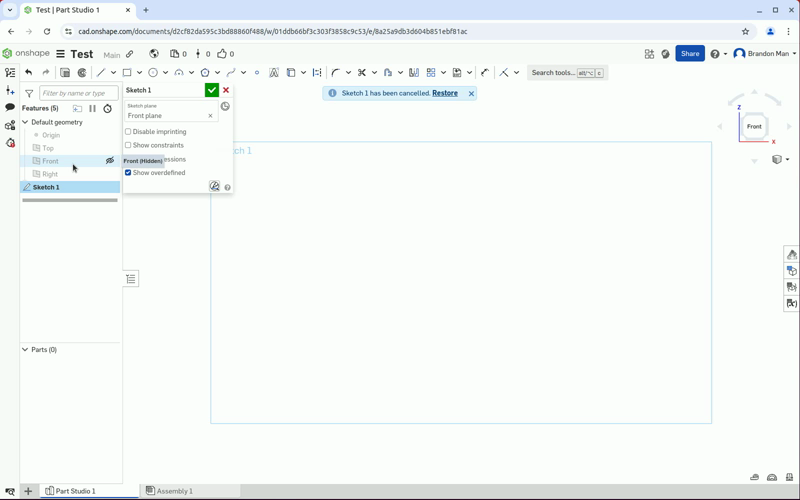
mouse_move(73, 352)
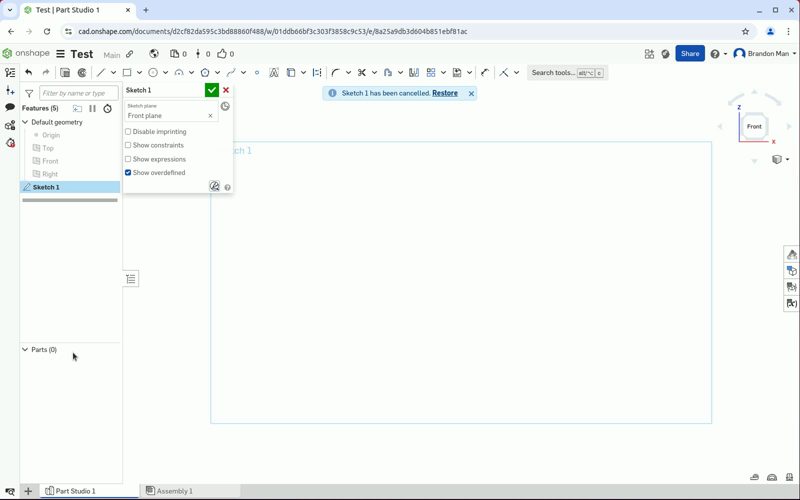
key(y)
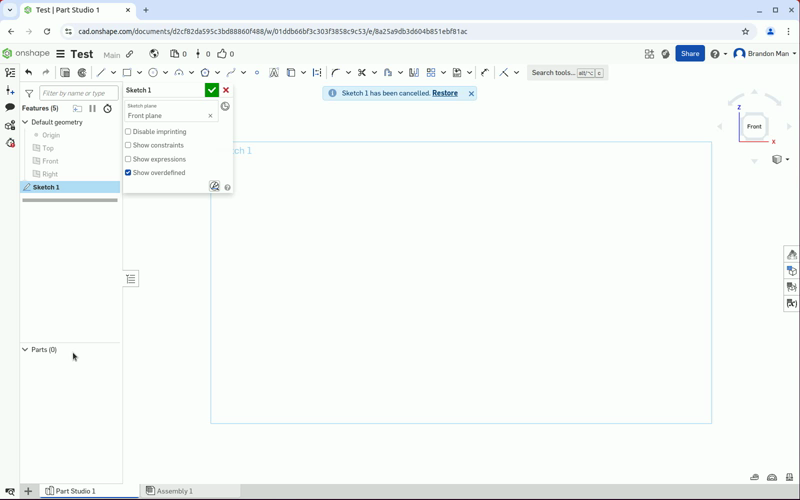
key(a)
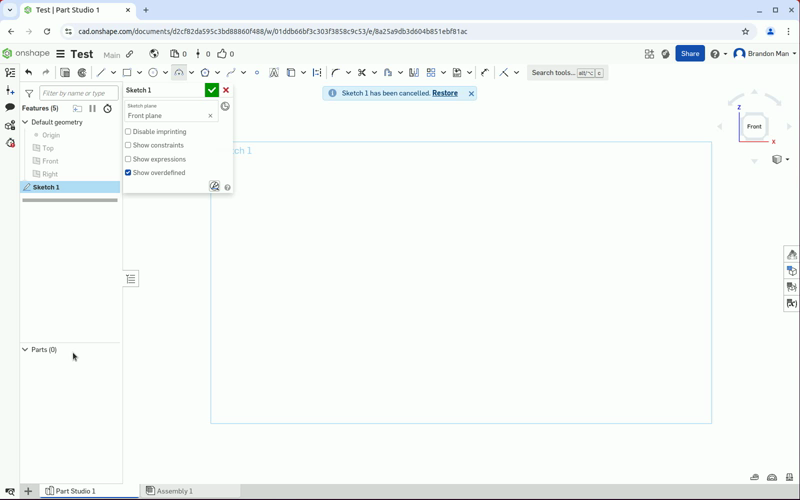
key_down(shift)
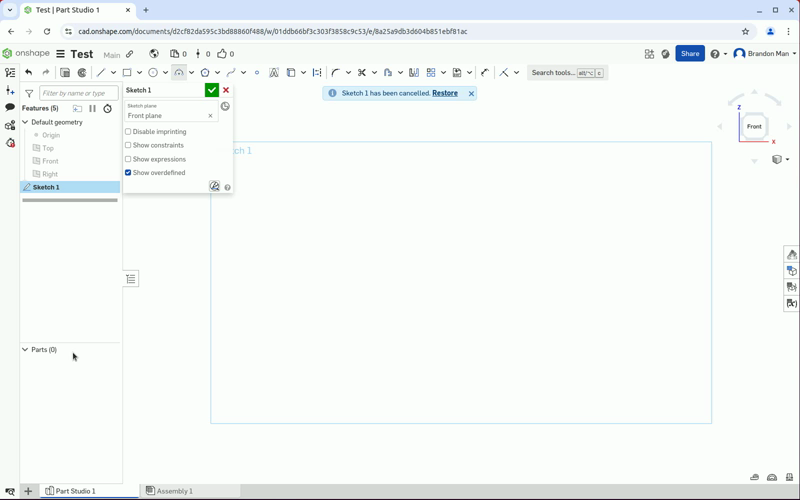
mouse_move(535, 320)
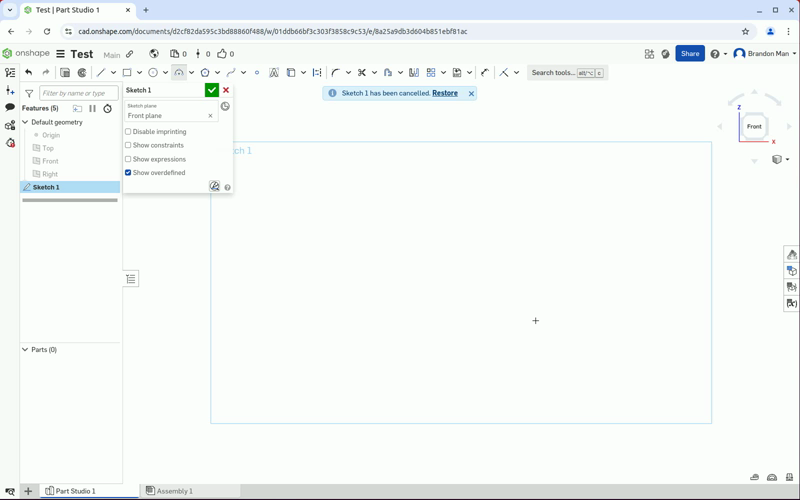
click(535, 320)
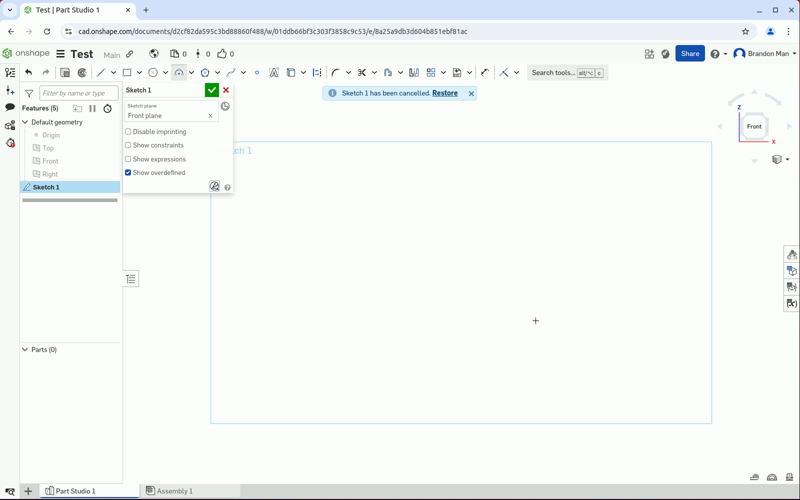
key_up(shift)
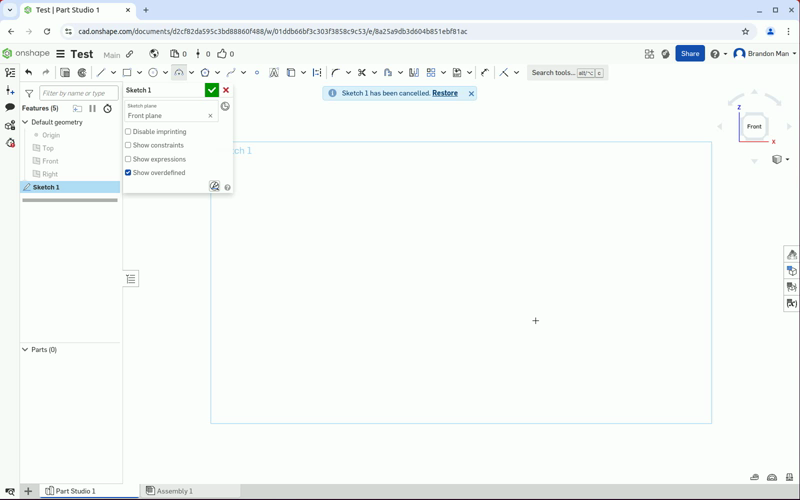
key_down(shift)
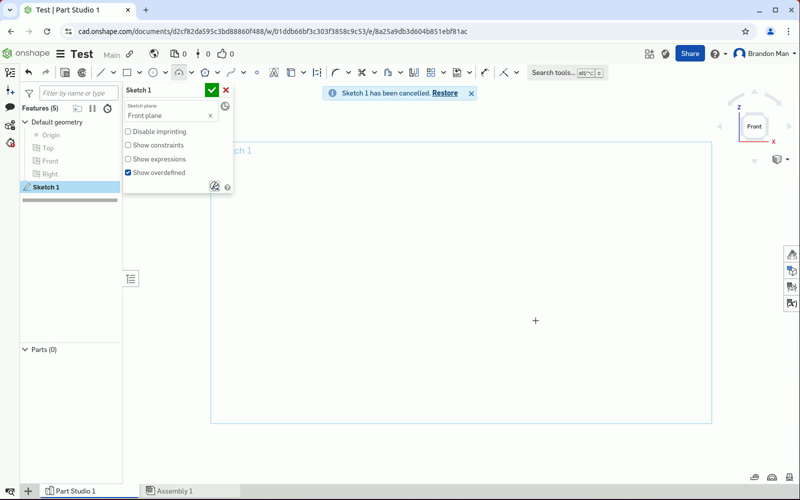
mouse_move(535, 245)
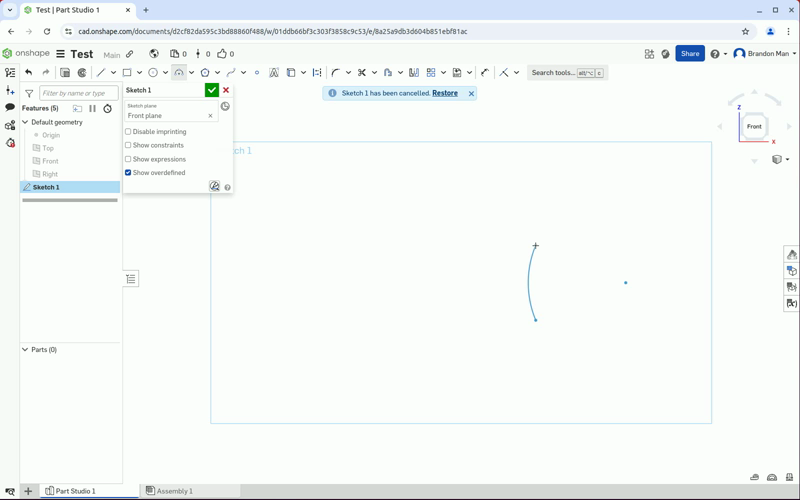
click(535, 245)
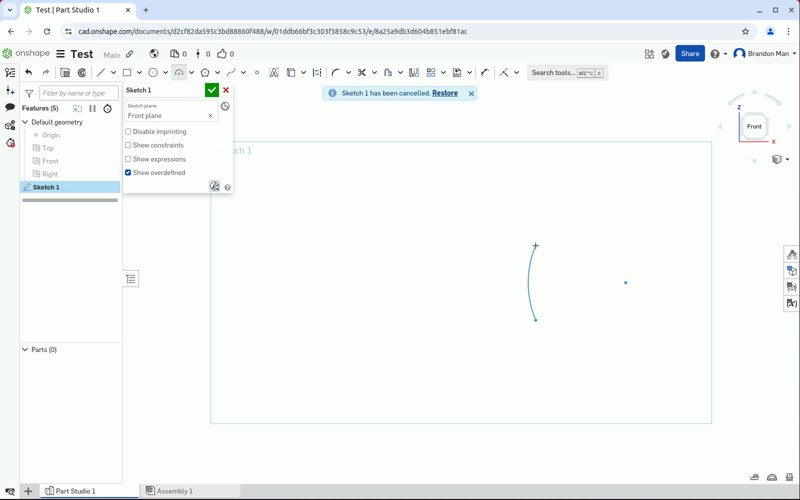
mouse_move(573, 282)
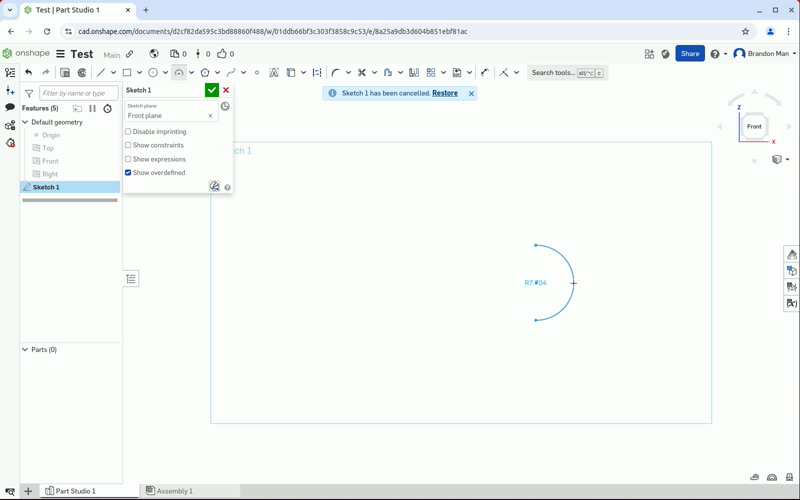
click(573, 282)
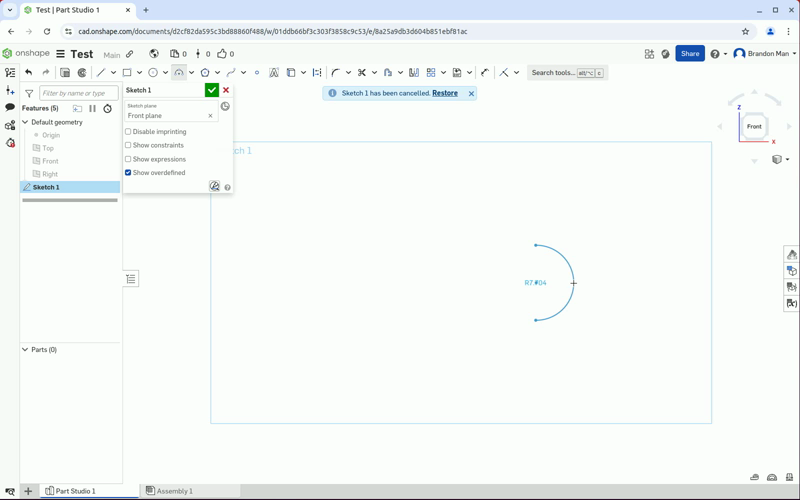
key_up(shift)
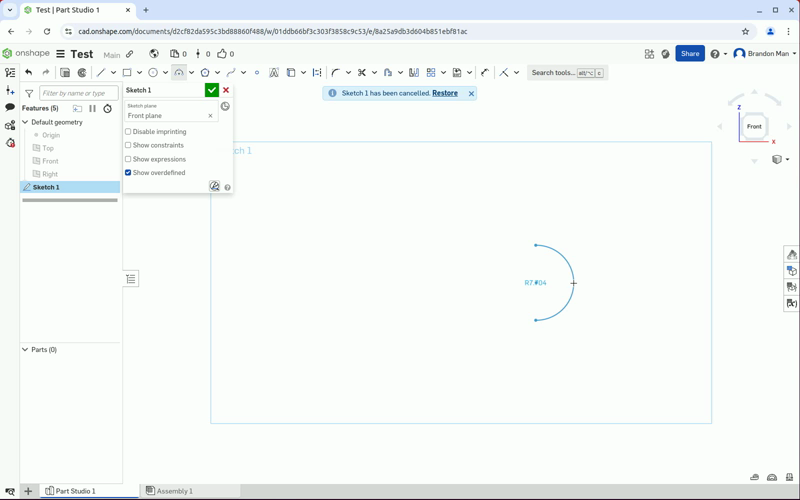
key(esc)
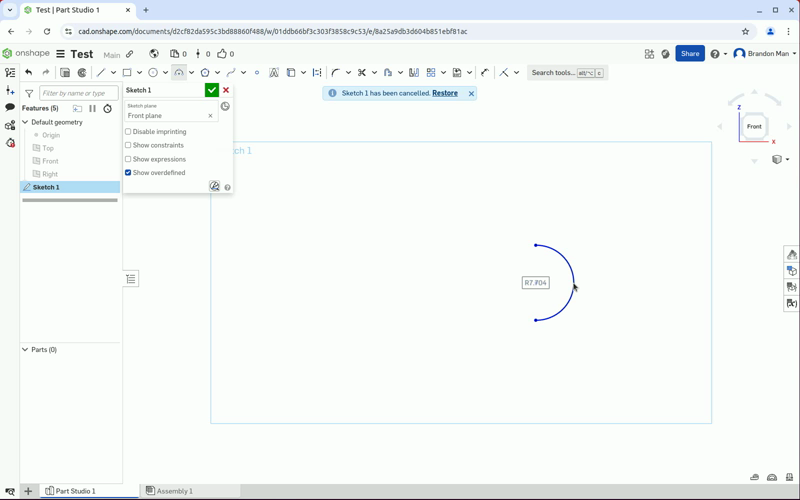
key(l)
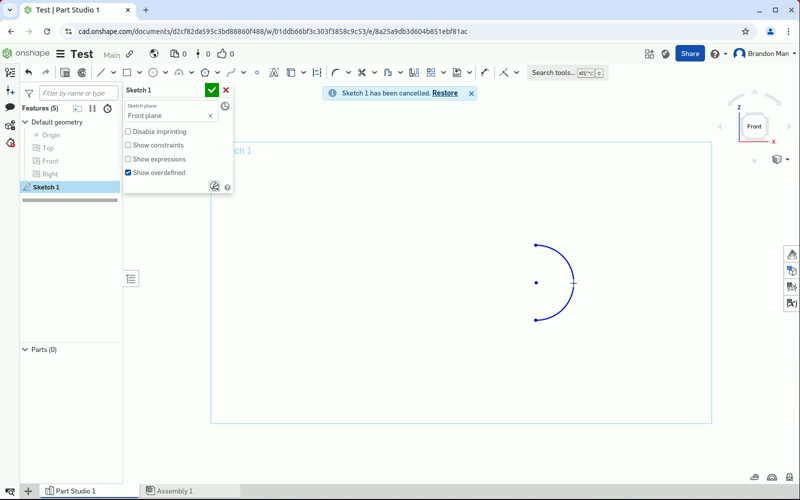
mouse_move(535, 245)
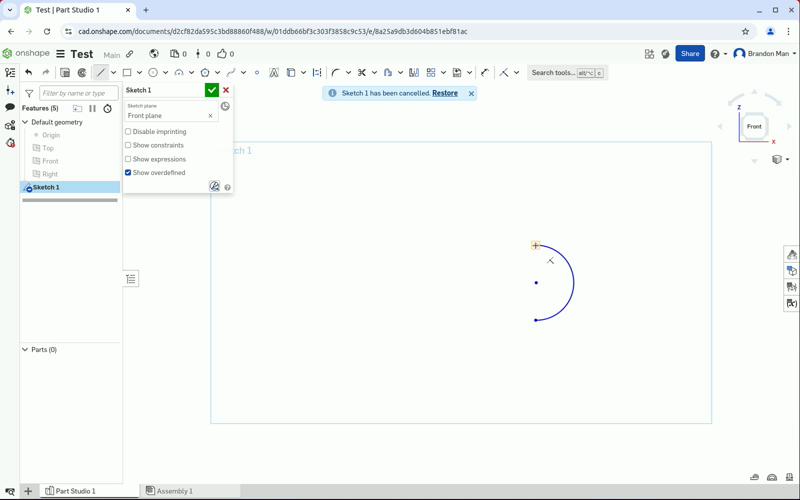
click(535, 245)
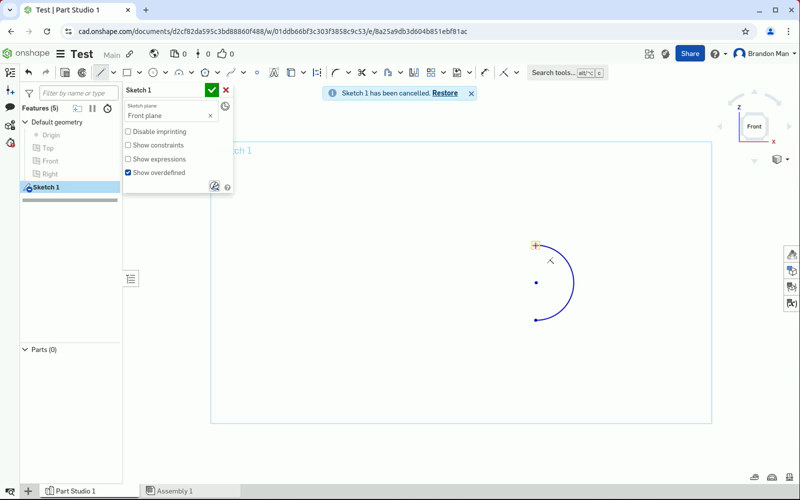
key_down(shift)
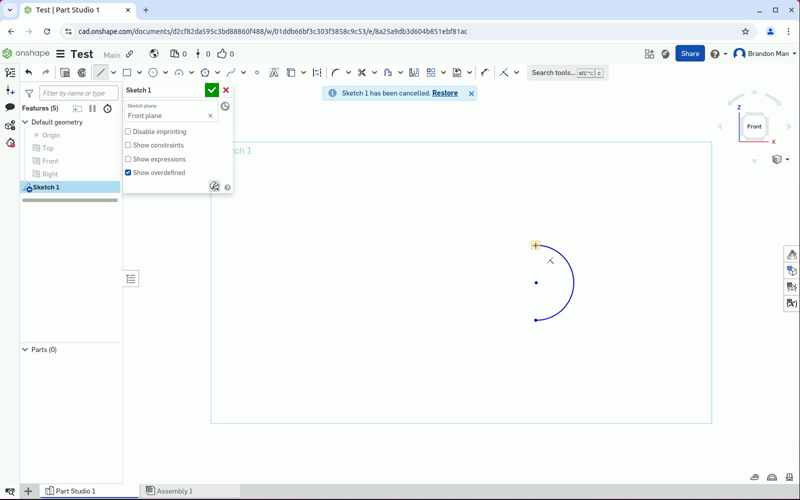
mouse_move(535, 320)
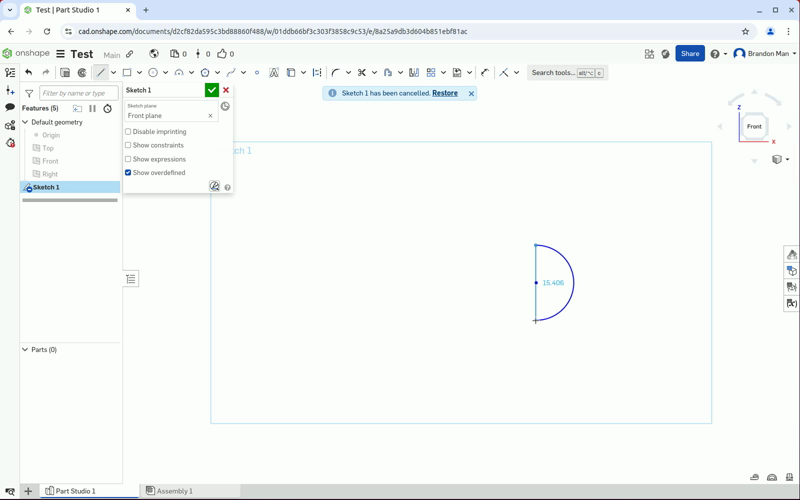
key_up(shift)
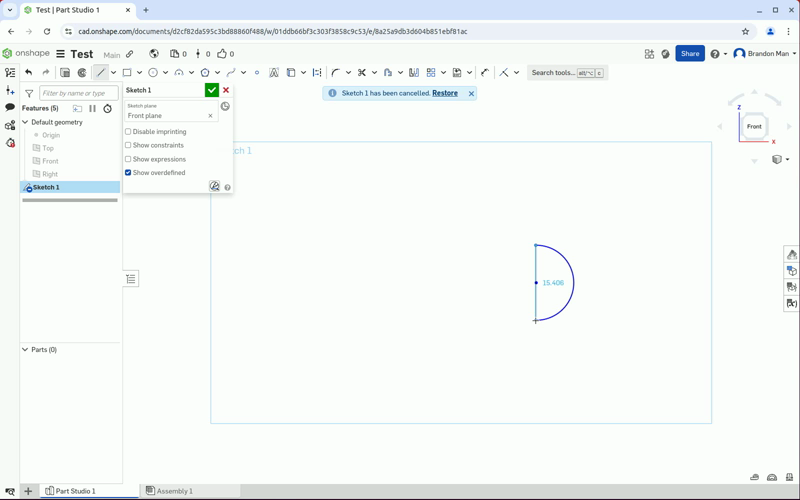
click(535, 320)
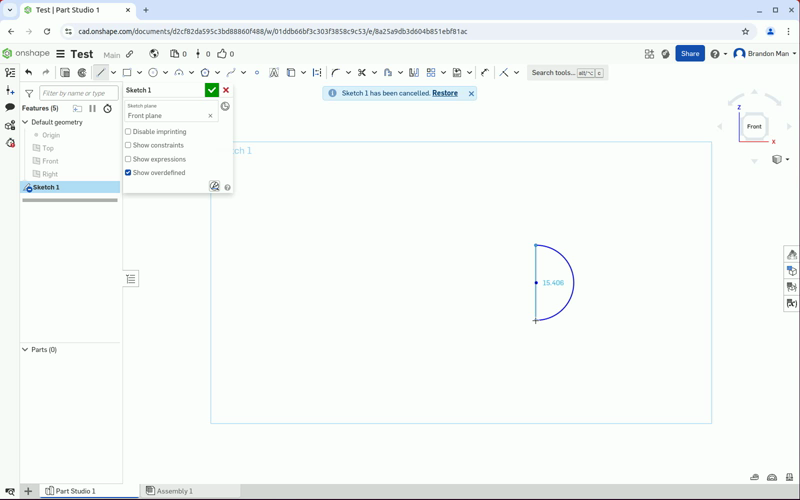
key(esc)
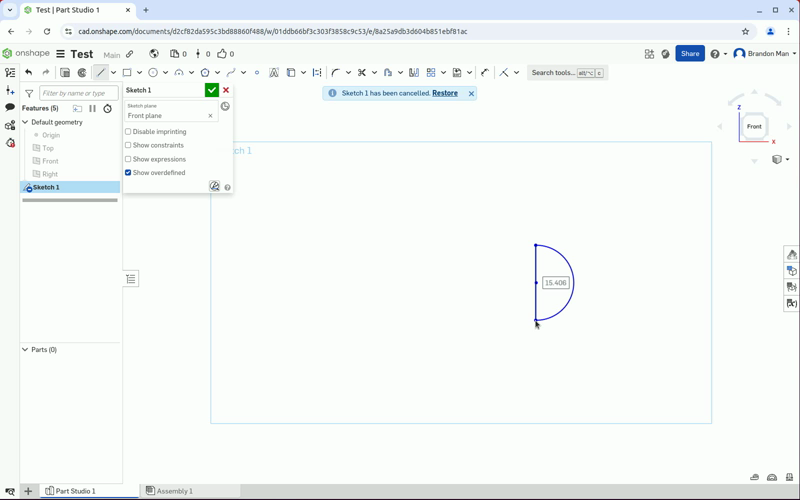
mouse_move(560, 259)
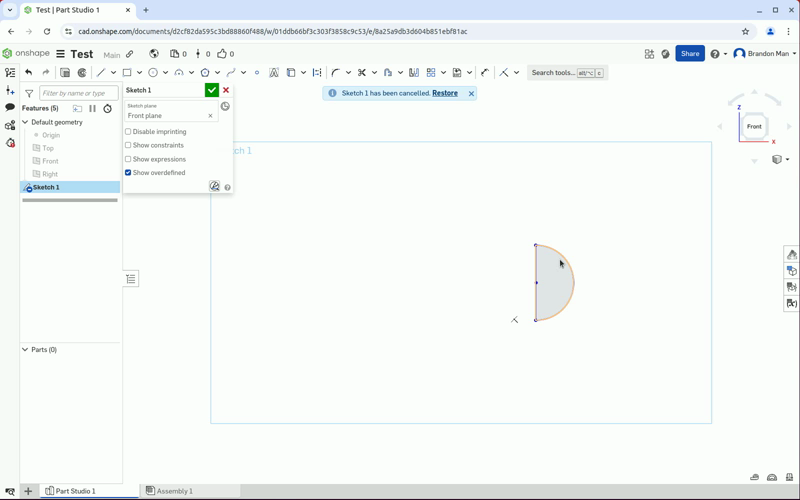
scroll(6)
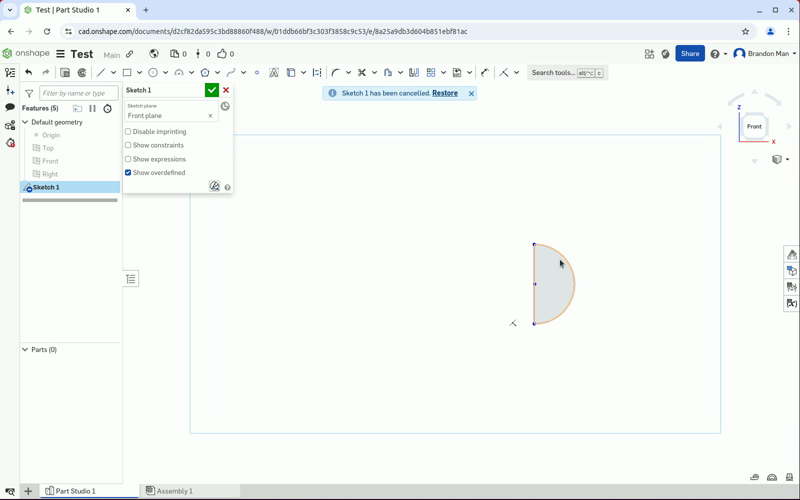
scroll(6)
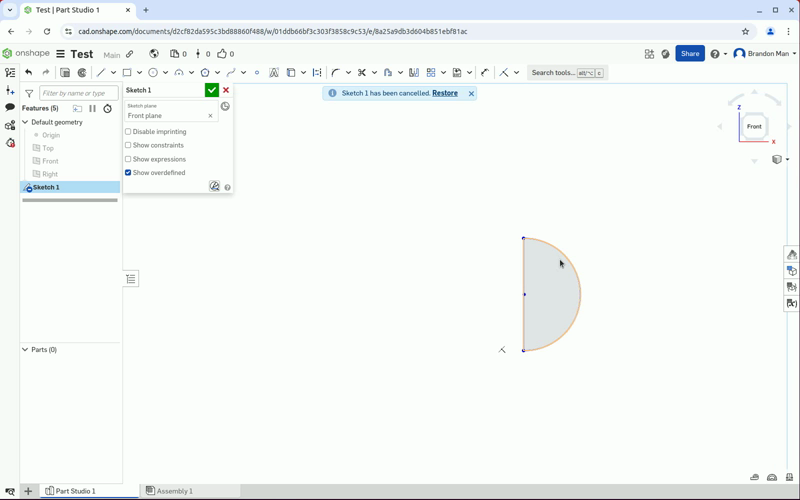
scroll(6)
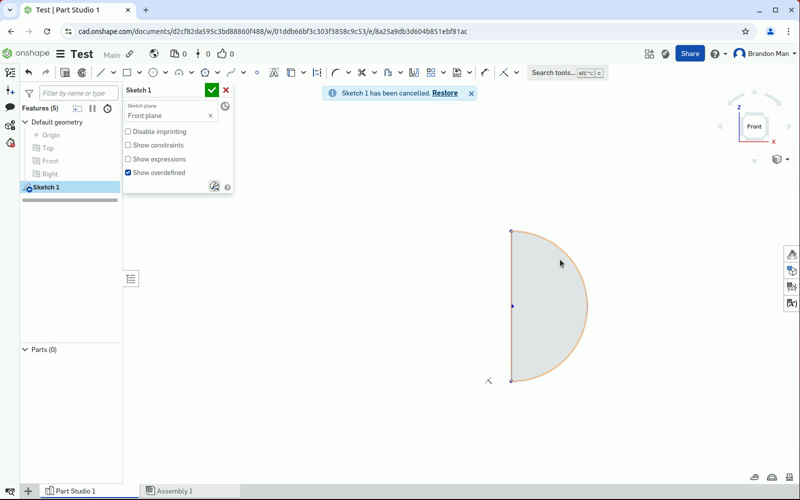
scroll(6)
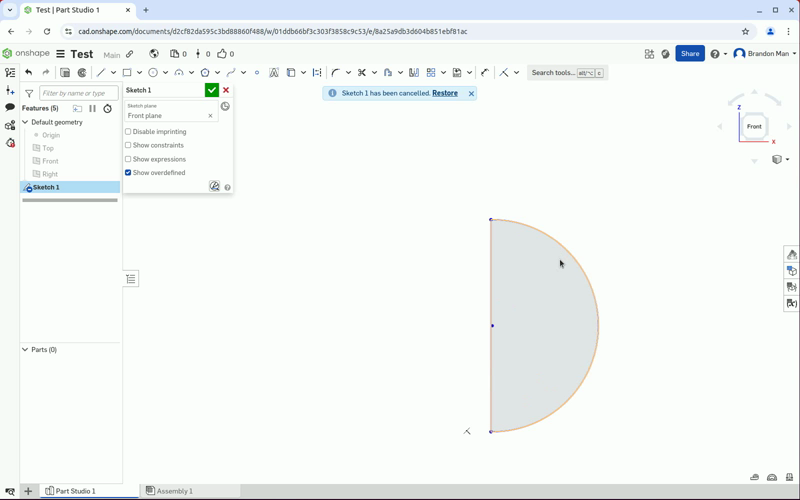
scroll(6)
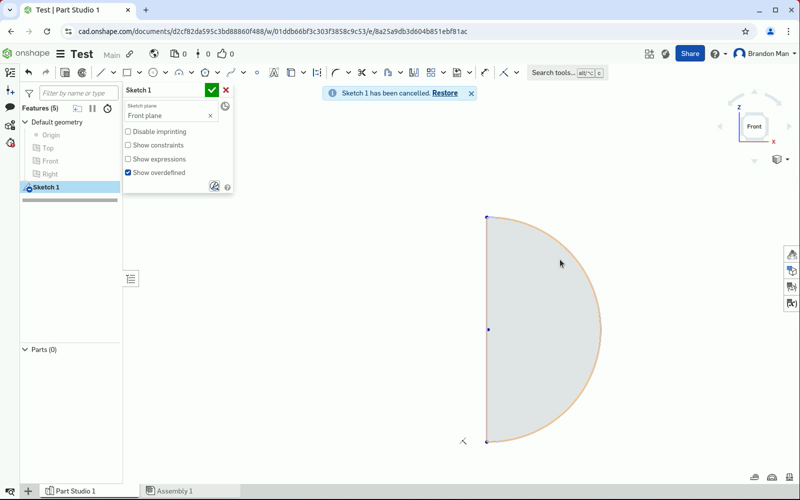
scroll(6)
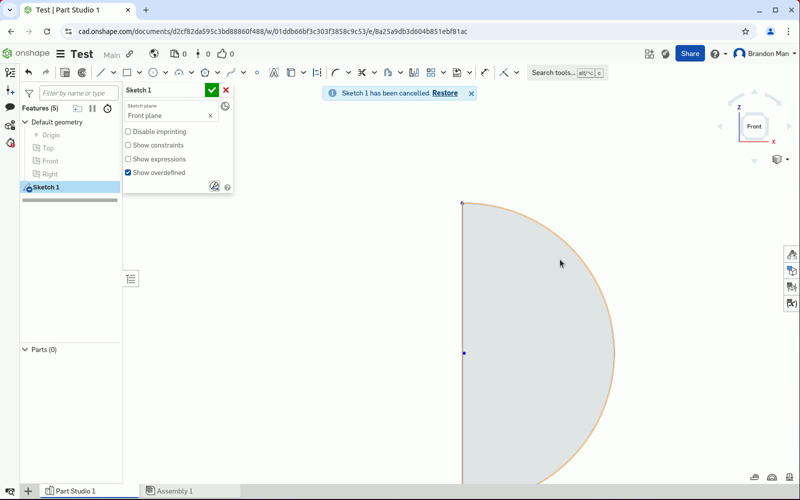
scroll(6)
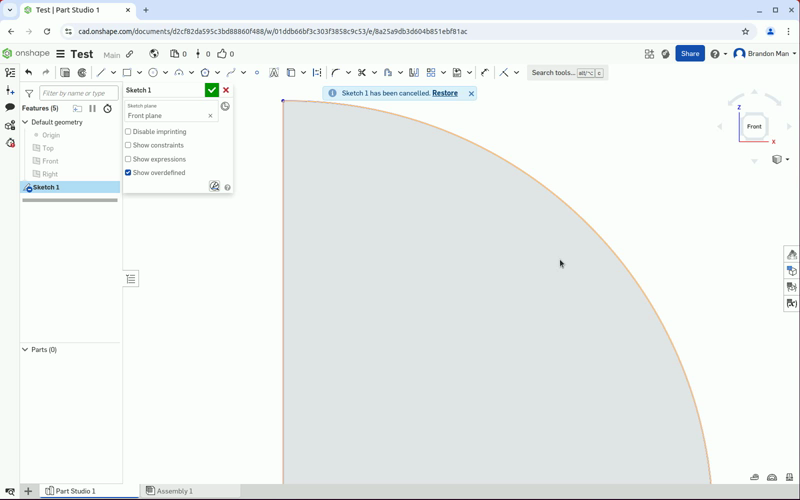
click(560, 259)
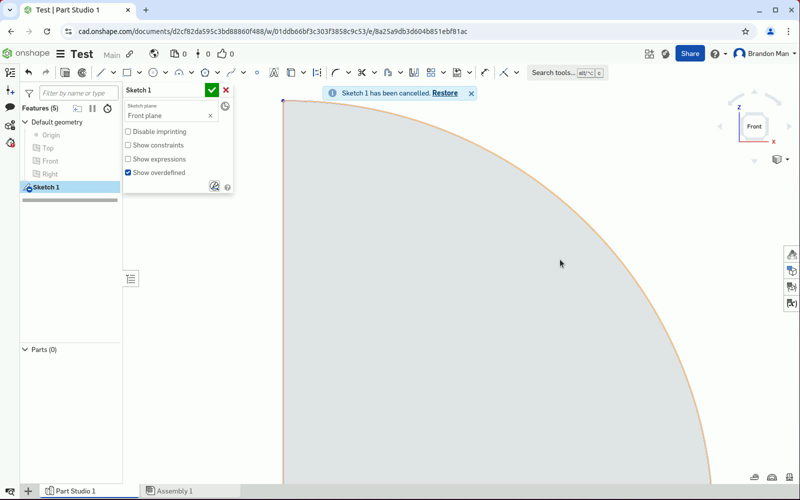
scroll(-6)
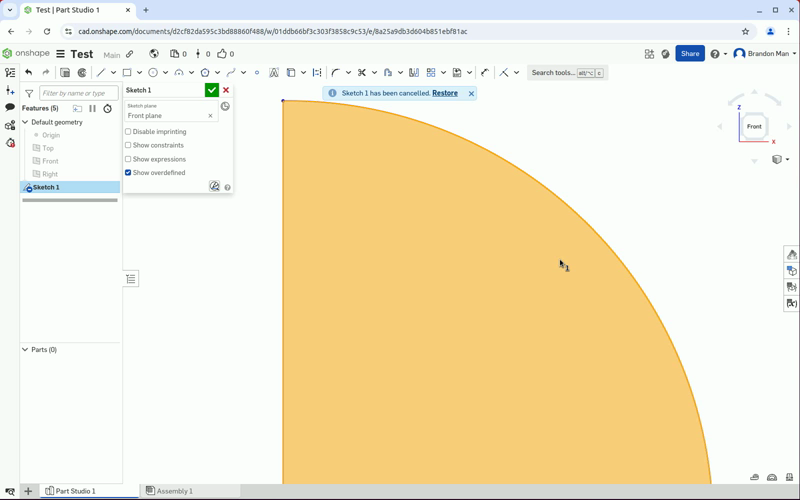
scroll(-6)
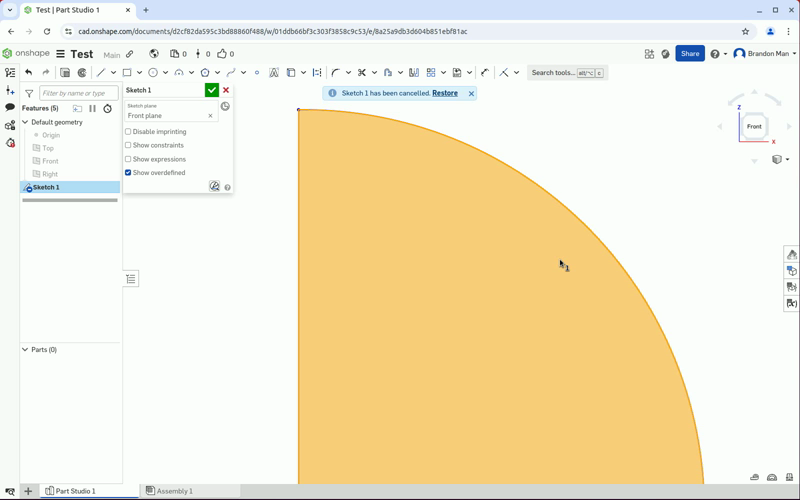
scroll(-6)
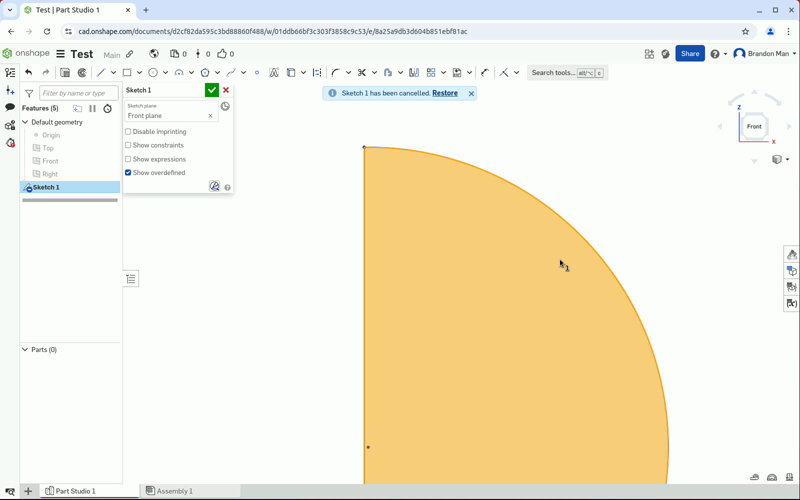
scroll(-6)
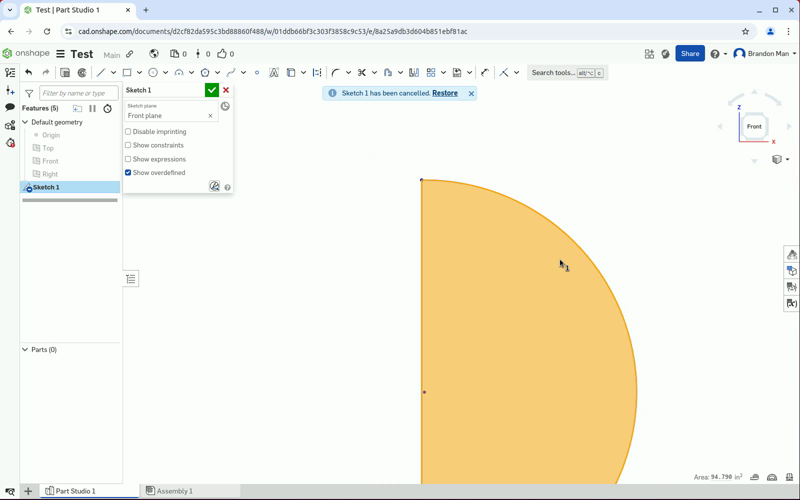
scroll(-6)
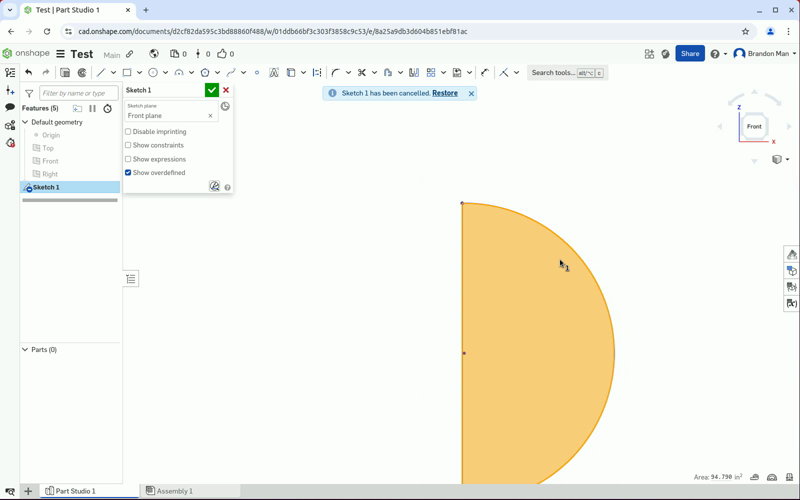
scroll(-6)
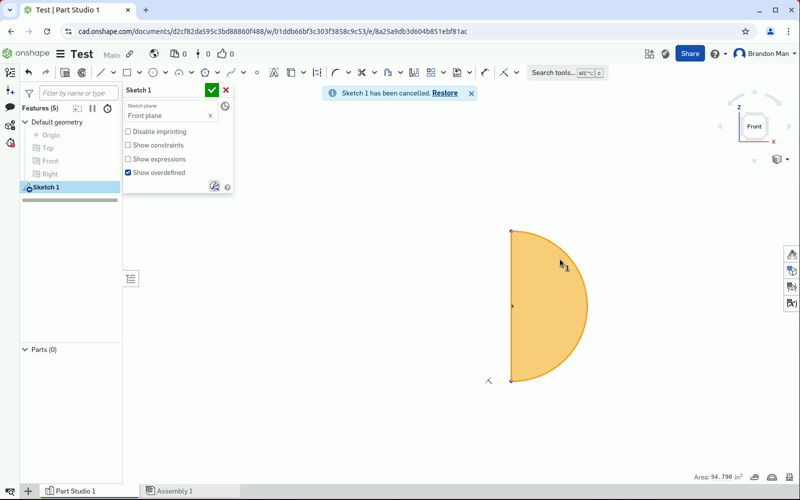
scroll(-6)
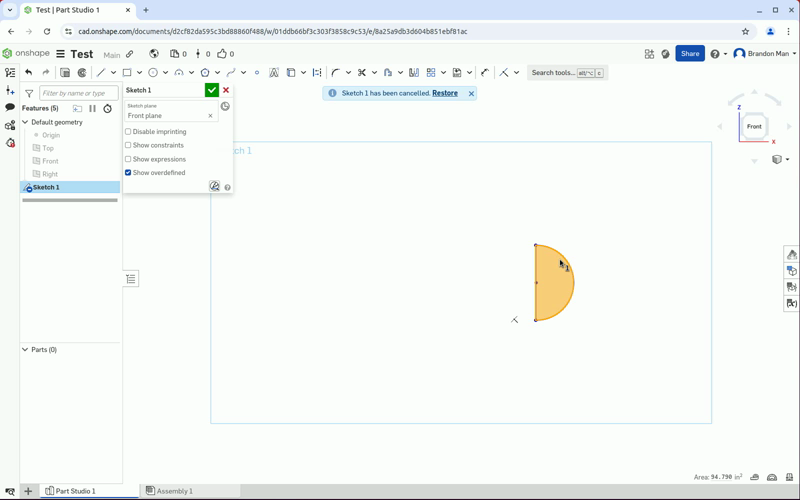
mouse_move(73, 352)
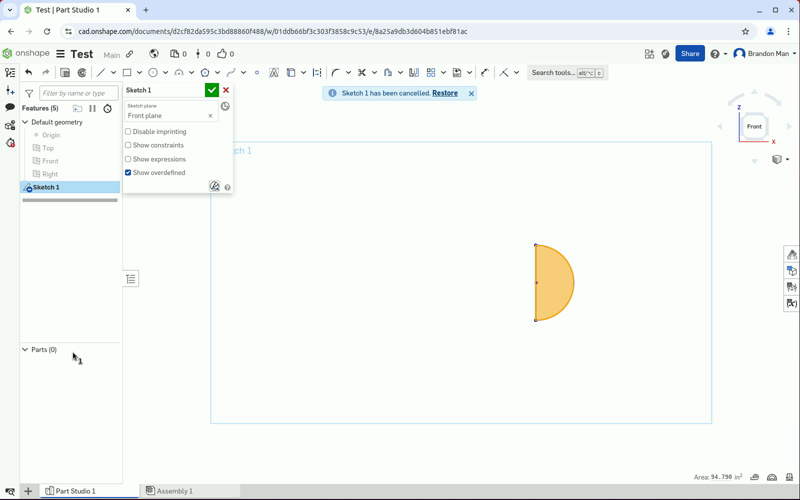
key(shift+y)
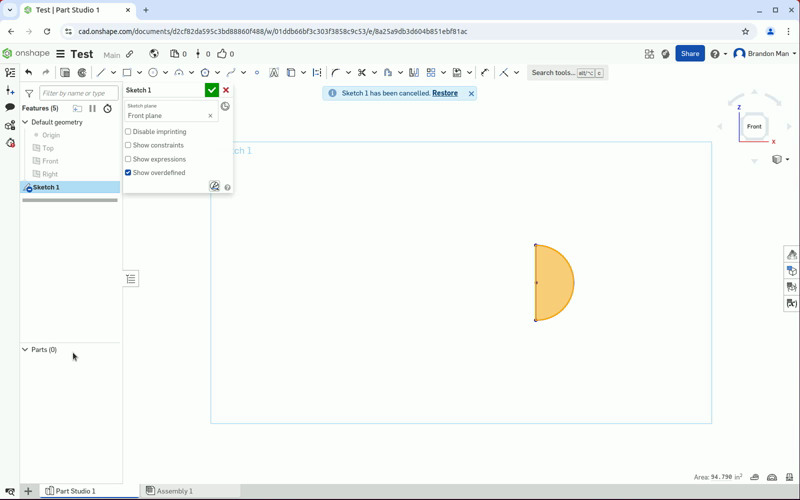
key(shift+e)
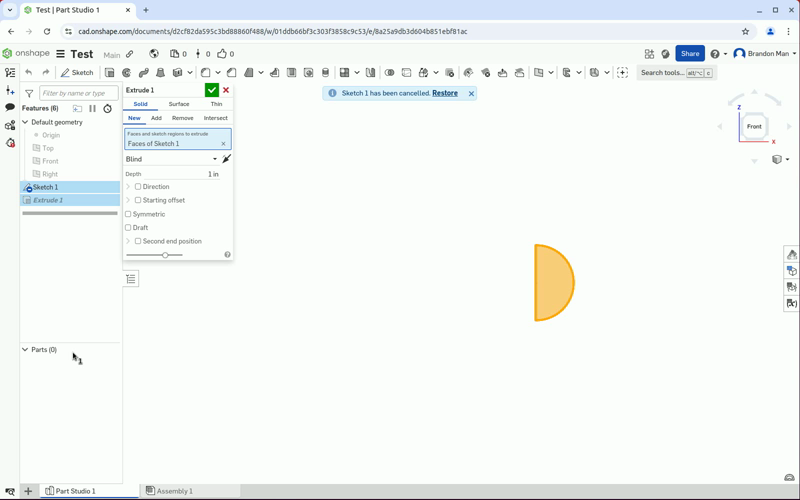
mouse_move(143, 106)
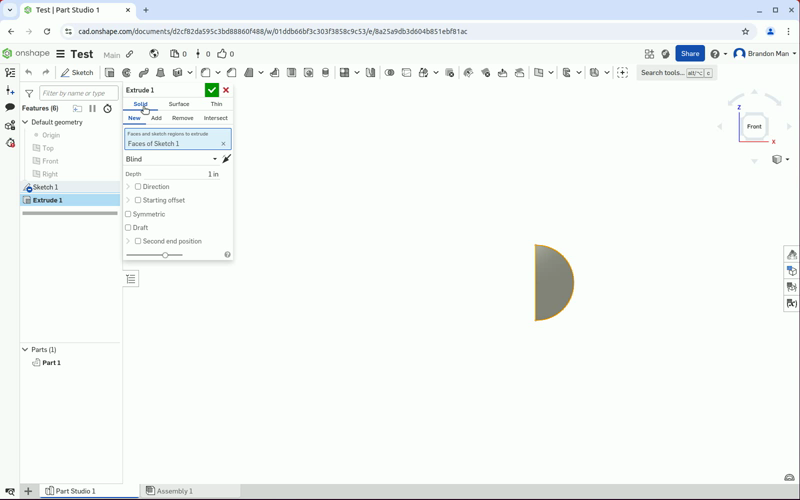
click(143, 106)
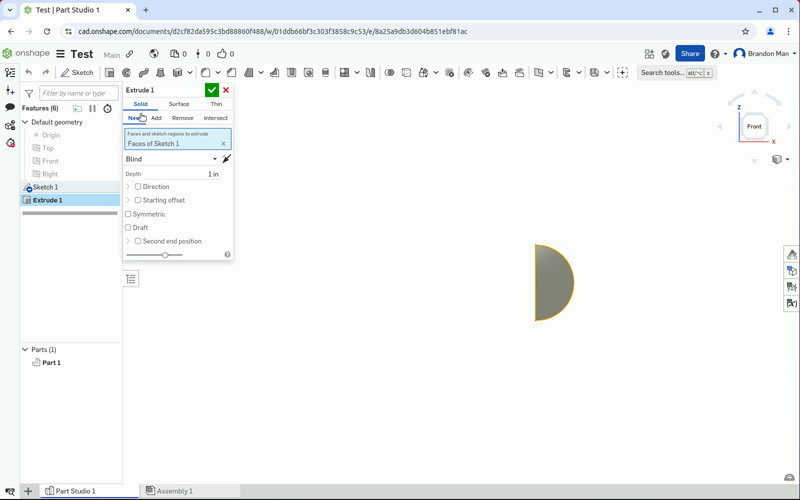
mouse_move(137, 120)
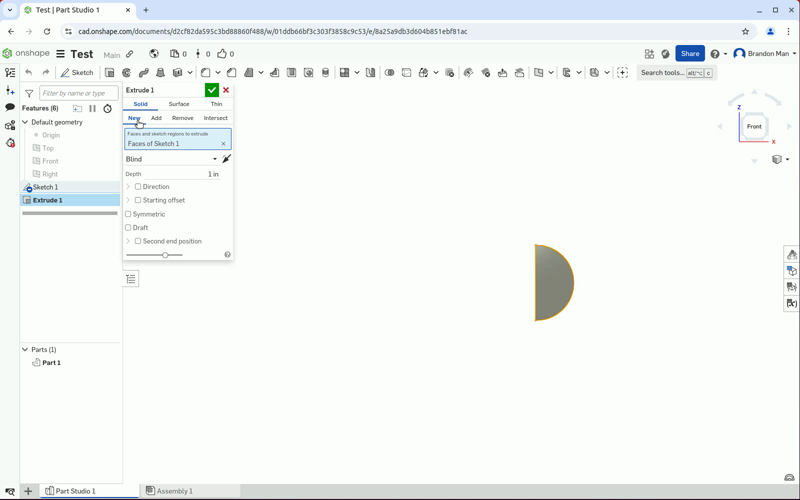
click(137, 120)
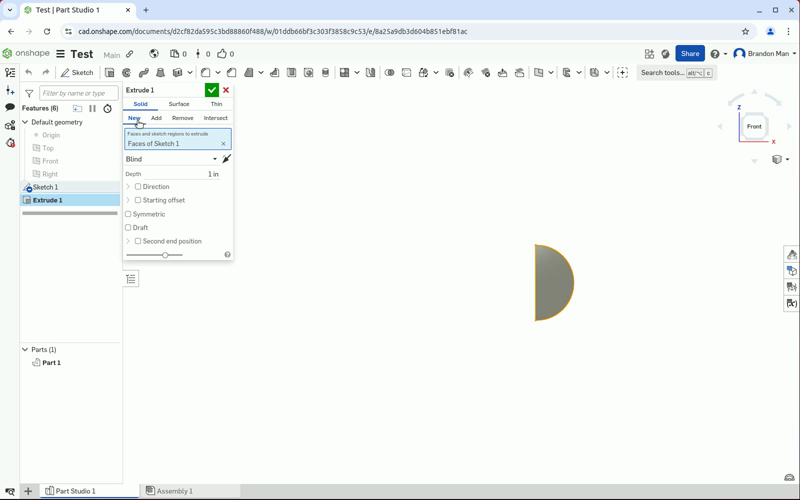
key(tab, 4)
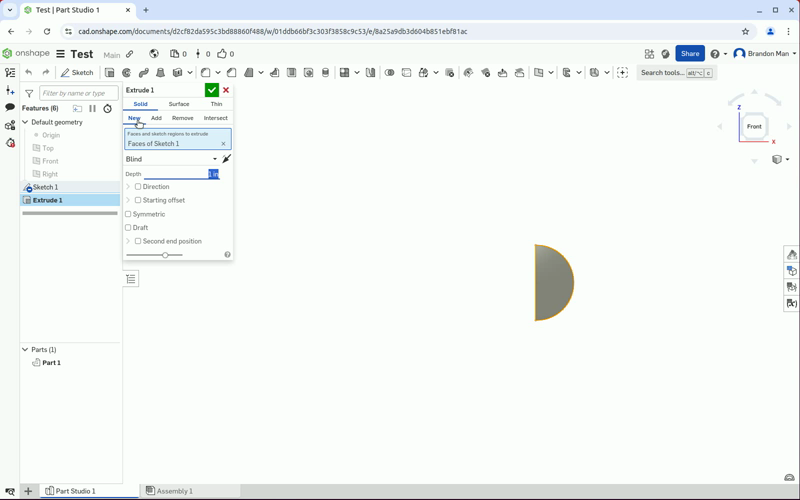
text(7.703)
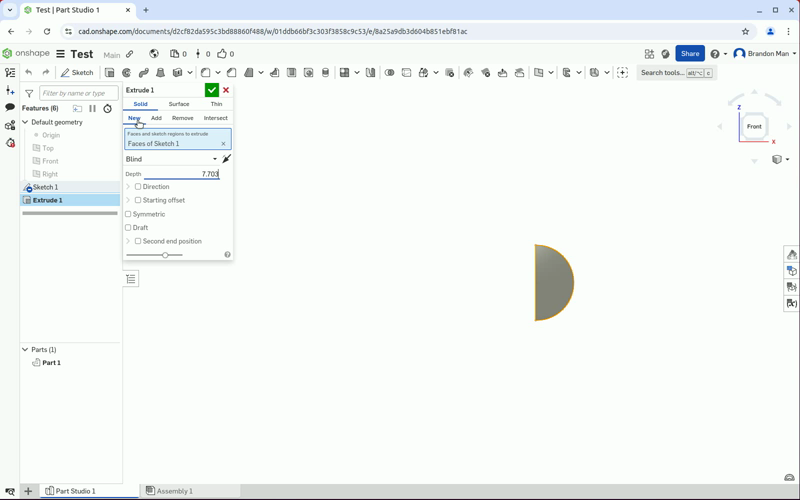
key(enter)
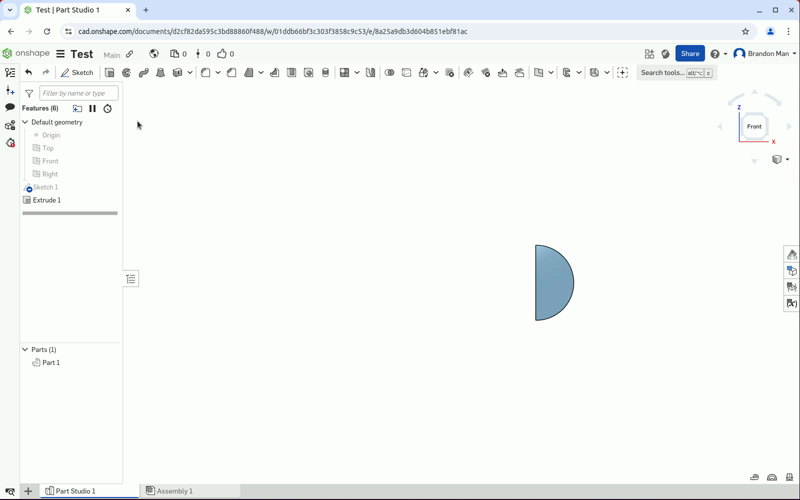
key(shift+h)
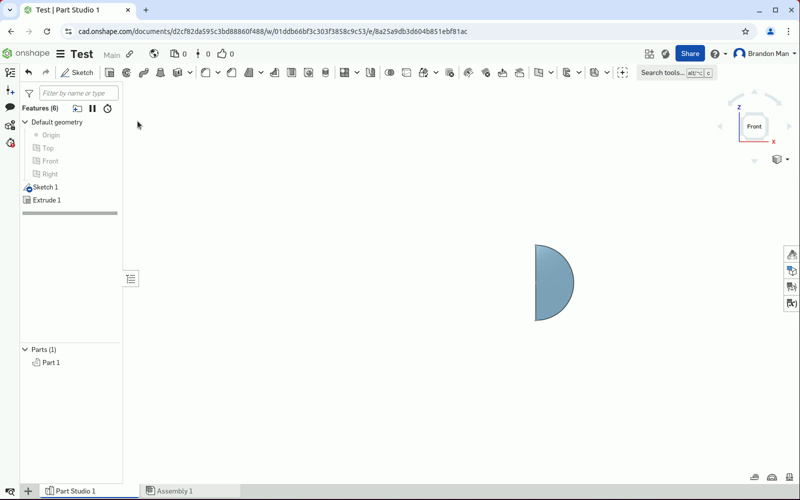
key(shift+h)
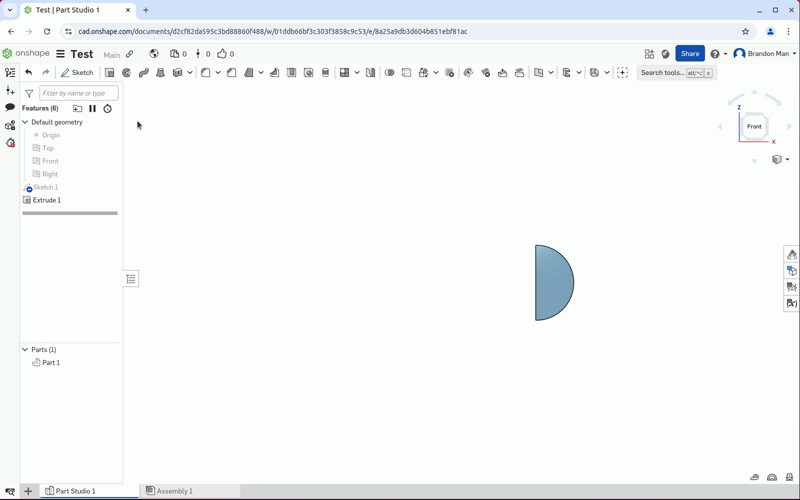
mouse_move(73, 189)
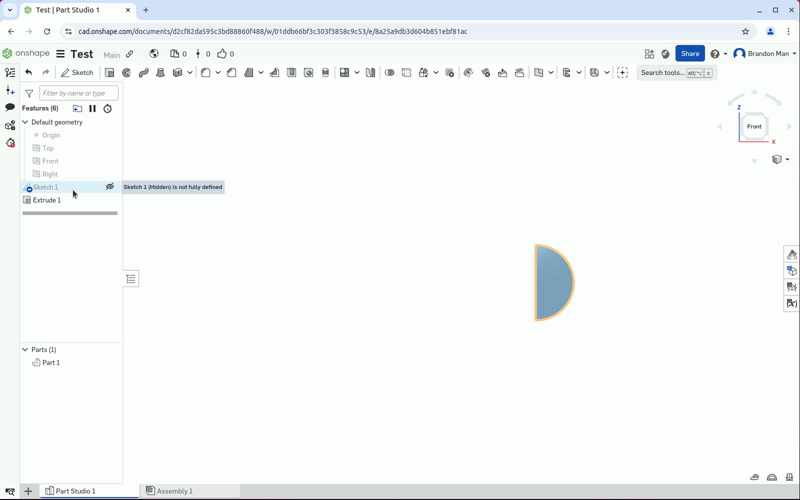
click(73, 189)
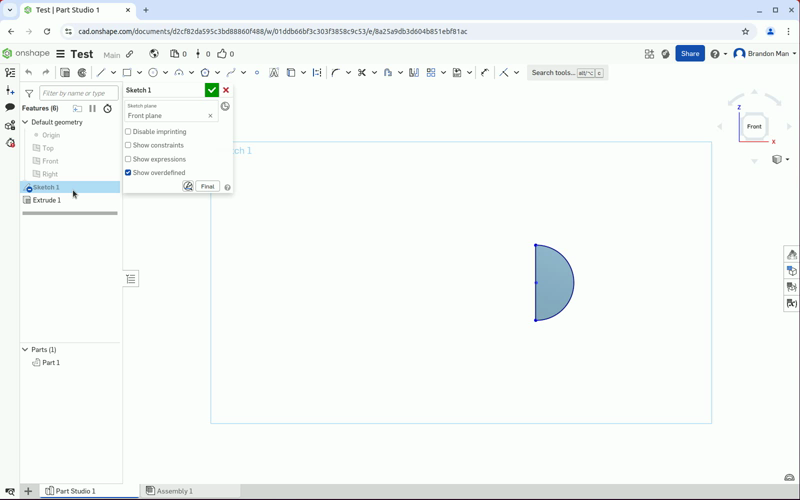
mouse_move(229, 92)
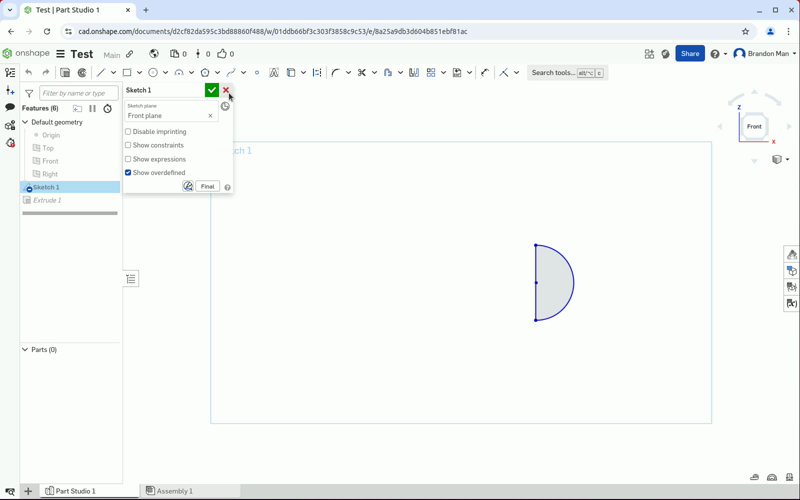
click(229, 92)
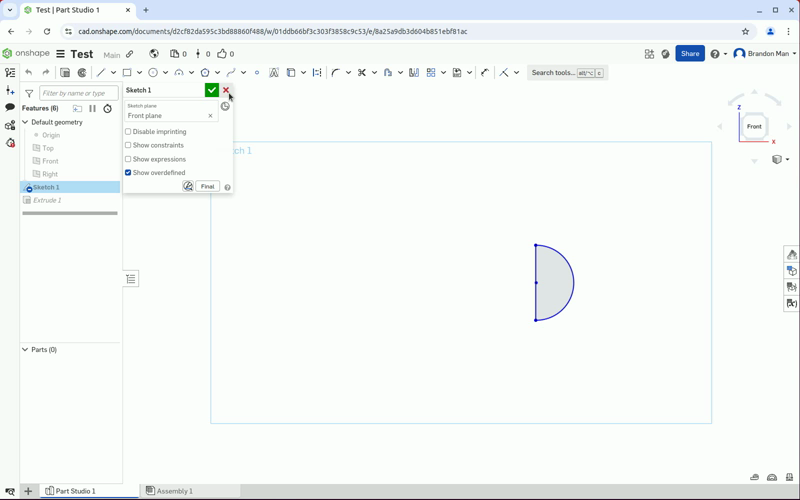
key(shift+s)
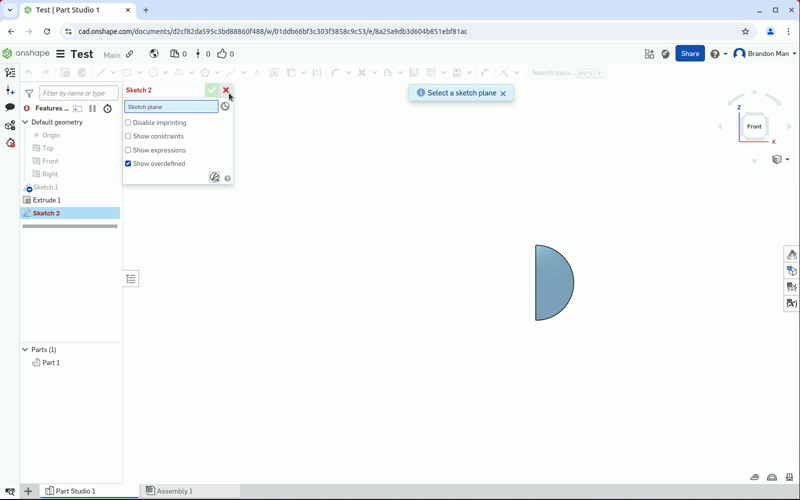
mouse_move(73, 163)
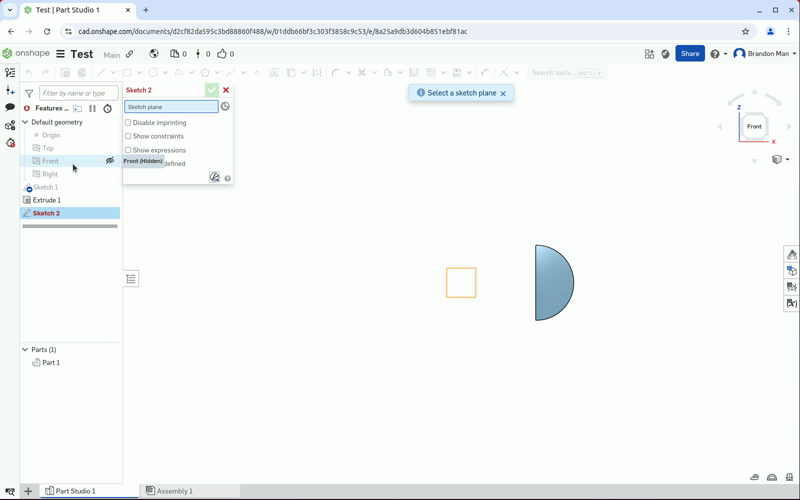
click(73, 163)
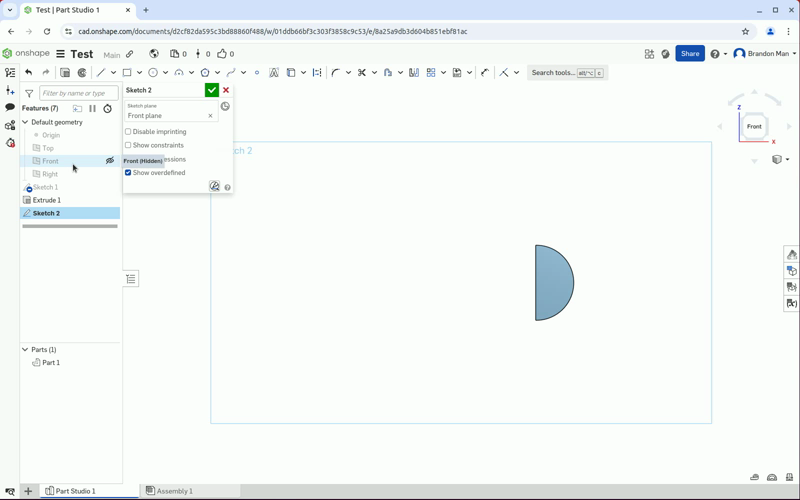
mouse_move(73, 352)
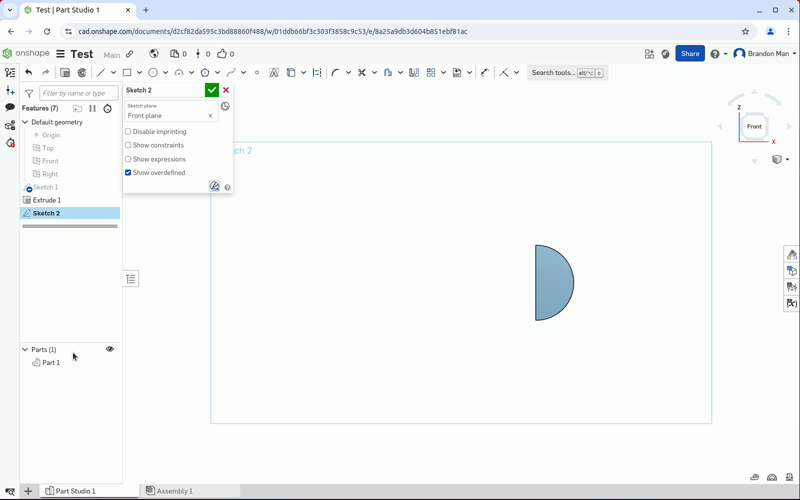
key(y)
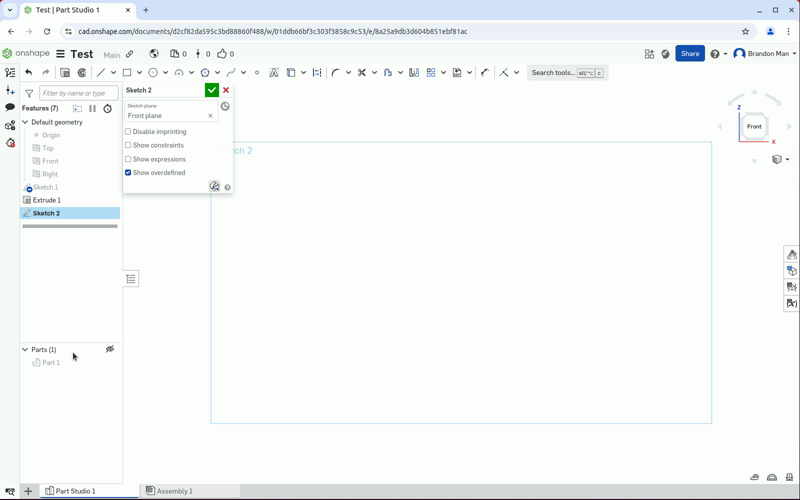
key(l)
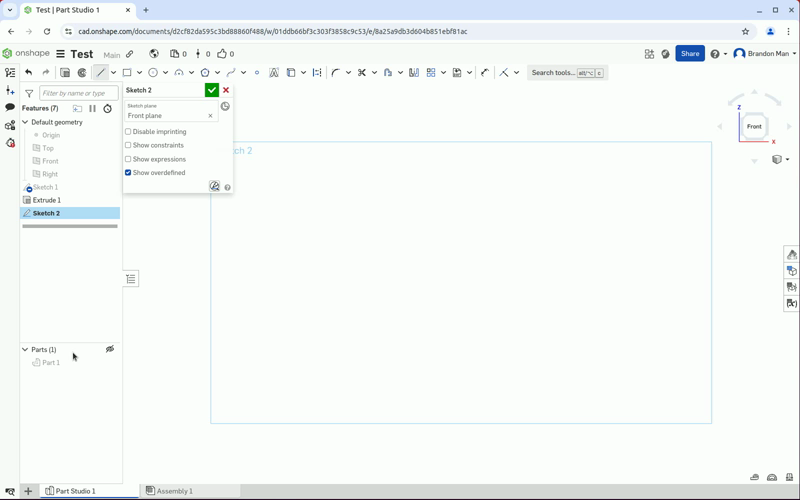
key_down(shift)
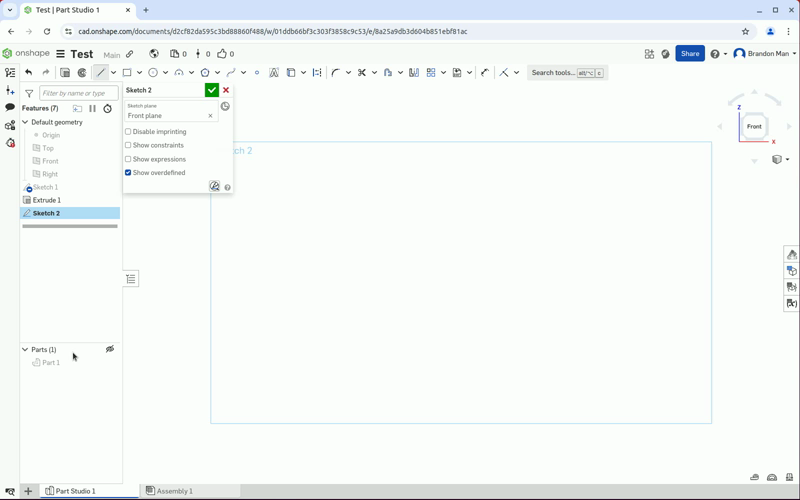
mouse_move(385, 357)
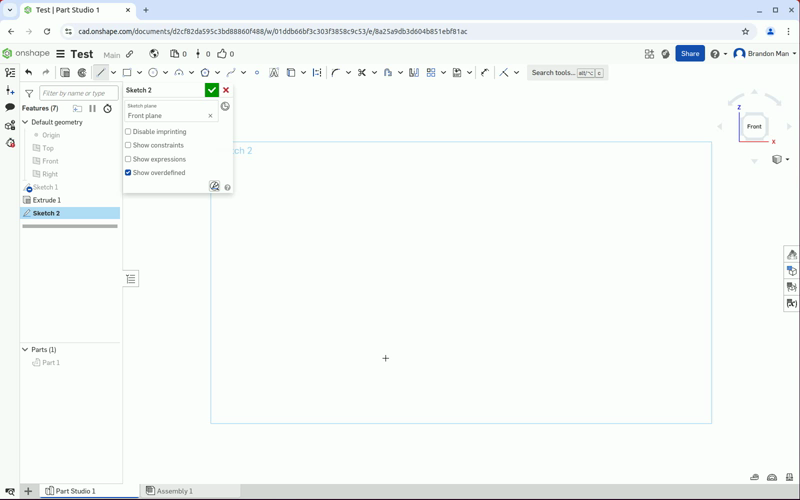
click(385, 357)
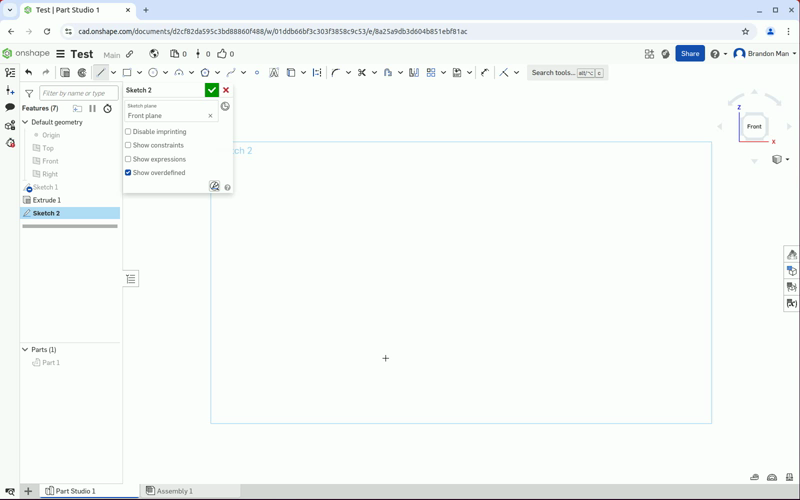
key_up(shift)
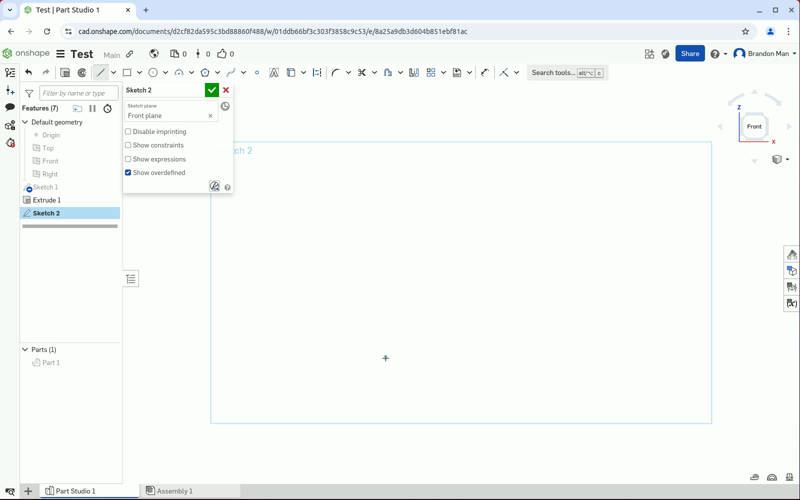
key_down(shift)
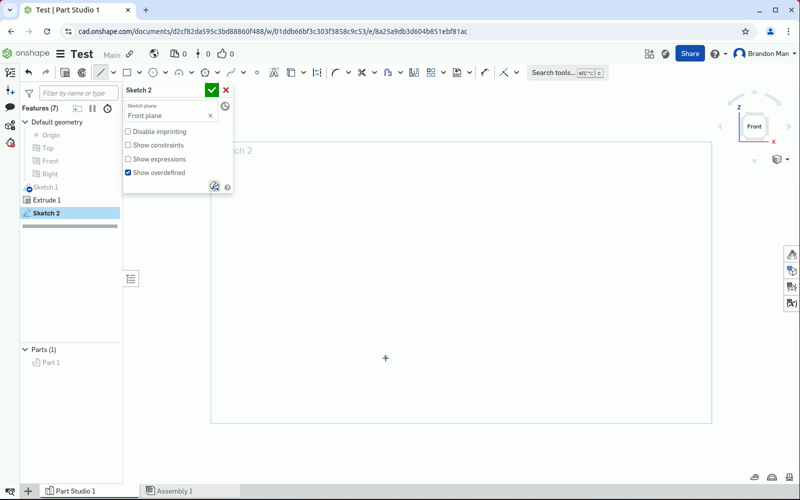
mouse_move(535, 357)
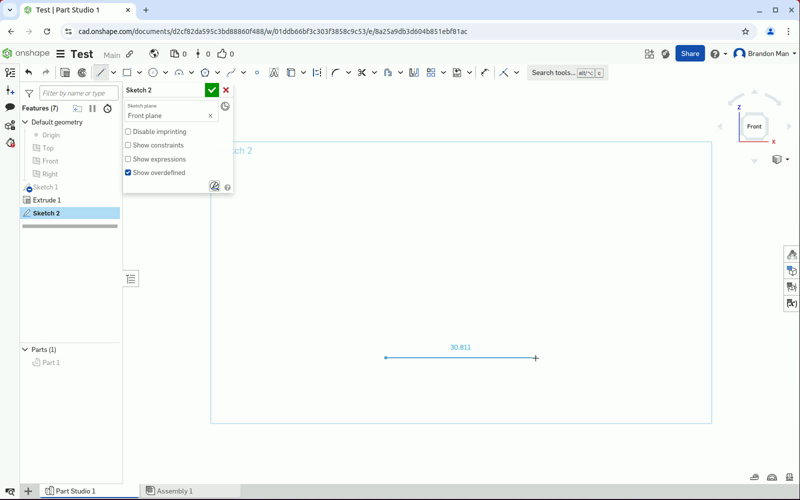
click(535, 357)
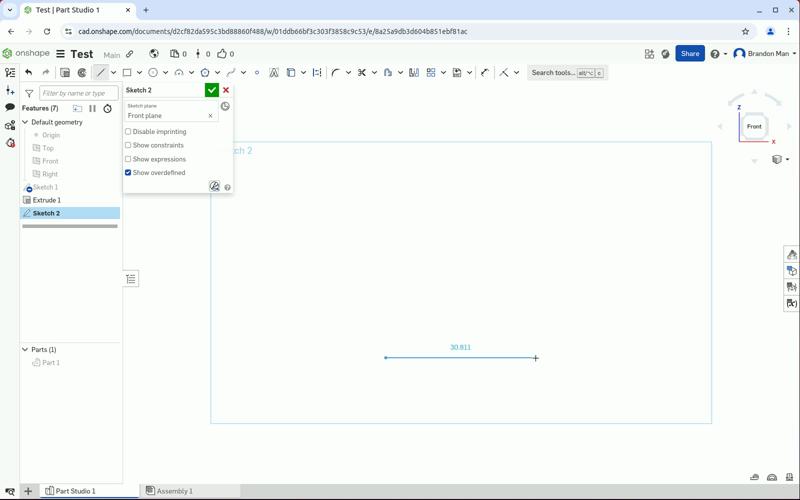
key_up(shift)
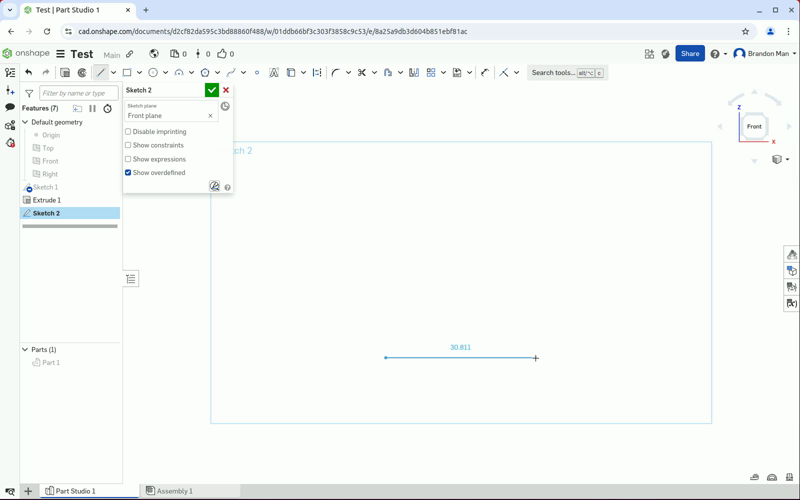
key_down(shift)
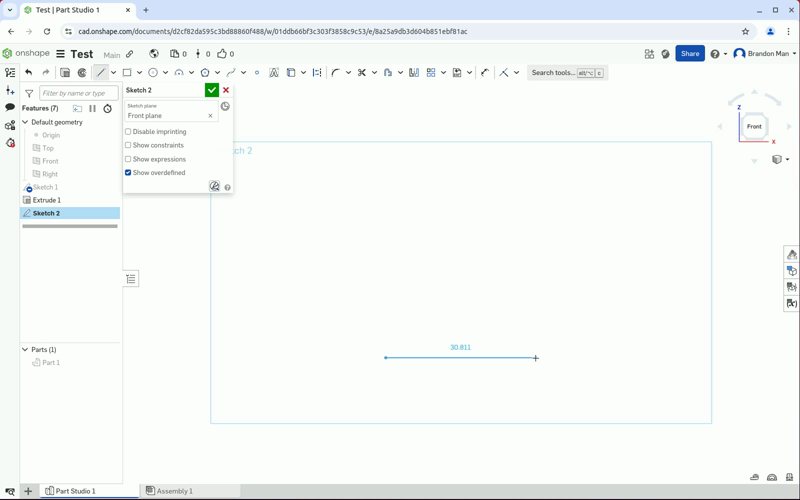
mouse_move(565, 357)
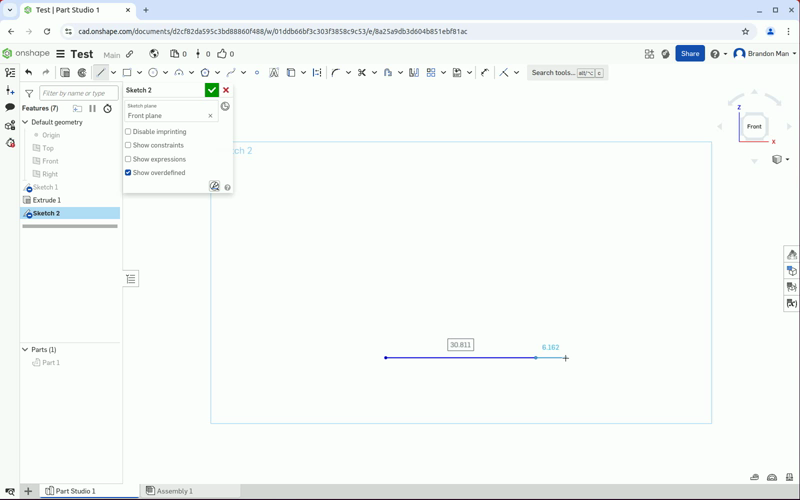
mouse_move(535, 320)
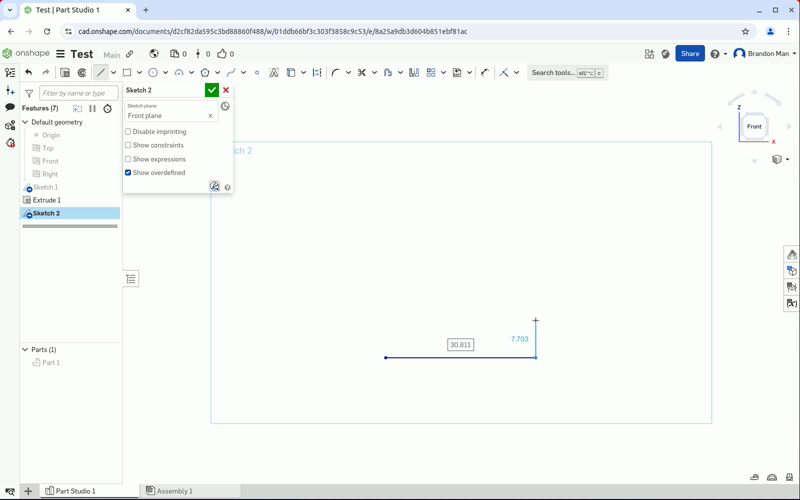
click(535, 320)
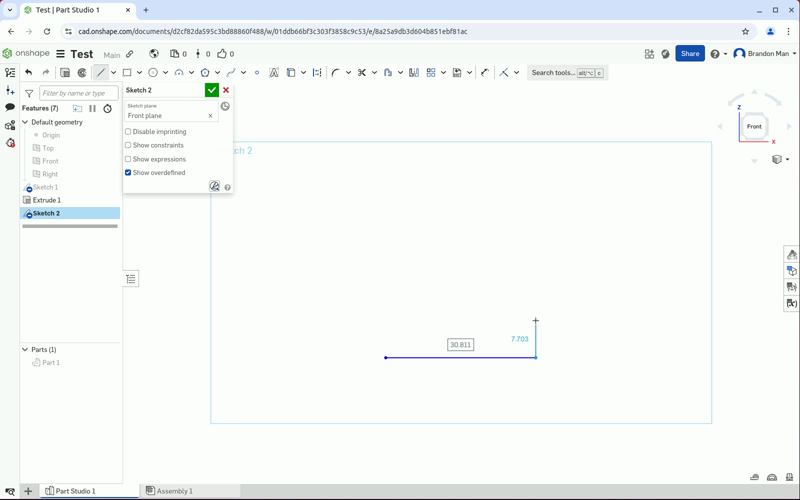
key_up(shift)
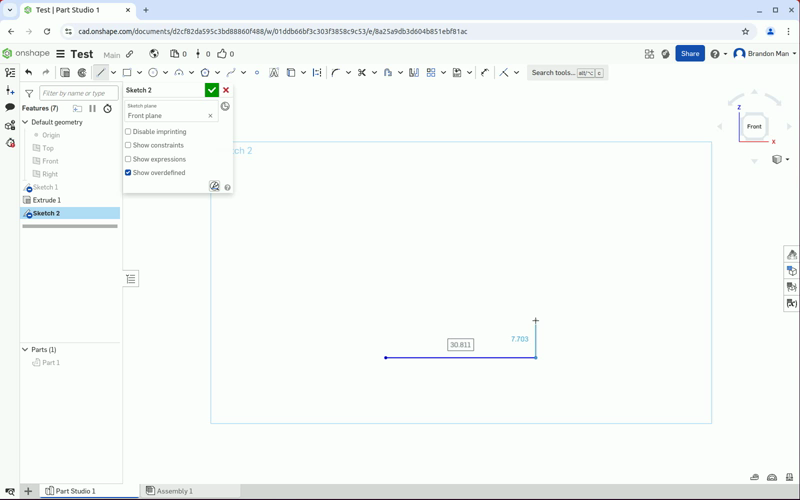
key(esc)
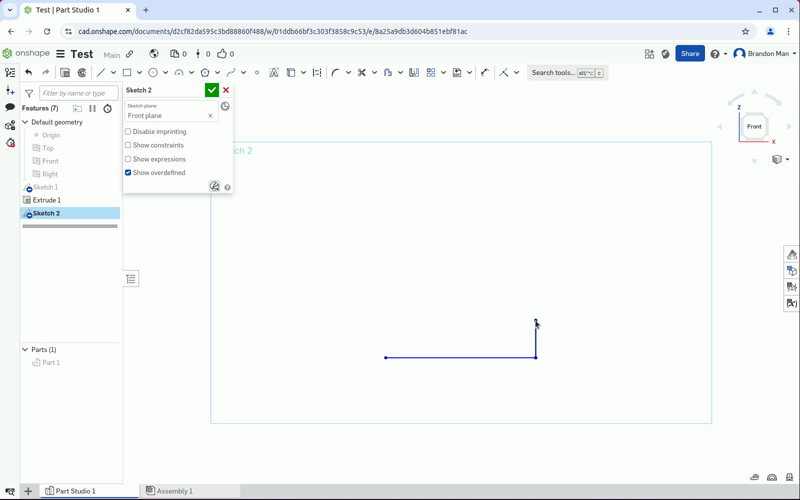
key(a)
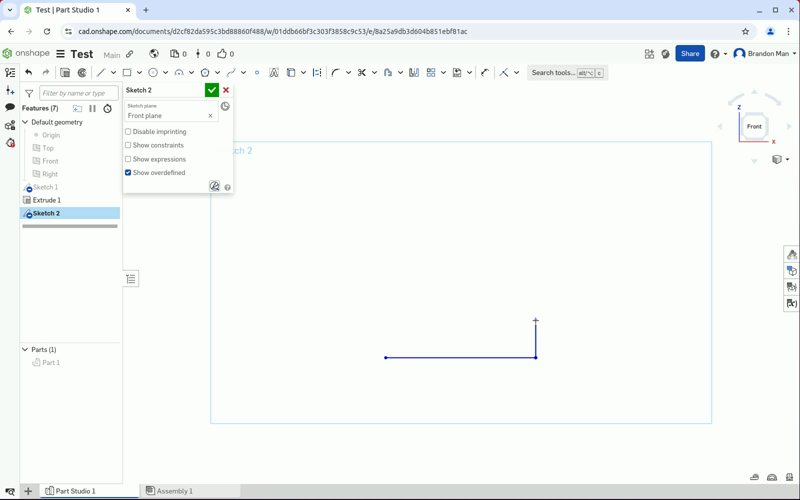
mouse_move(535, 320)
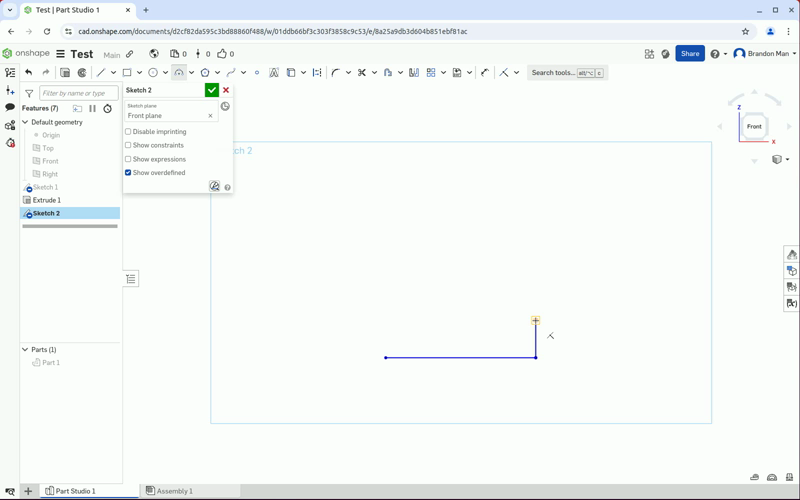
click(535, 320)
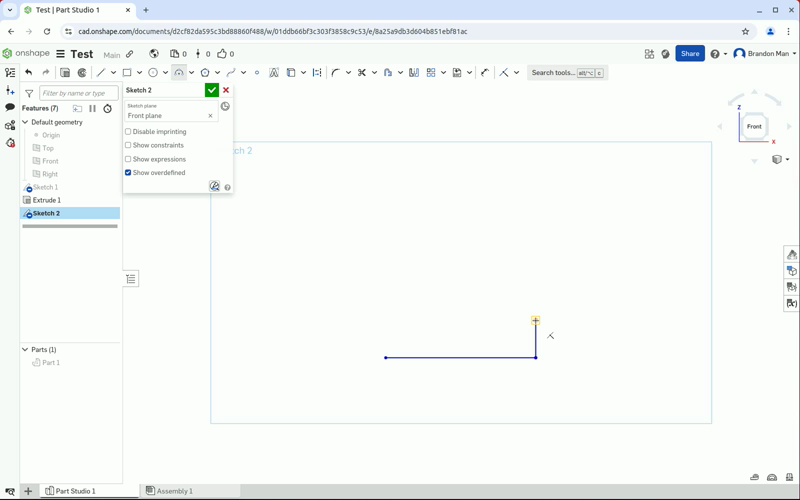
key_down(shift)
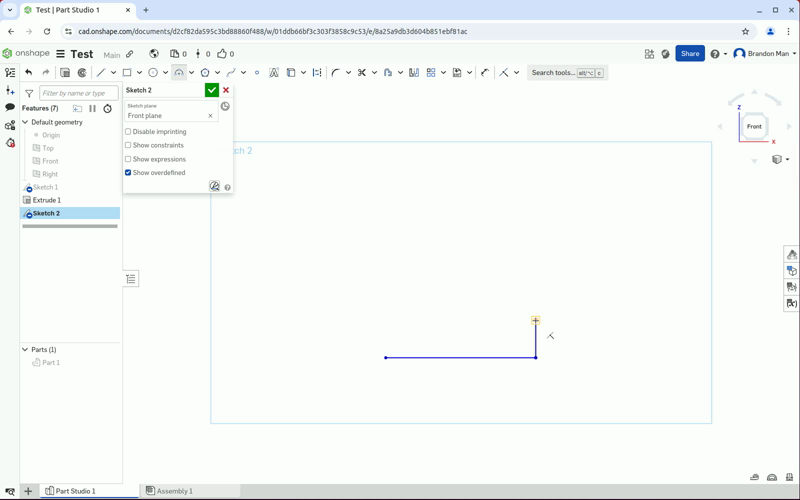
mouse_move(535, 246)
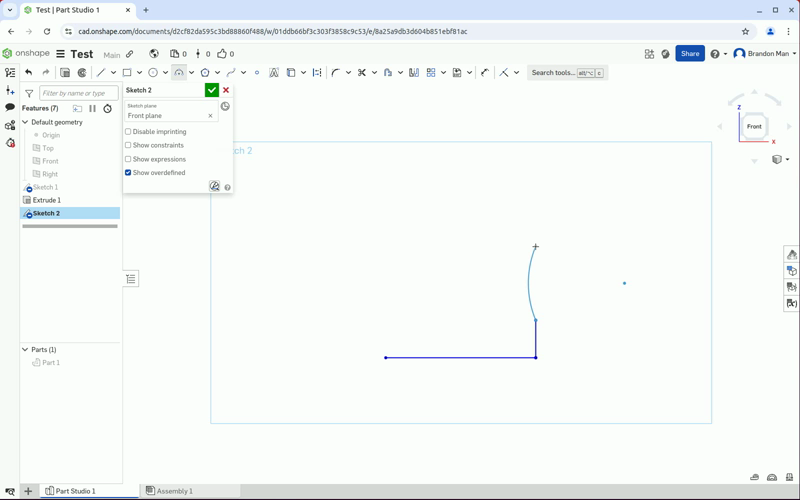
click(535, 246)
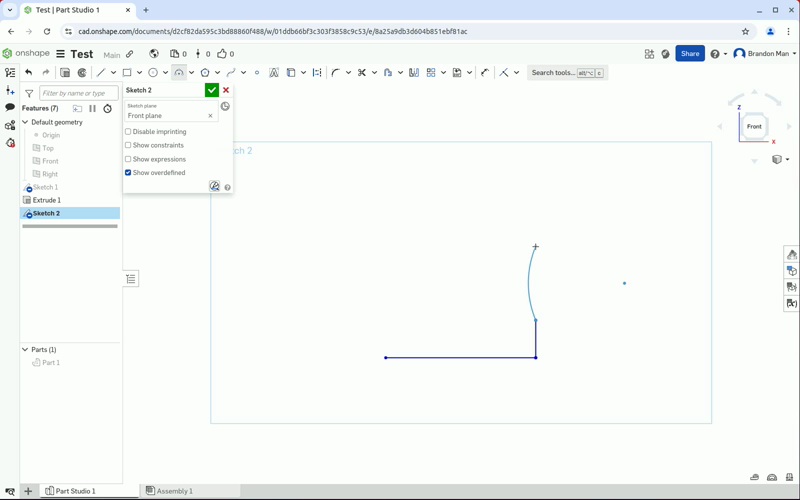
mouse_move(498, 283)
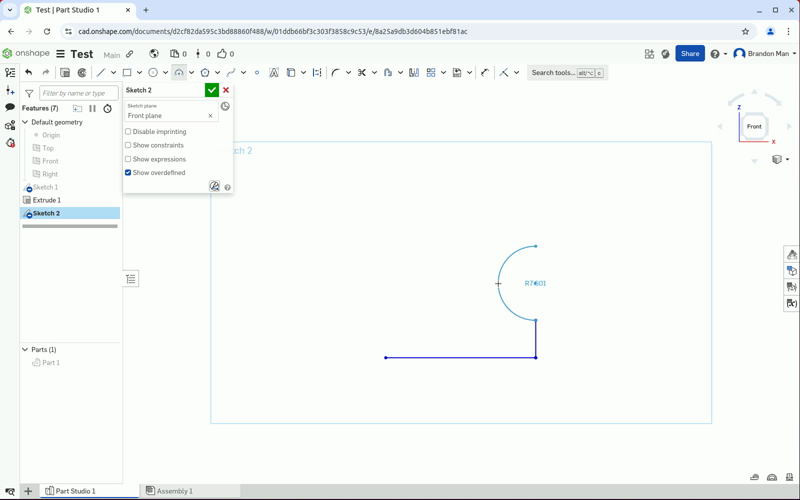
click(498, 283)
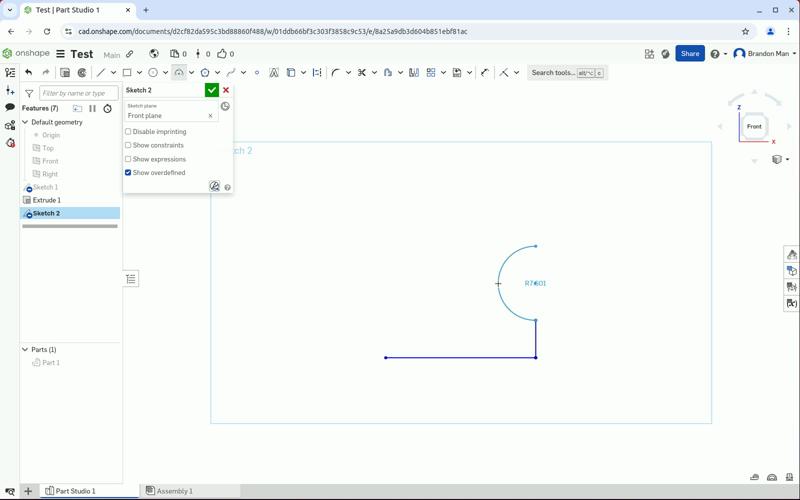
key_up(shift)
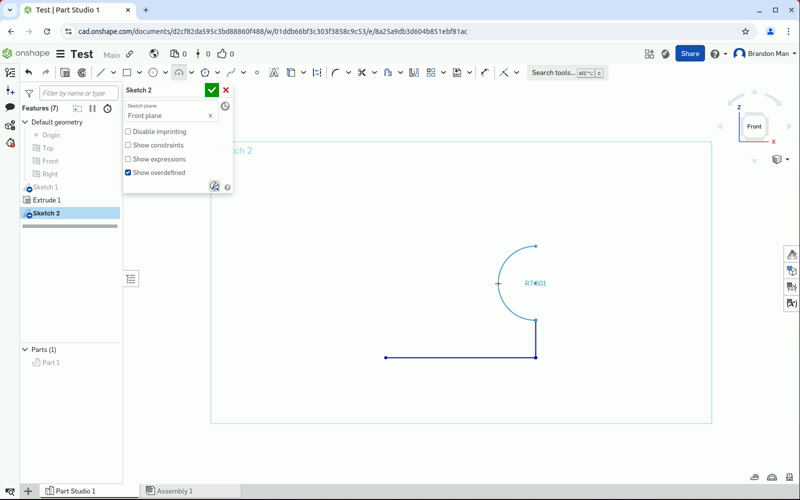
key(esc)
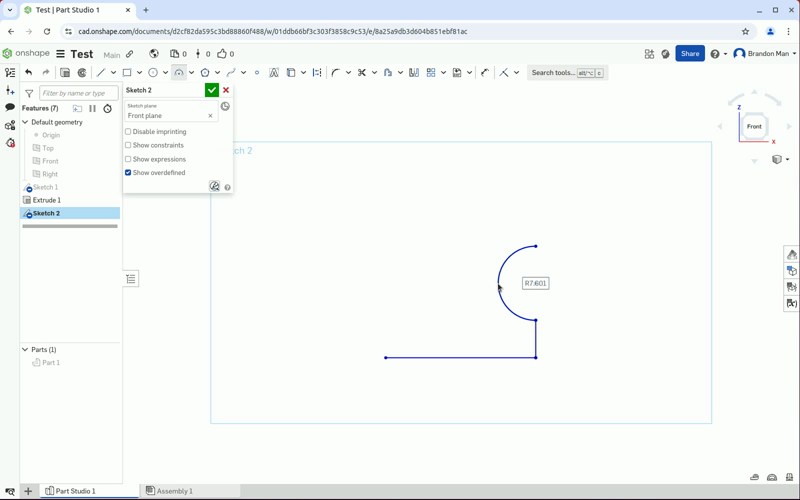
key(l)
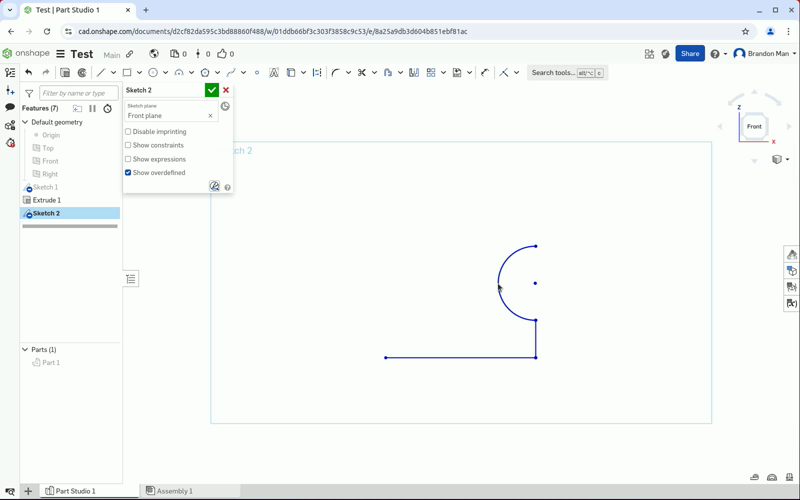
mouse_move(535, 246)
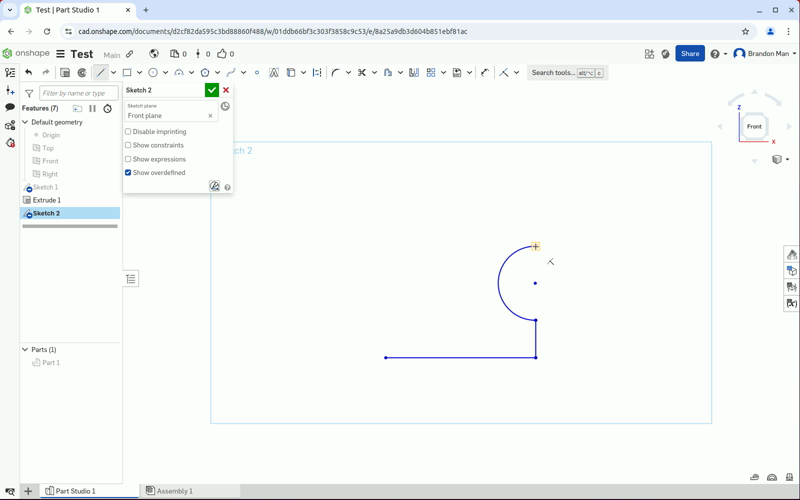
click(535, 246)
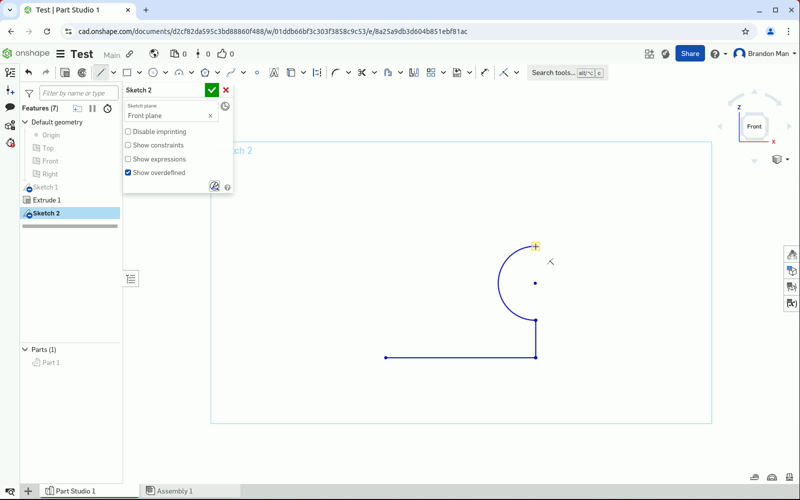
key_down(shift)
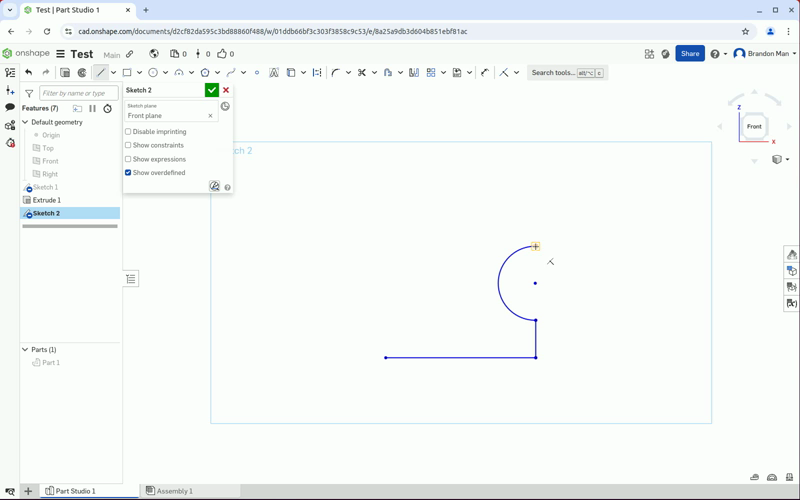
mouse_move(565, 246)
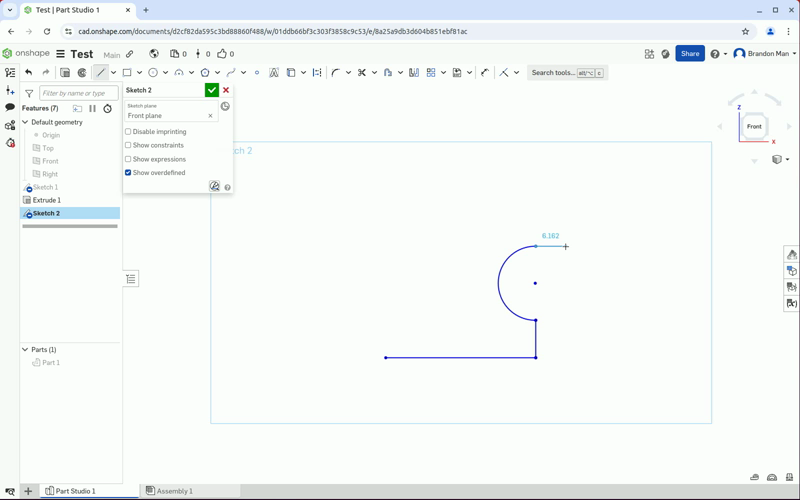
mouse_move(535, 208)
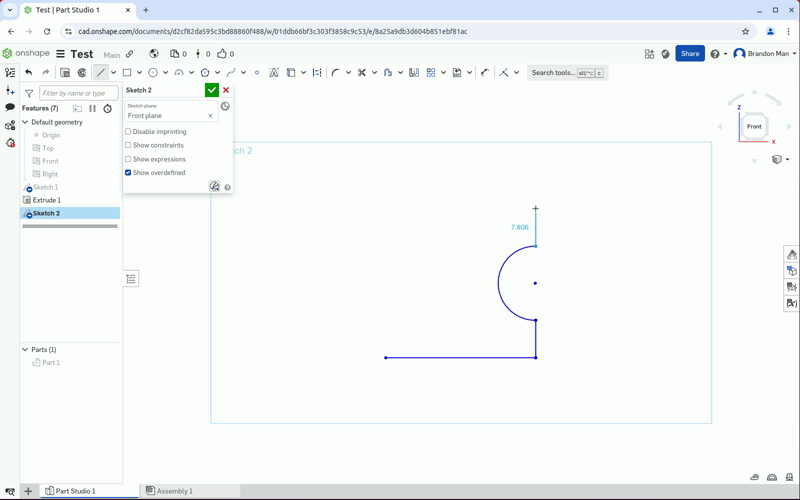
click(535, 208)
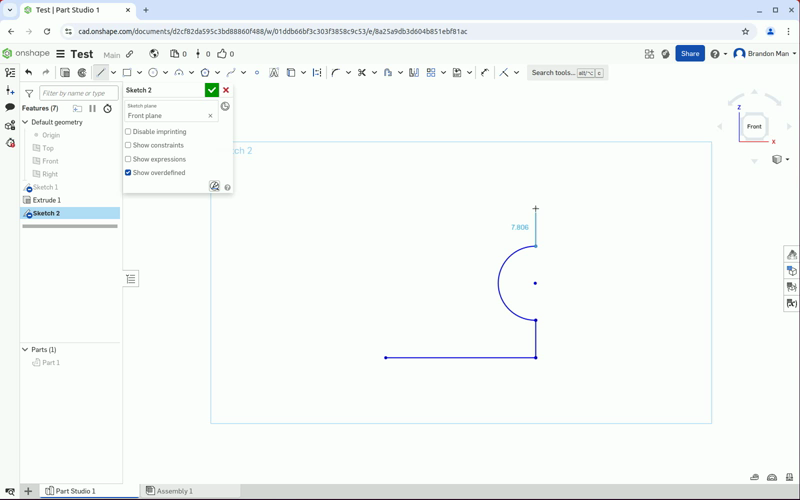
key_up(shift)
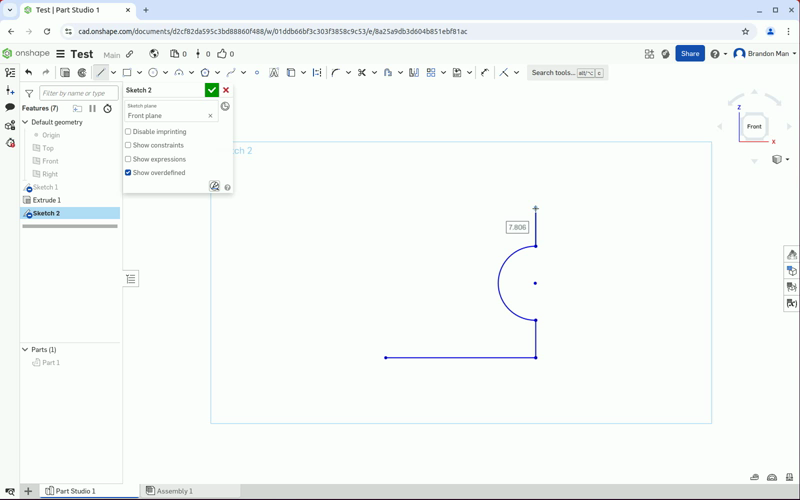
key_down(shift)
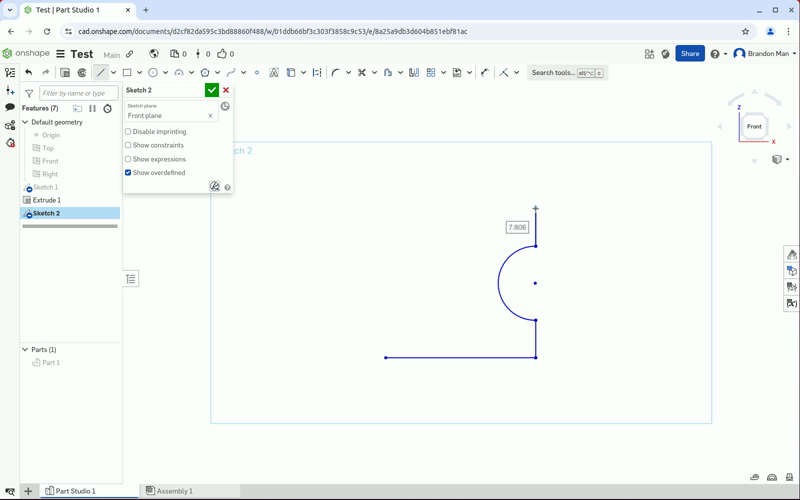
mouse_move(385, 208)
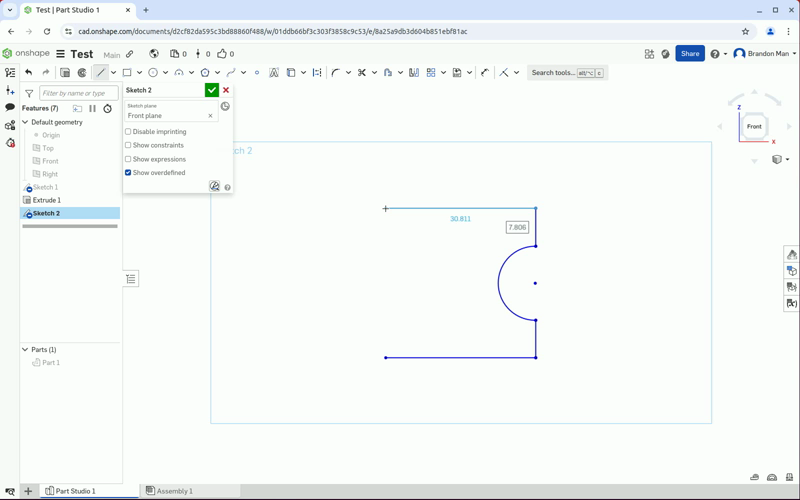
click(385, 208)
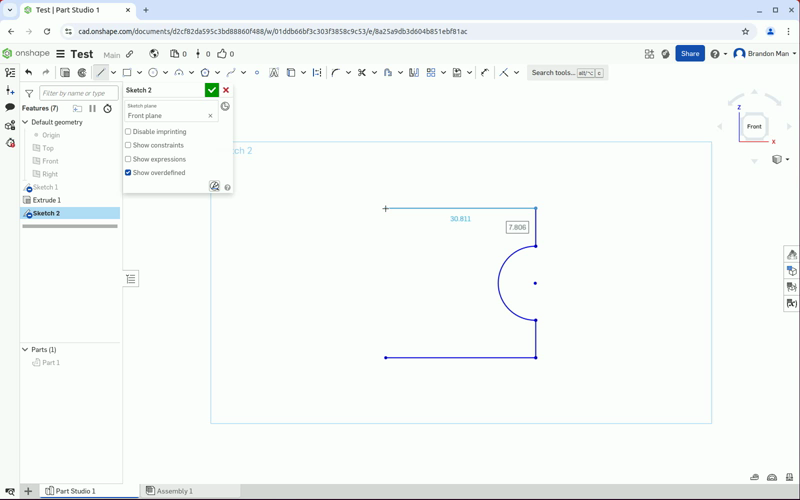
key_up(shift)
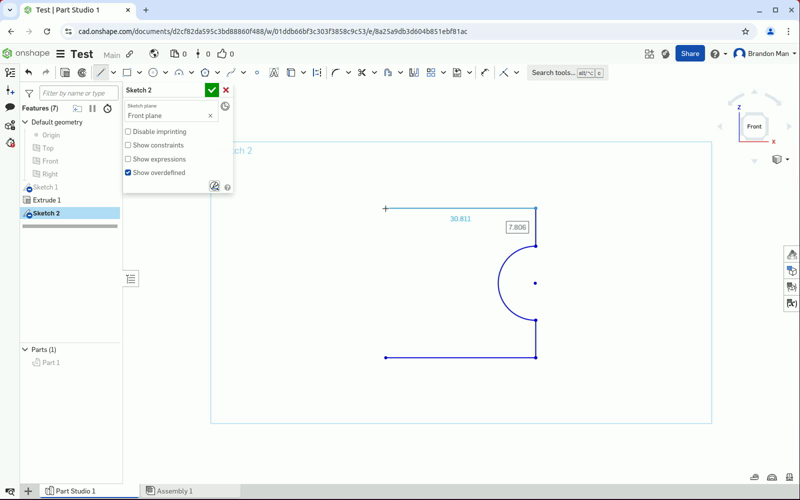
key_down(shift)
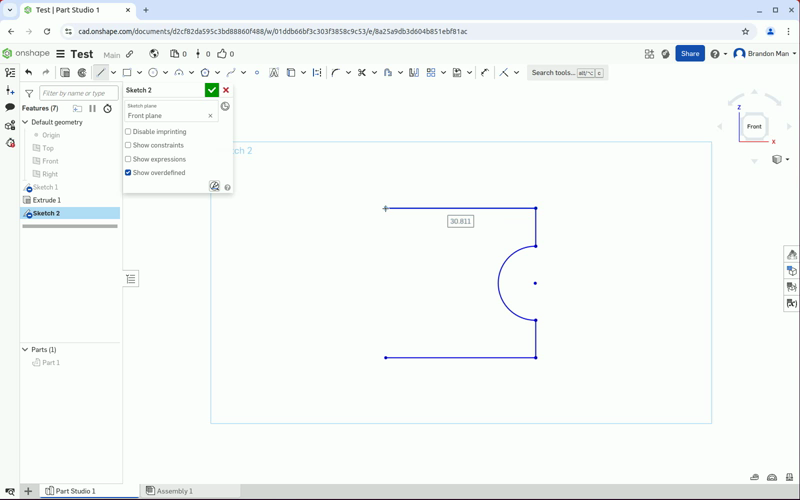
mouse_move(385, 357)
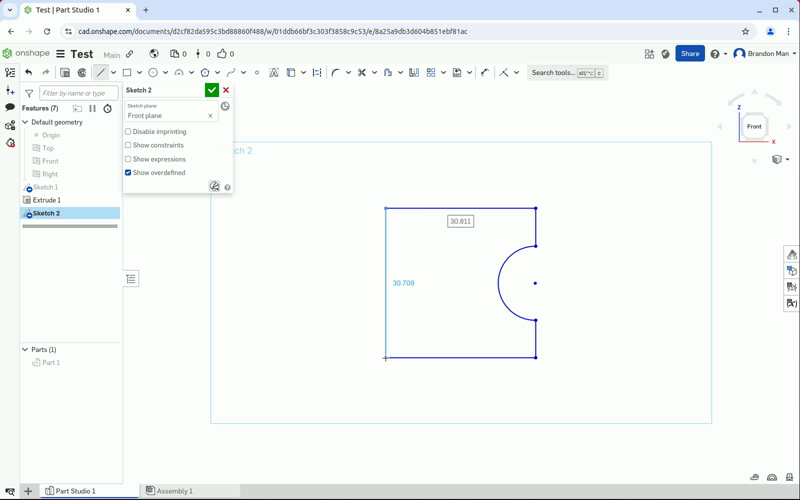
key_up(shift)
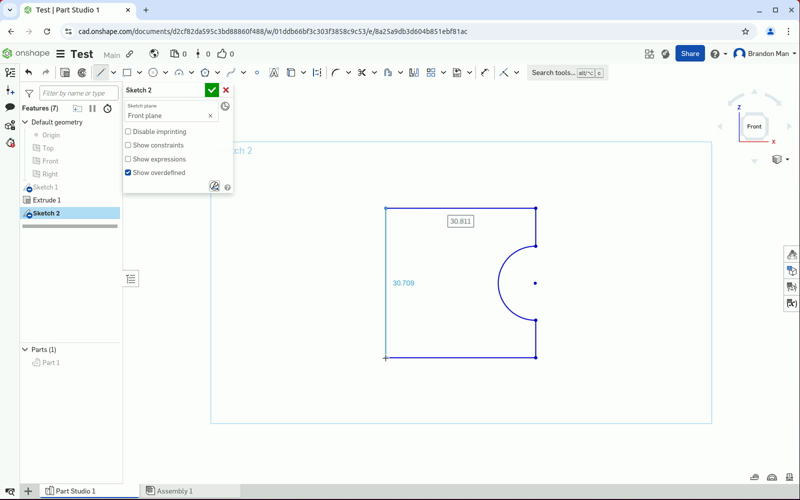
click(385, 357)
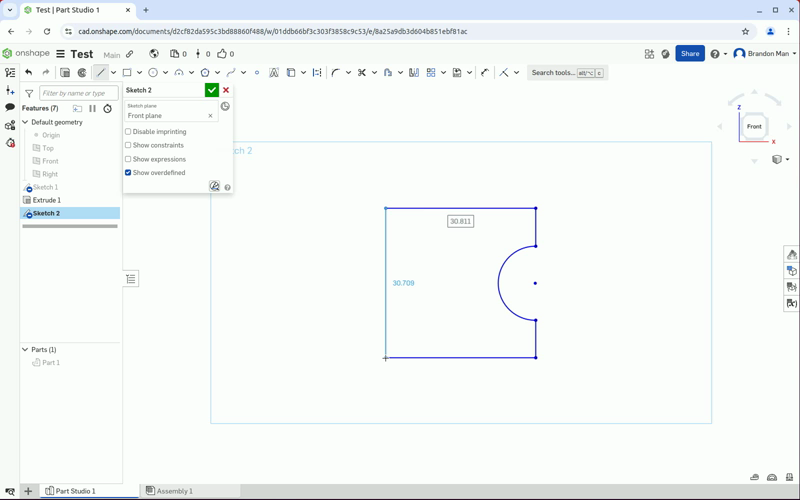
key(esc)
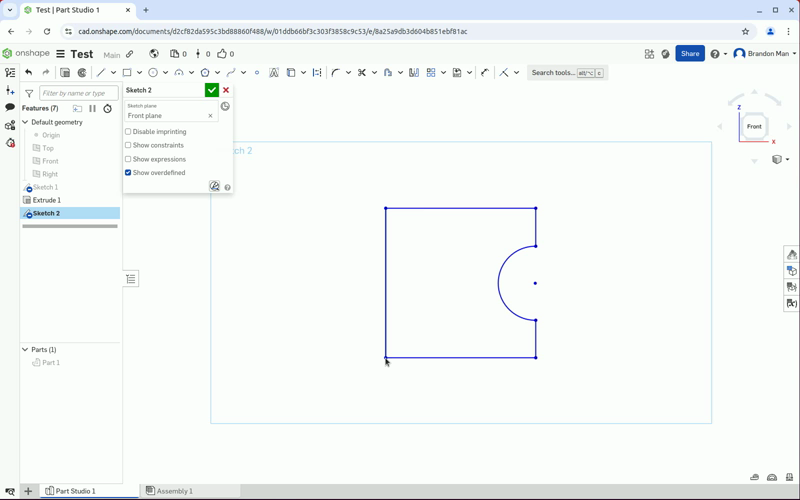
key(c)
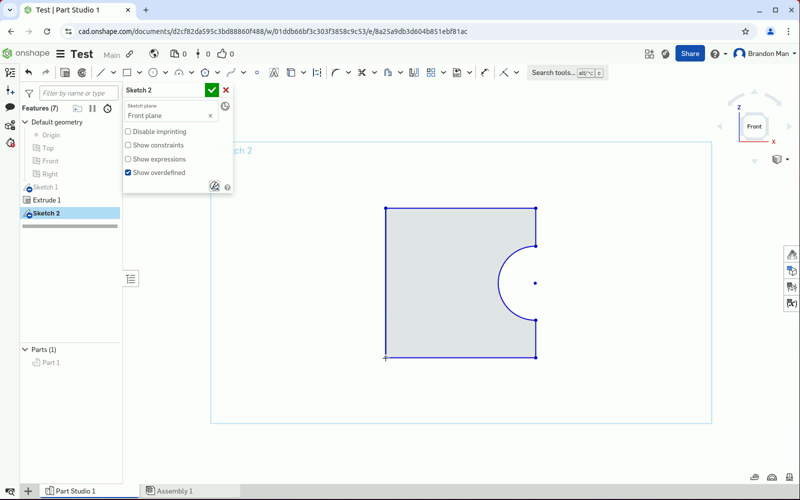
key_down(shift)
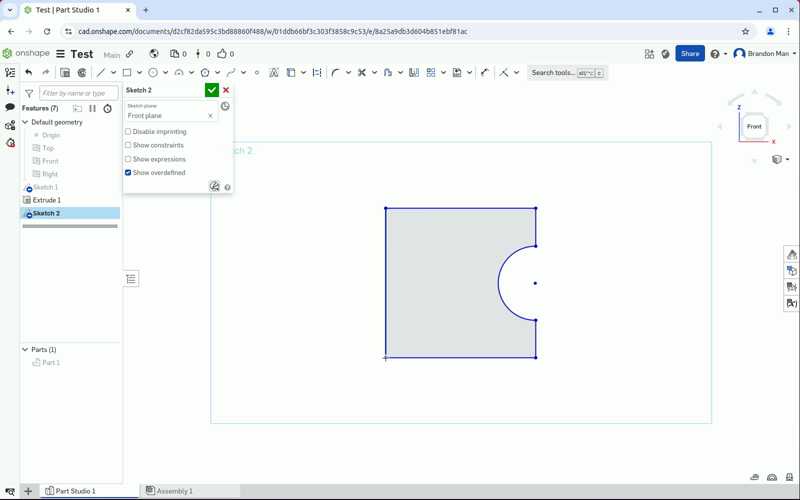
mouse_move(434, 282)
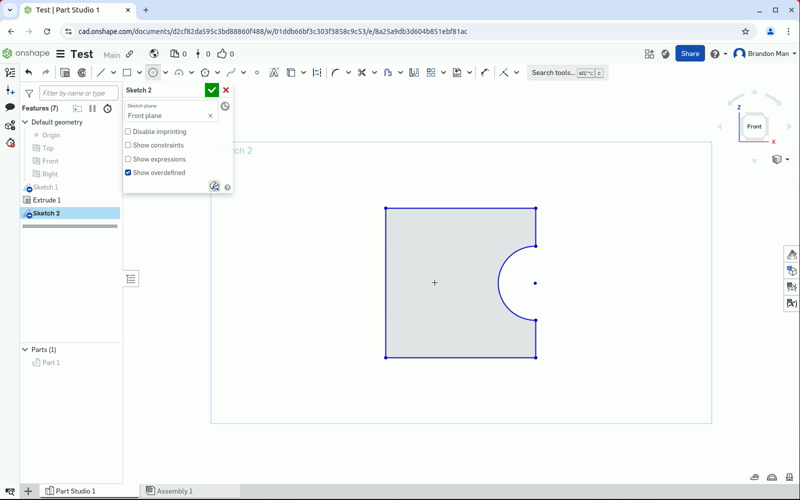
click(434, 282)
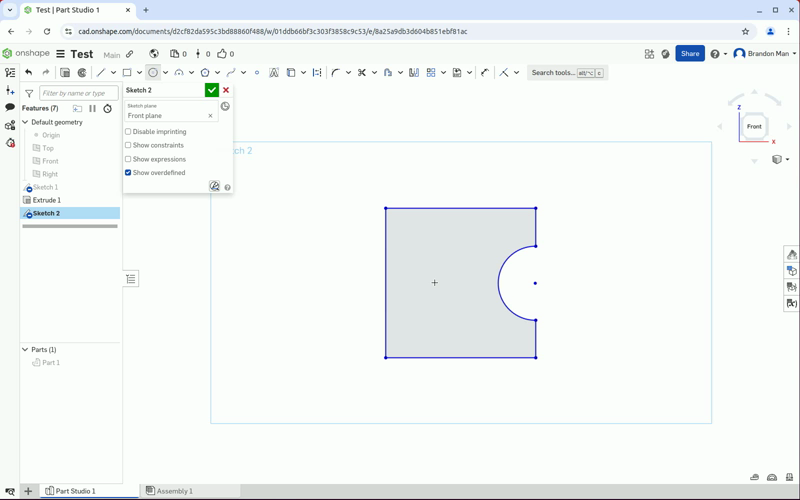
key_up(shift)
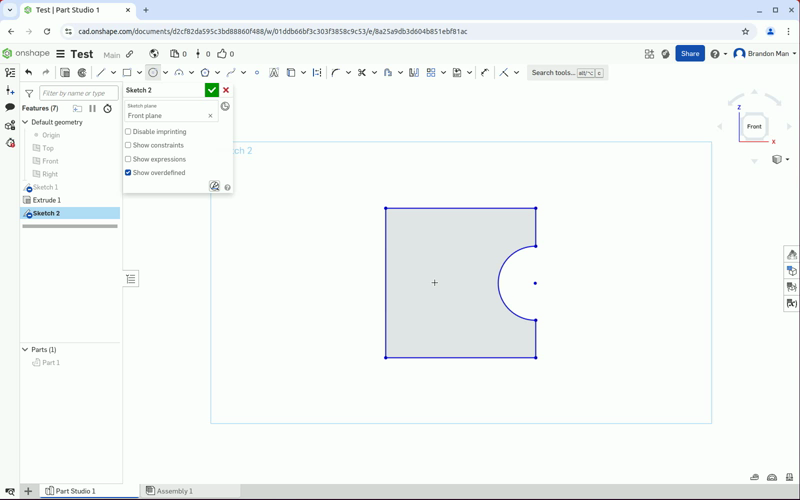
mouse_move(472, 282)
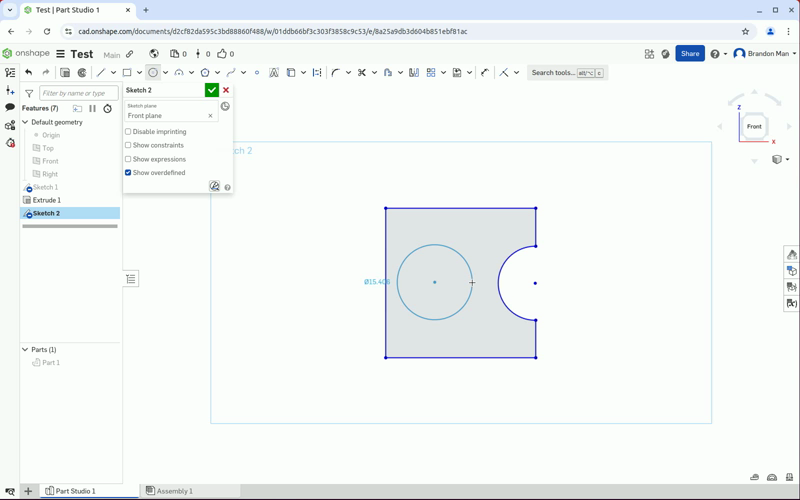
click(472, 282)
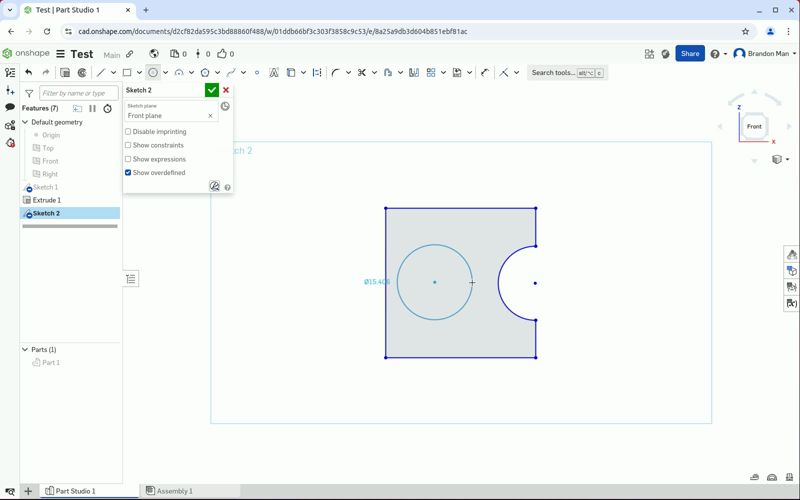
key(esc)
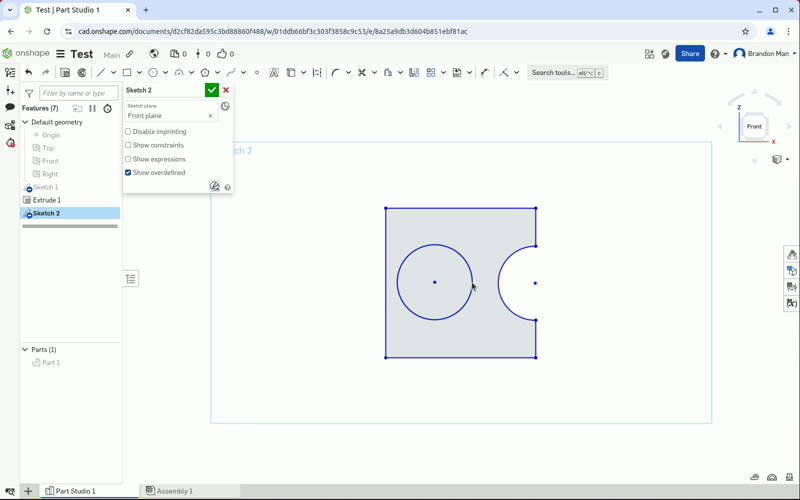
mouse_move(514, 324)
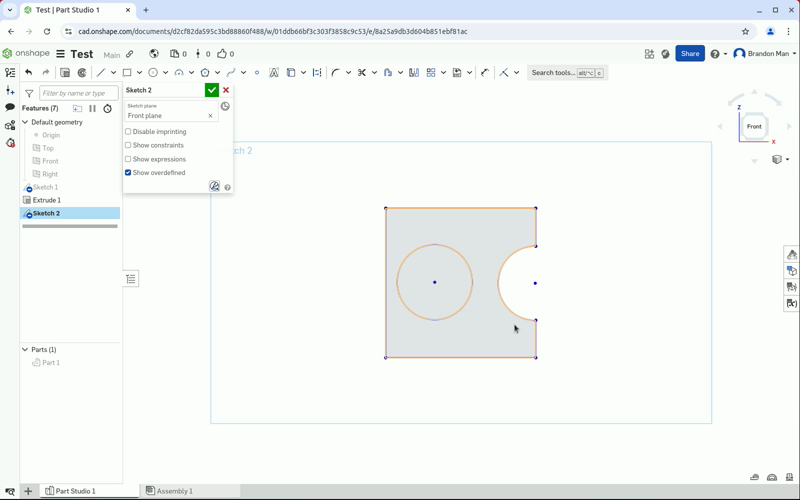
click(514, 324)
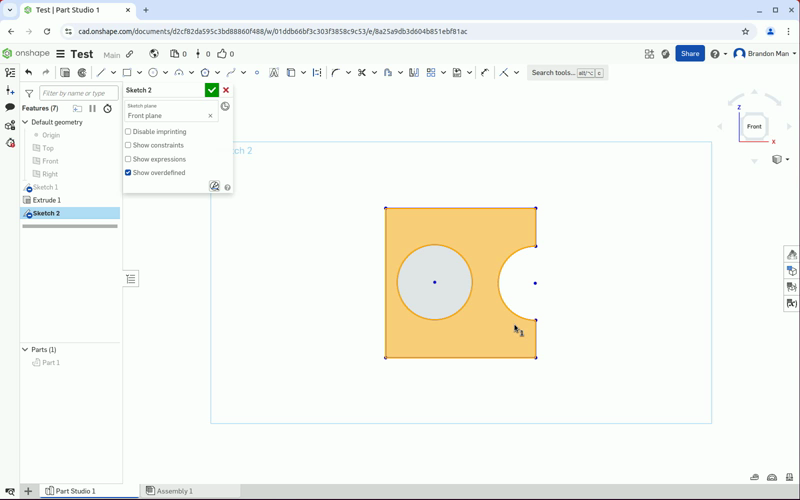
mouse_move(73, 352)
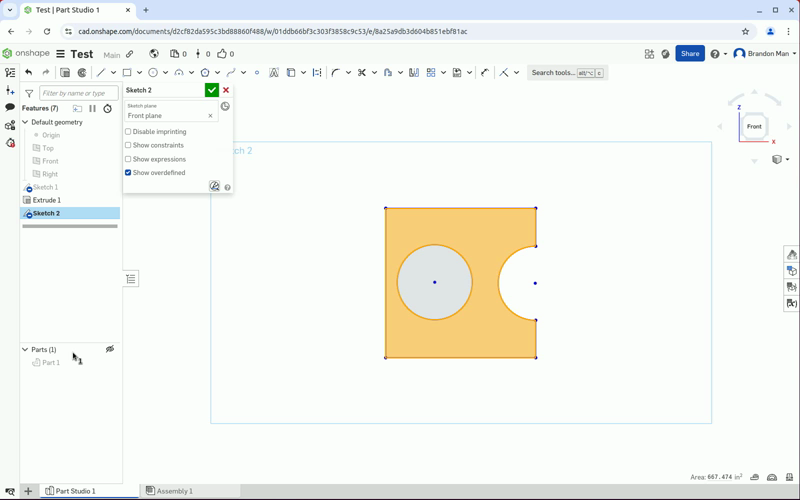
key(shift+y)
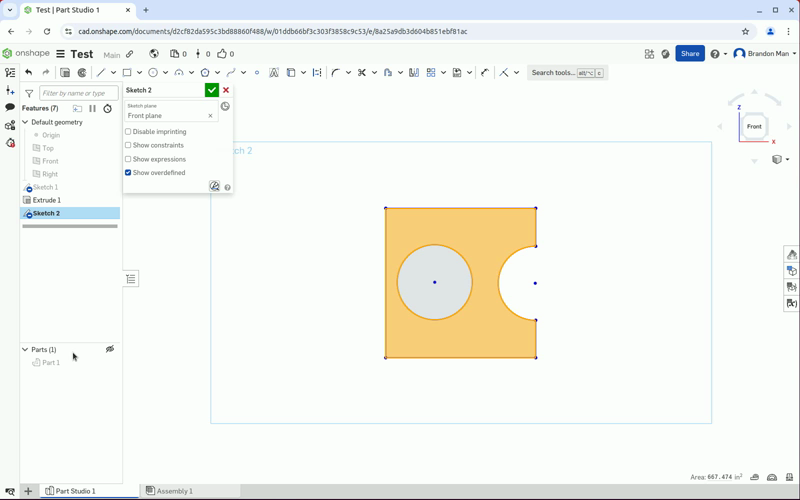
key(shift+e)
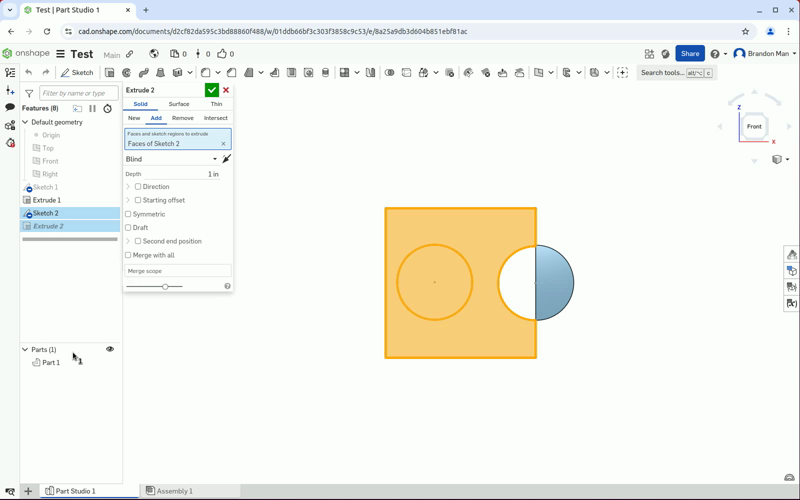
mouse_move(143, 106)
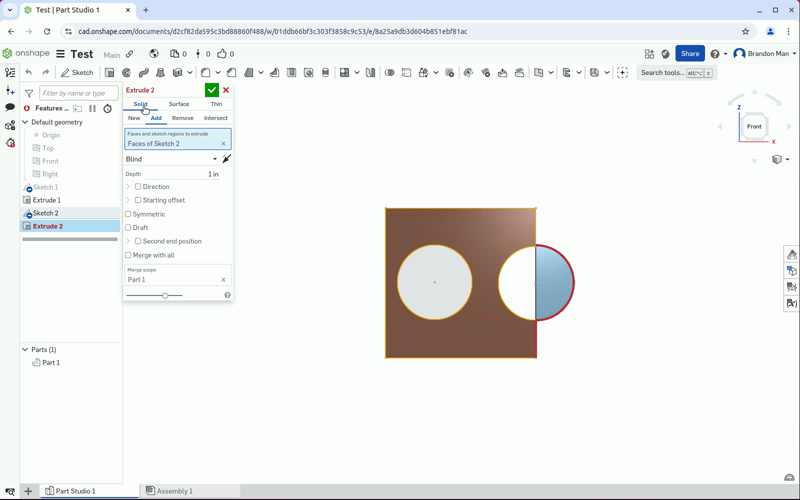
click(143, 106)
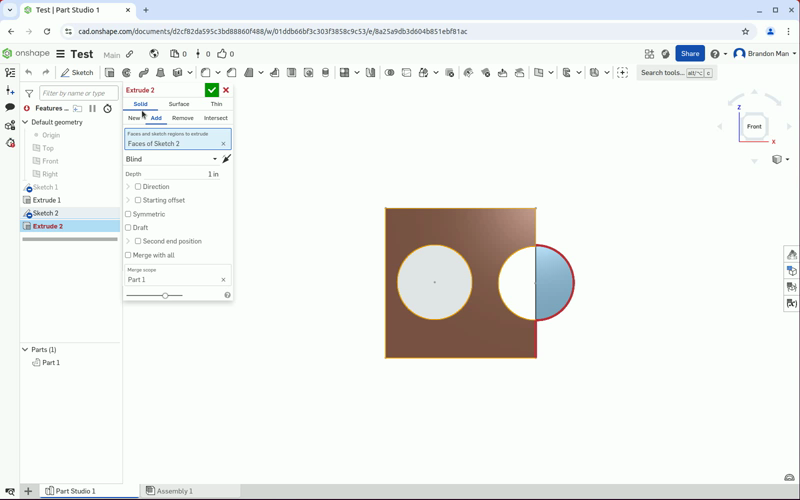
mouse_move(137, 120)
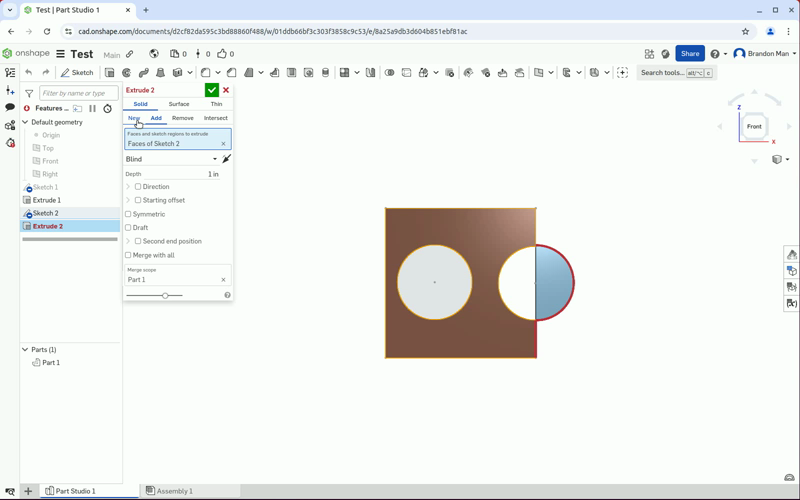
click(137, 120)
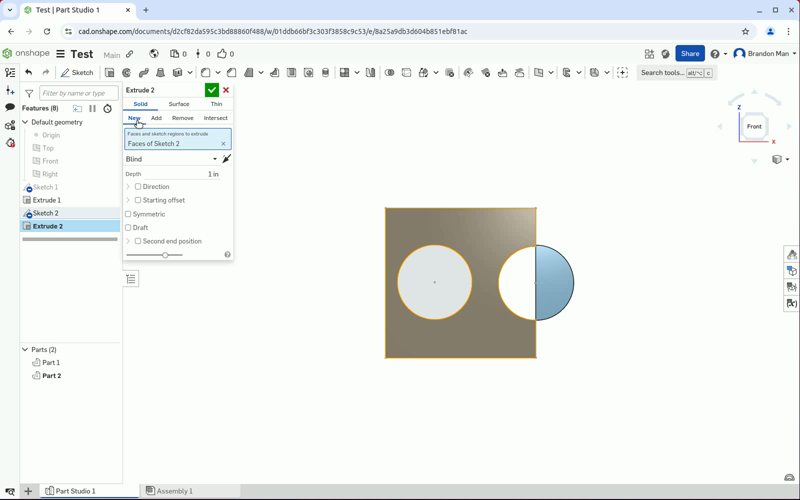
key(tab, 4)
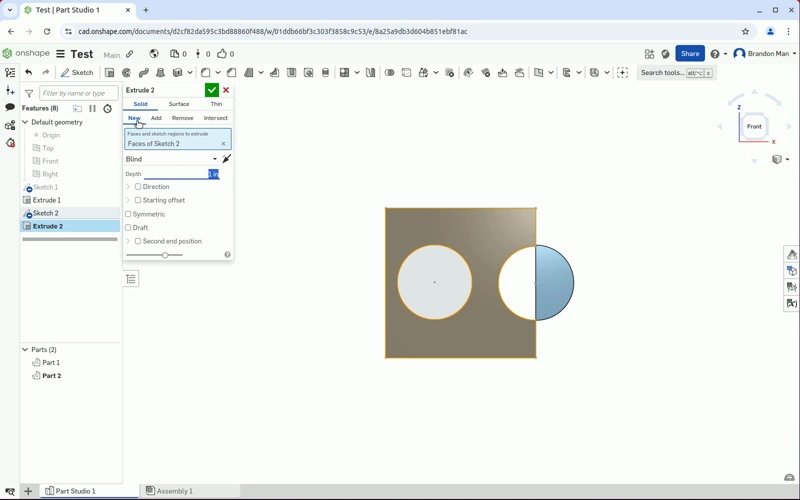
text(7.703)
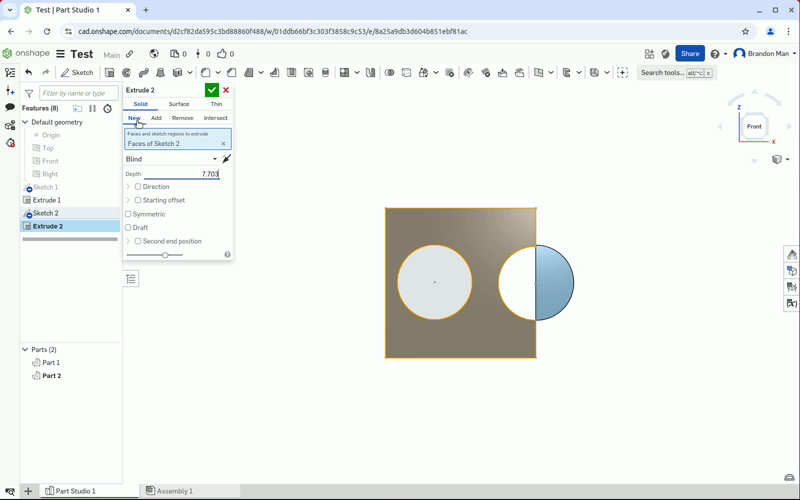
key(enter)
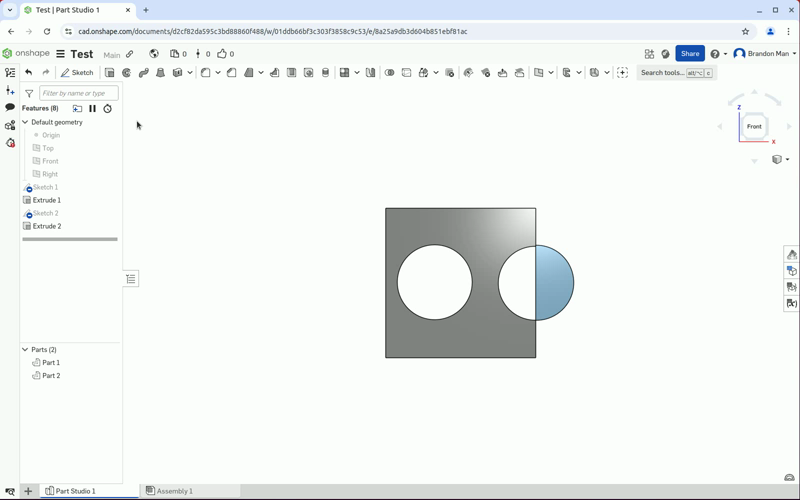
key(shift+h)
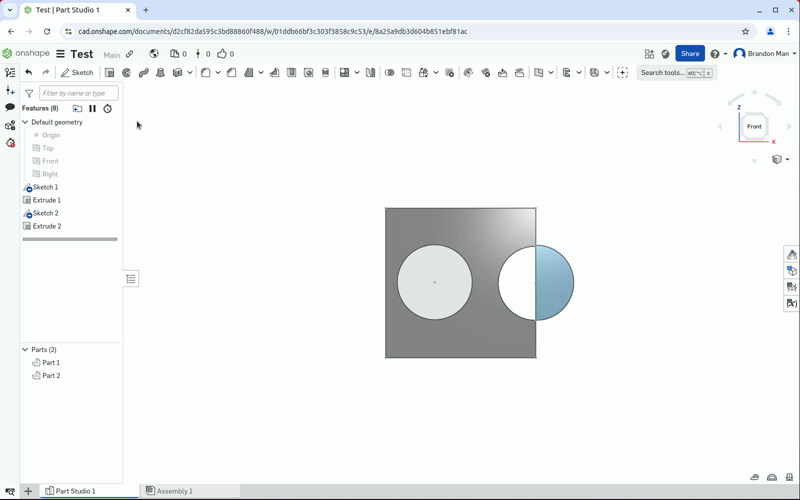
key(shift+h)
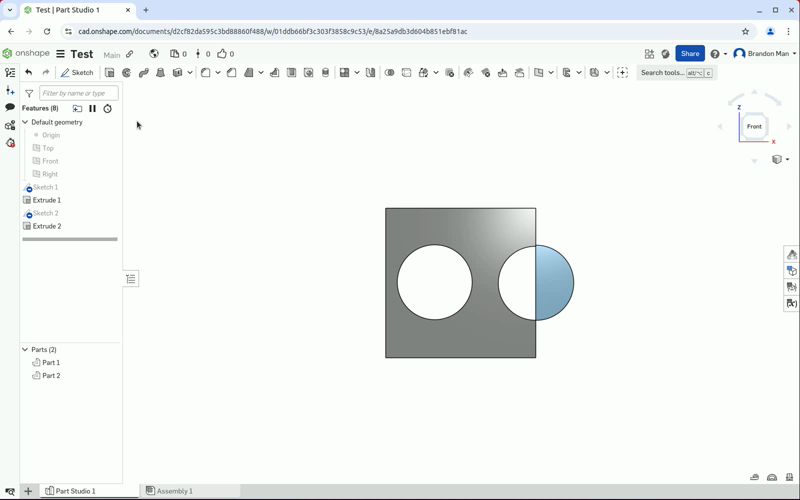
mouse_move(73, 189)
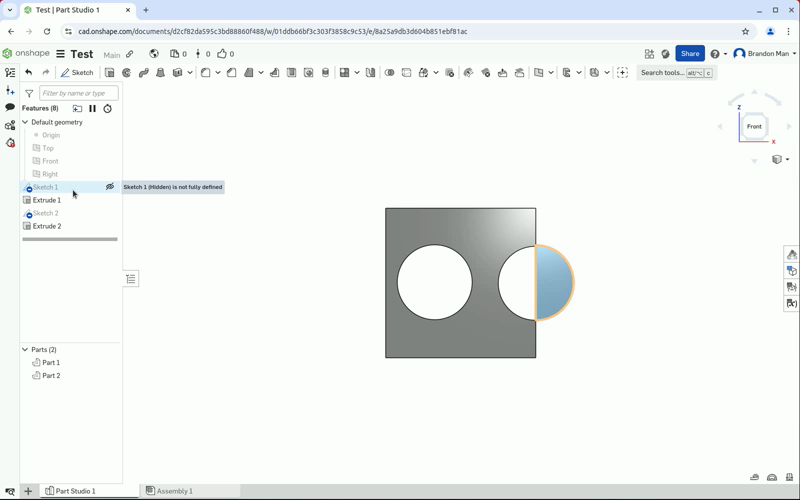
click(73, 189)
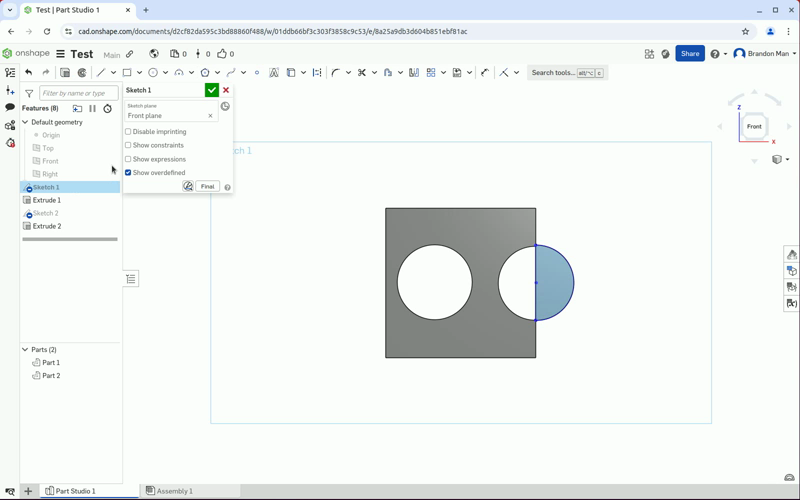
mouse_move(229, 92)
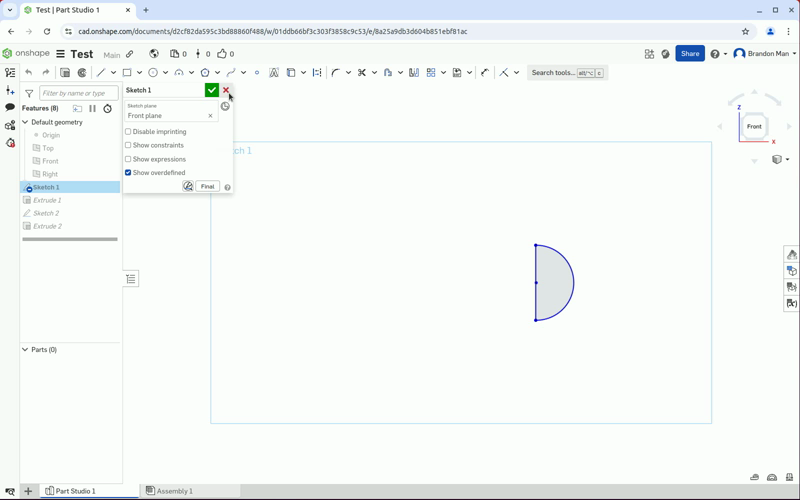
click(229, 92)
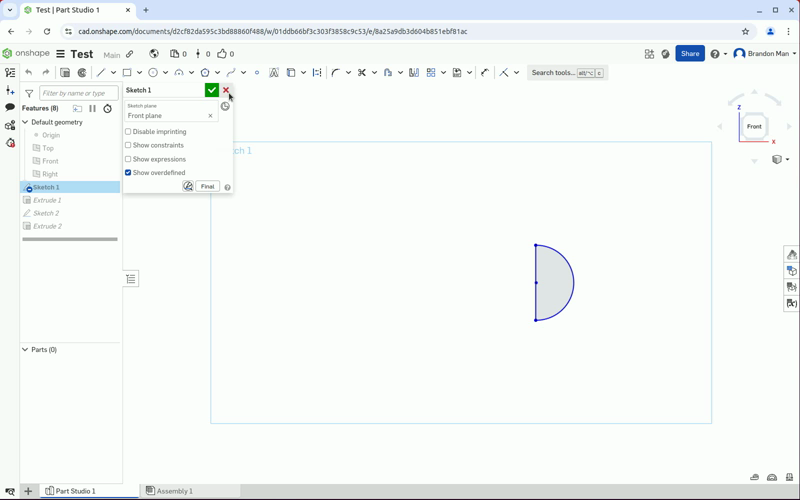
key(shift+s)
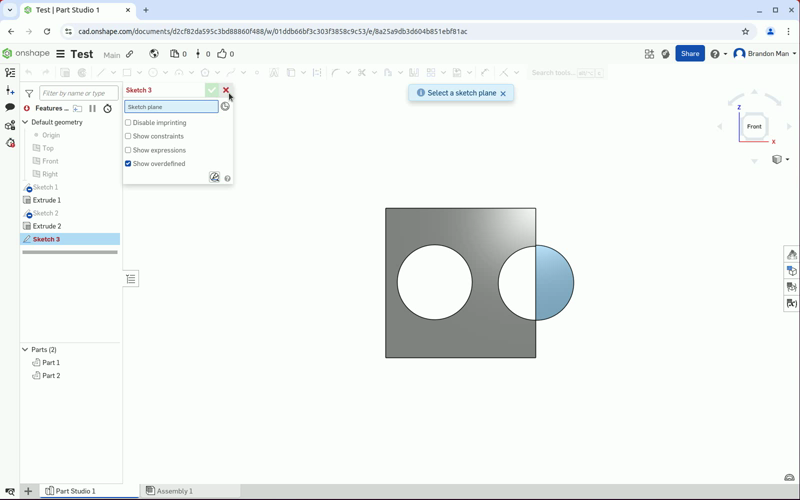
mouse_move(73, 163)
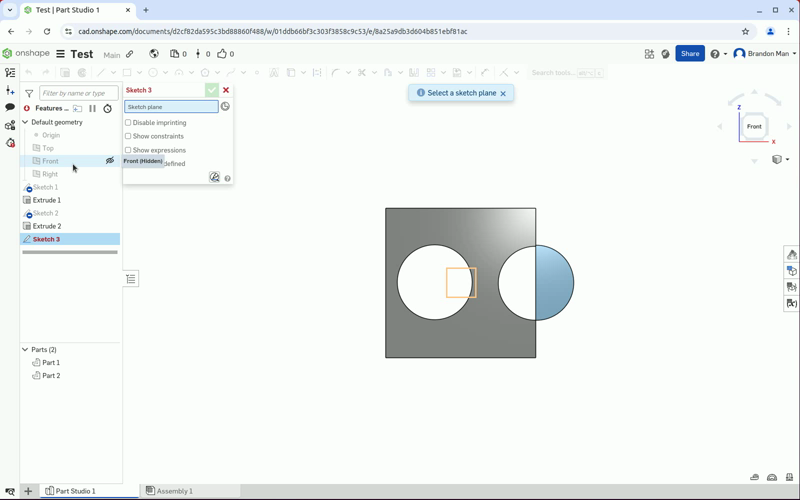
click(73, 163)
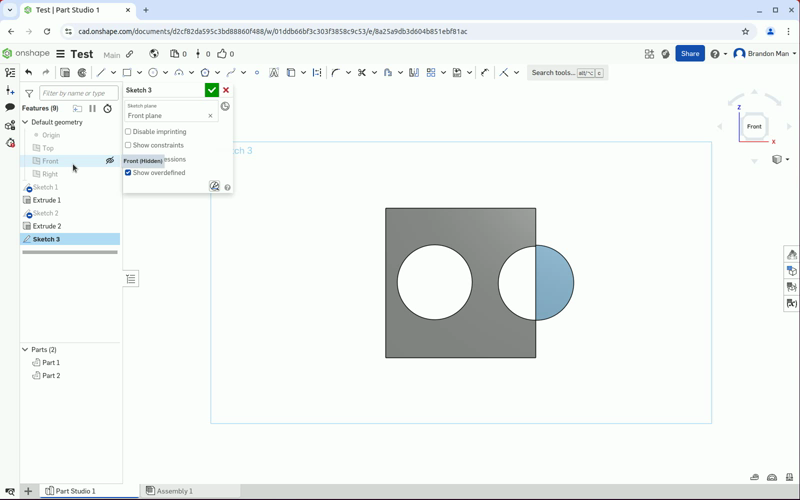
mouse_move(73, 352)
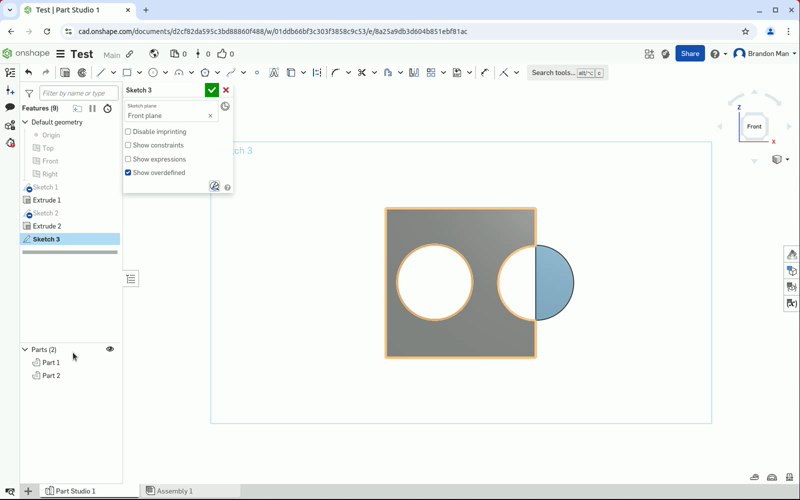
key(y)
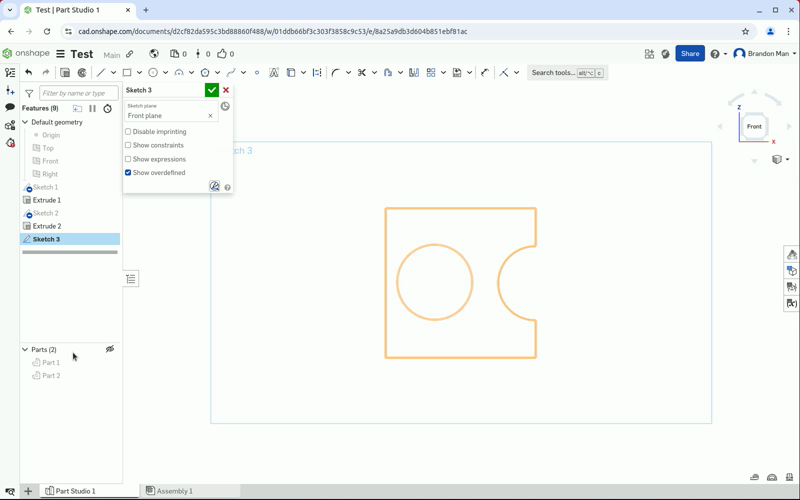
key(l)
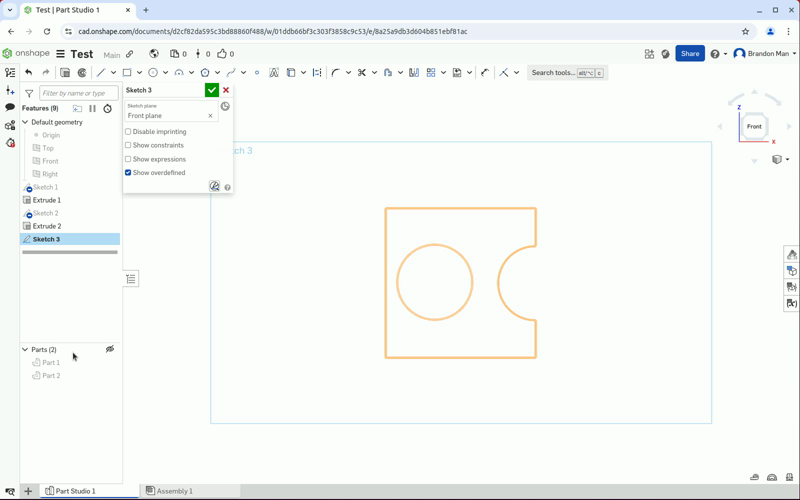
key_down(shift)
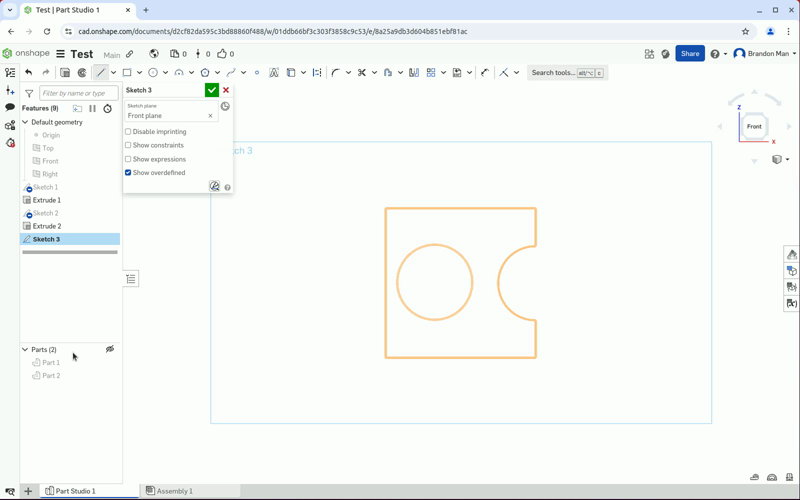
mouse_move(535, 320)
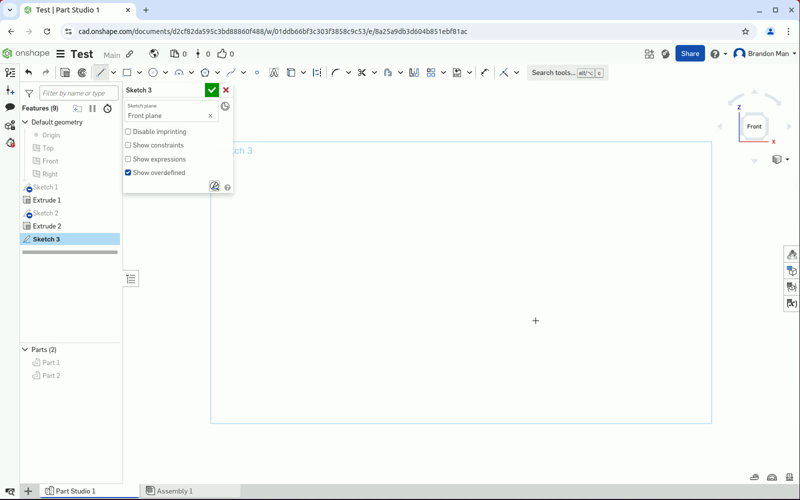
click(535, 320)
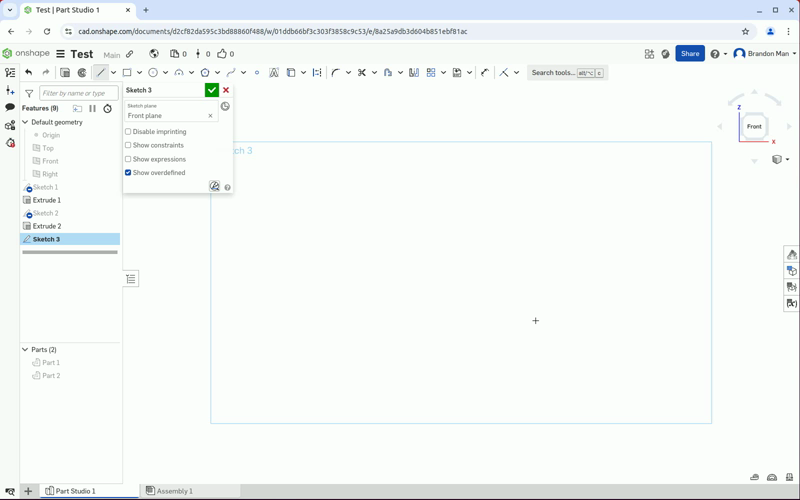
key_up(shift)
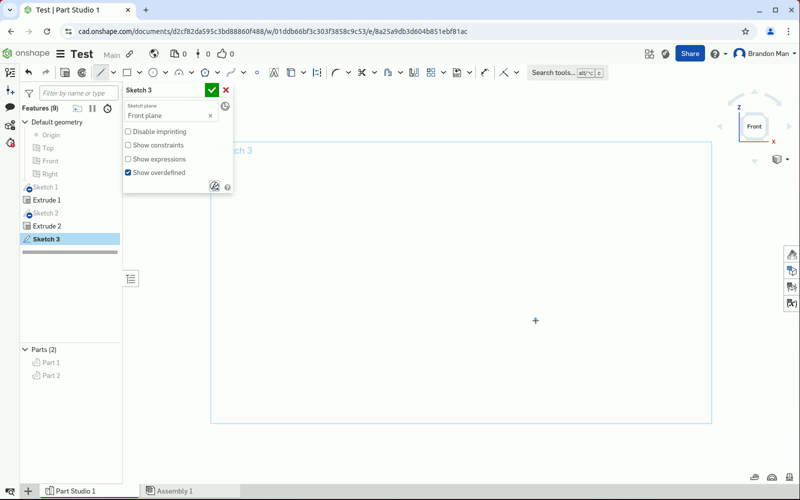
key_down(shift)
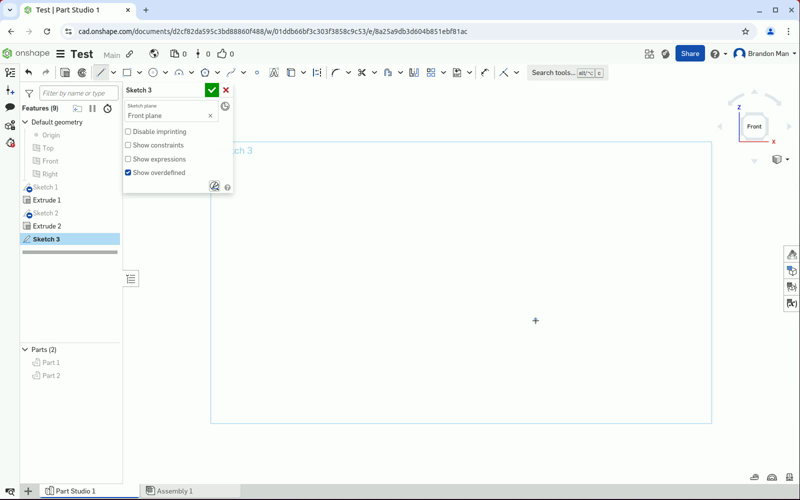
mouse_move(535, 245)
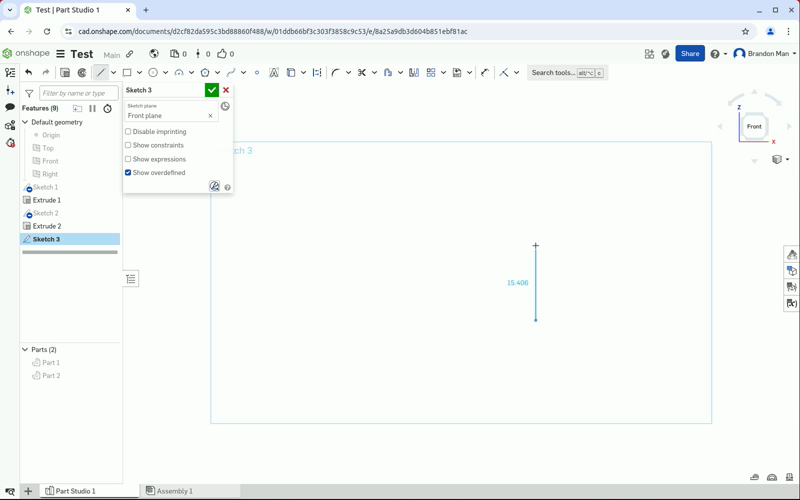
click(535, 245)
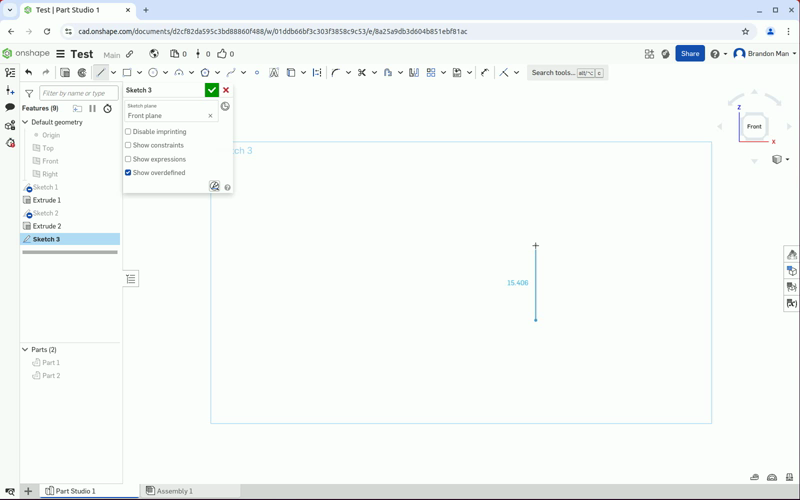
key_up(shift)
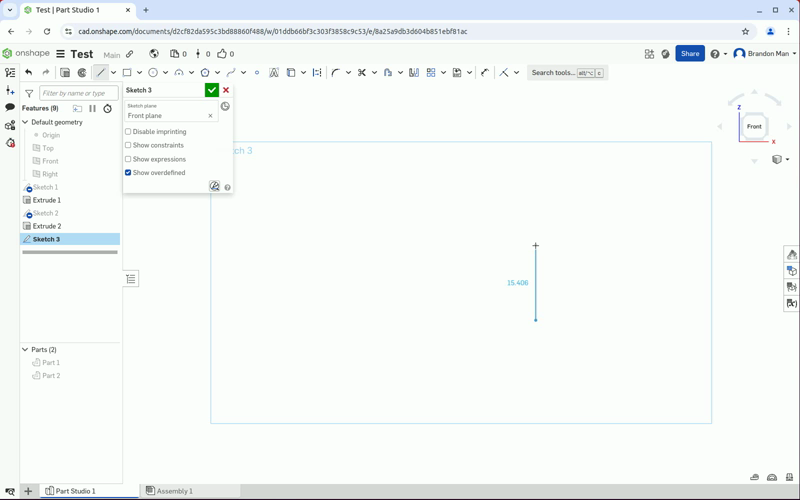
key(esc)
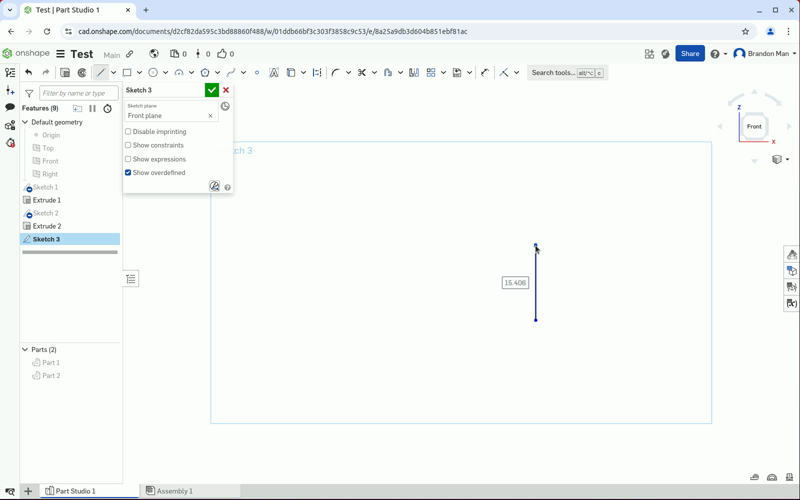
key(a)
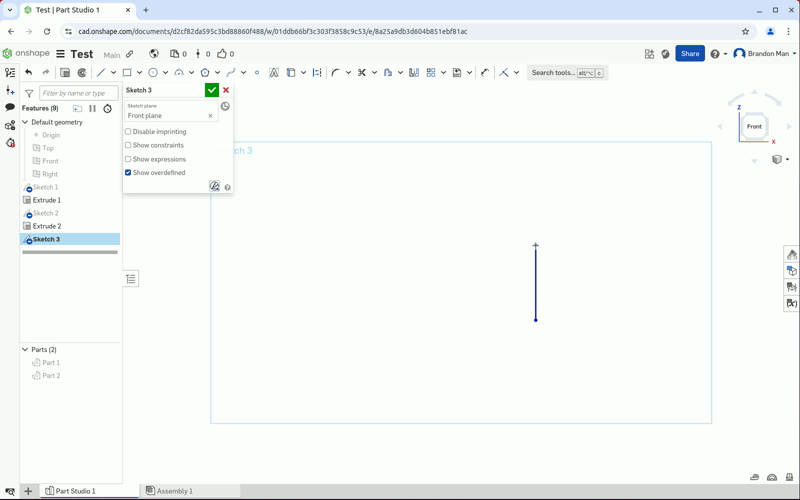
mouse_move(535, 245)
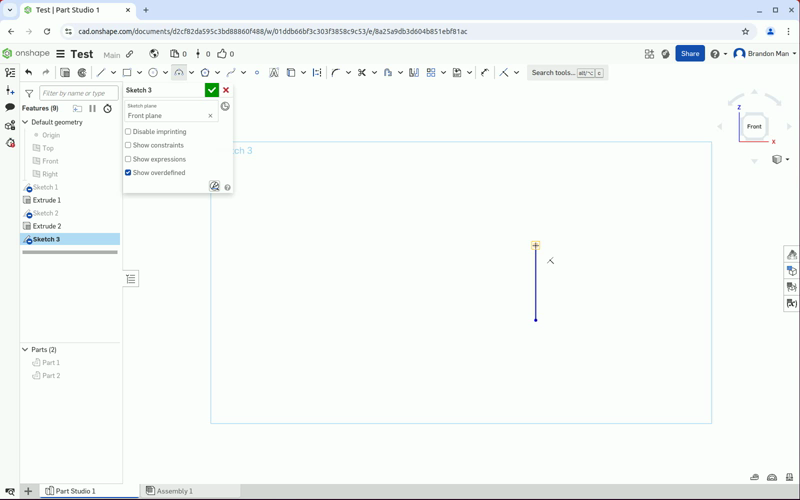
click(535, 245)
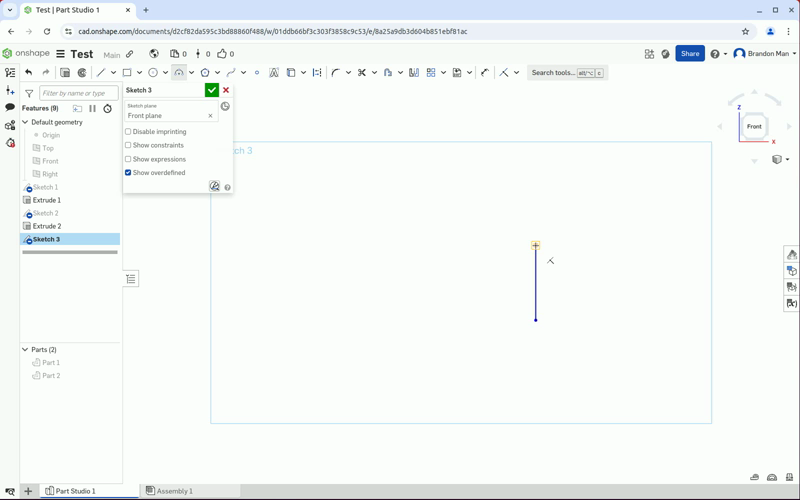
mouse_move(535, 320)
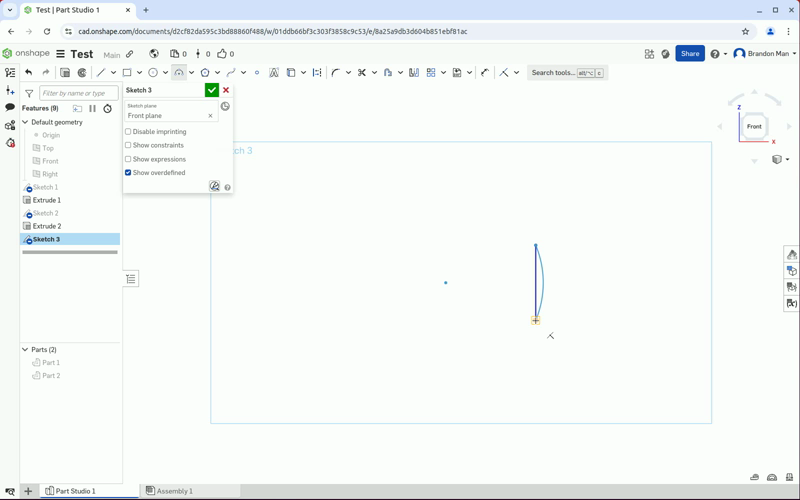
click(535, 320)
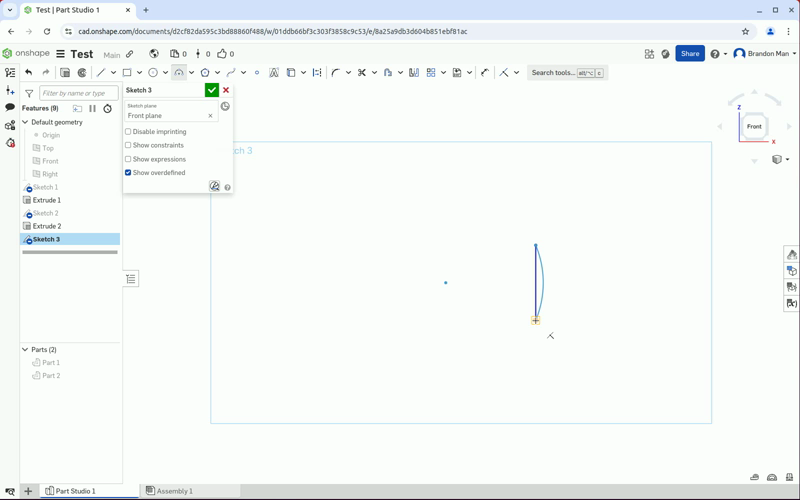
key_down(shift)
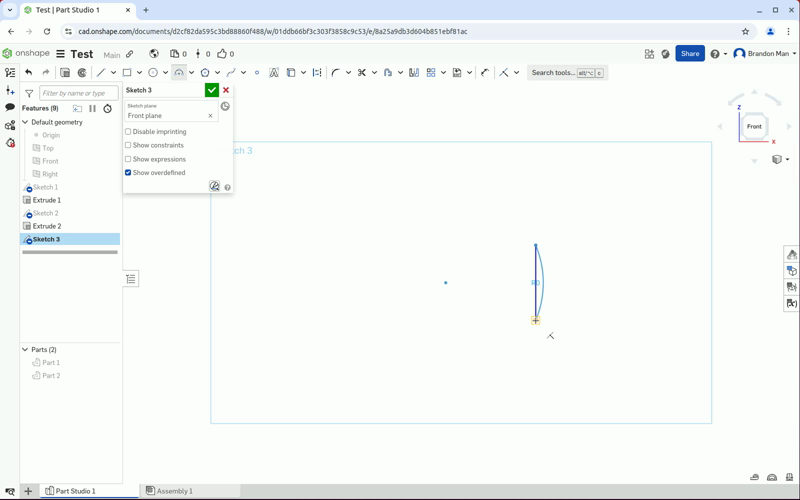
mouse_move(498, 282)
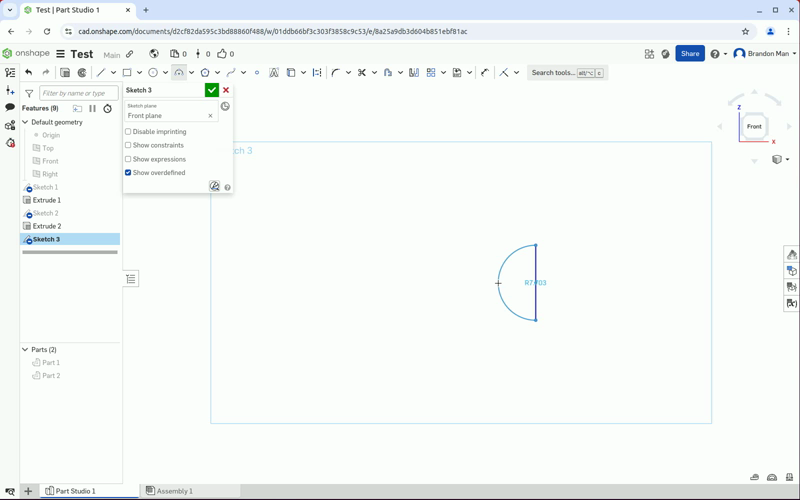
click(498, 282)
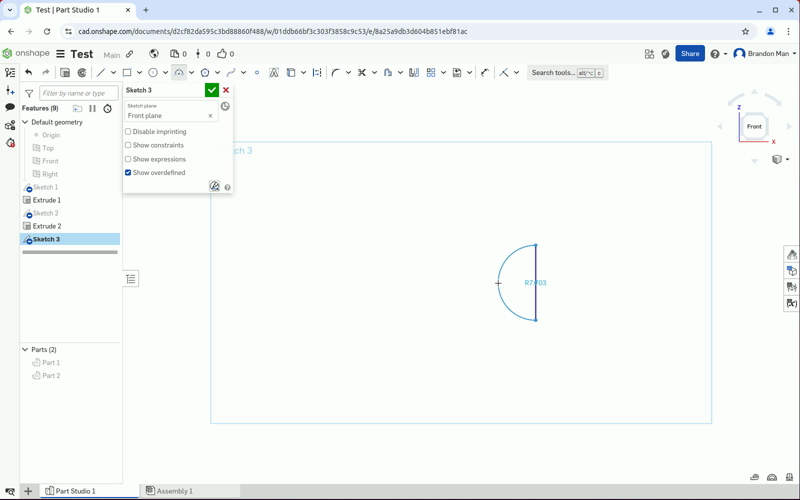
key_up(shift)
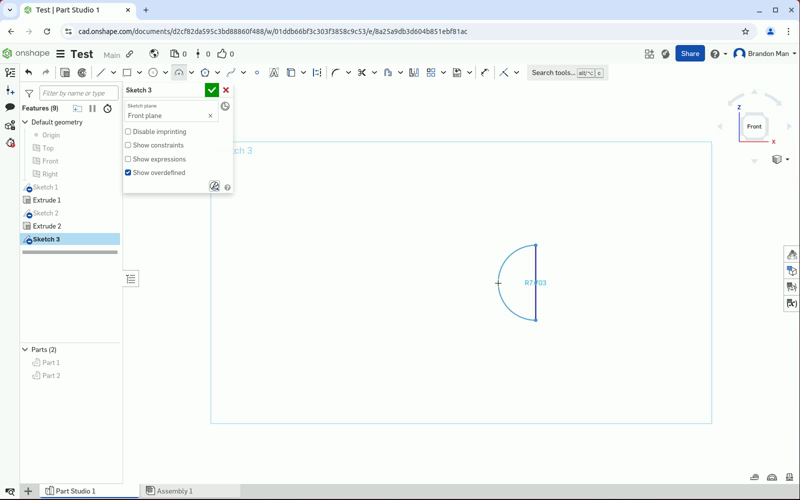
key(esc)
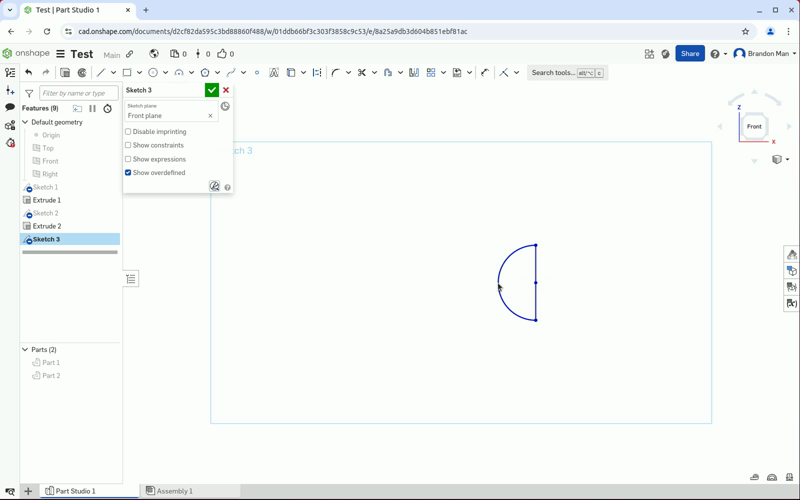
mouse_move(503, 288)
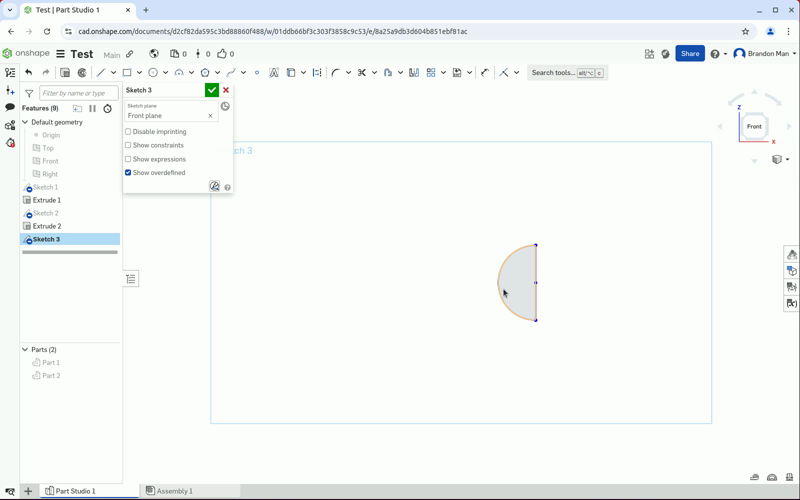
scroll(6)
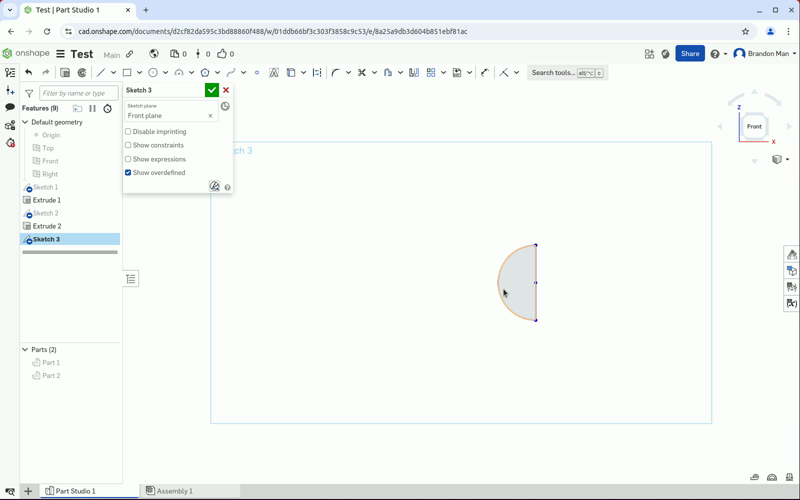
scroll(6)
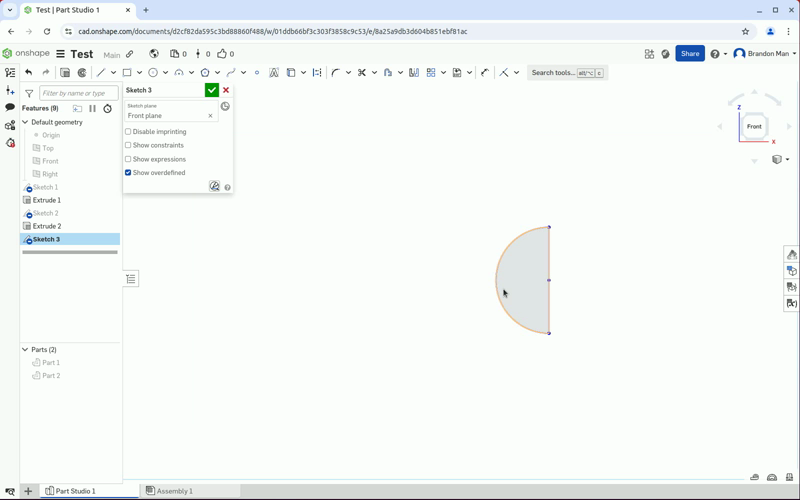
scroll(6)
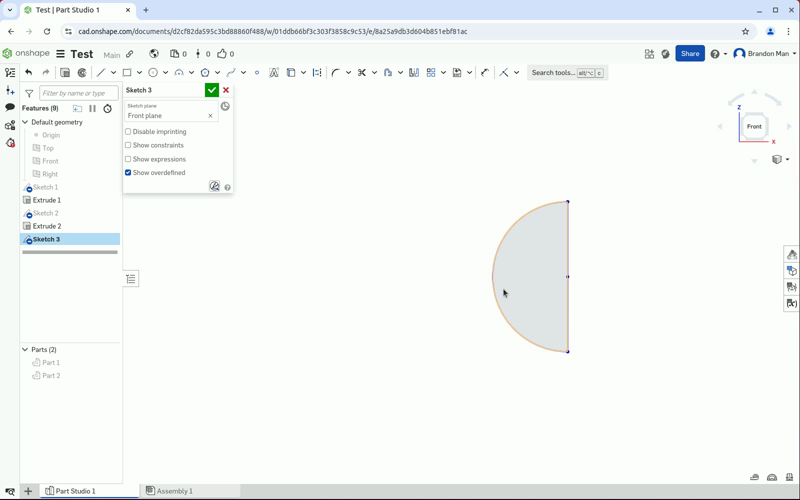
scroll(6)
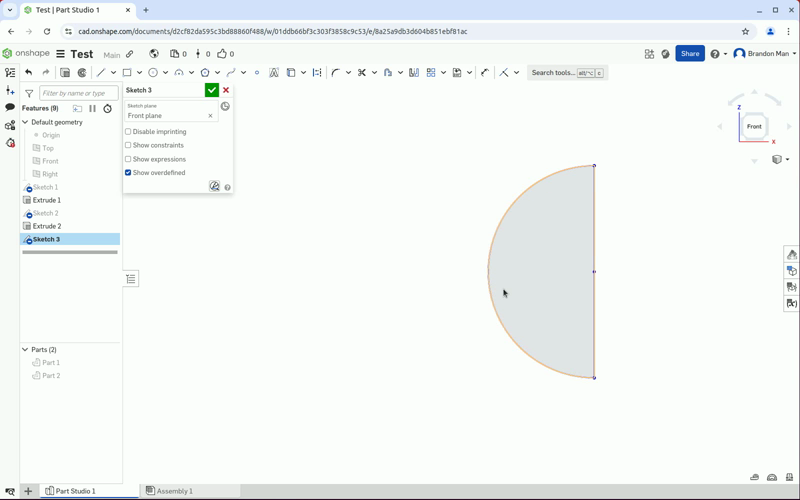
scroll(6)
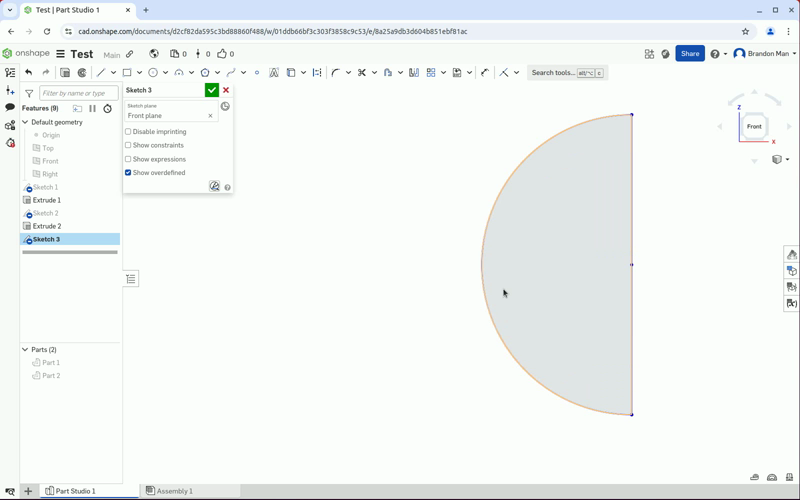
scroll(6)
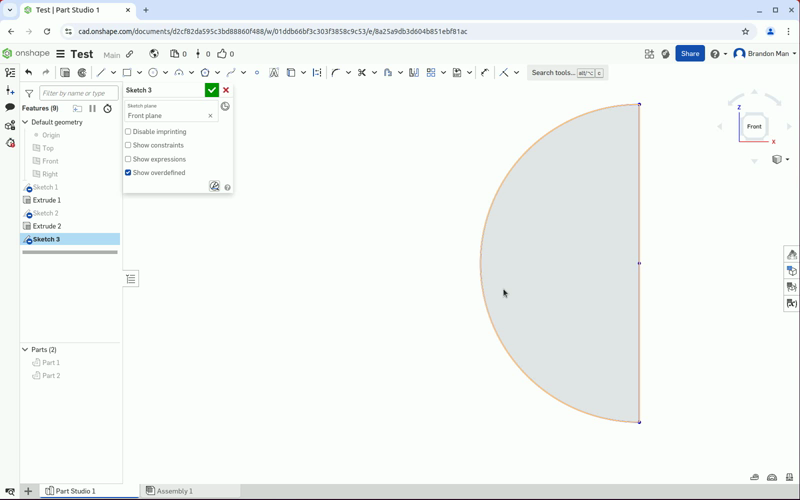
scroll(6)
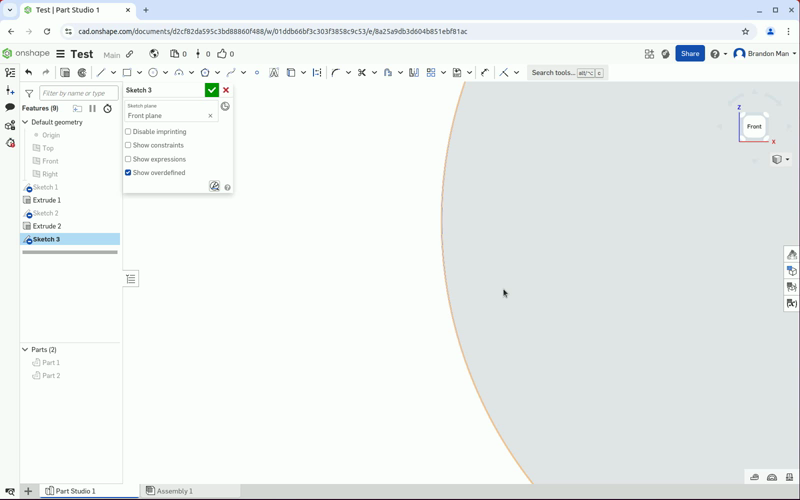
click(503, 288)
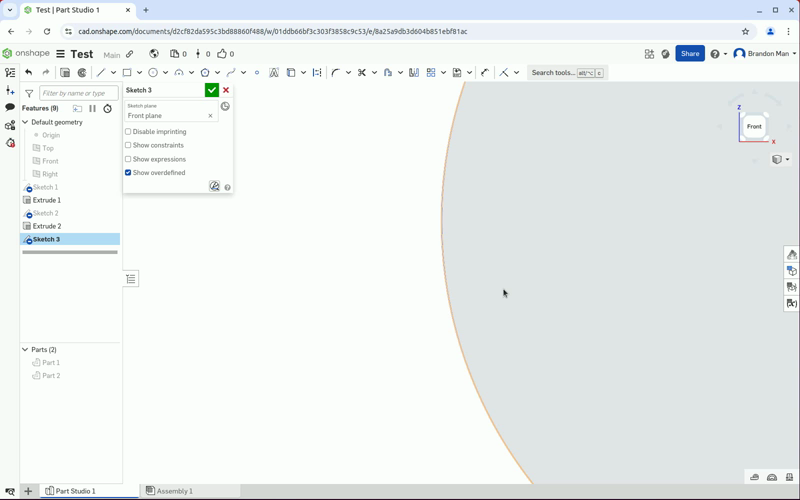
scroll(-6)
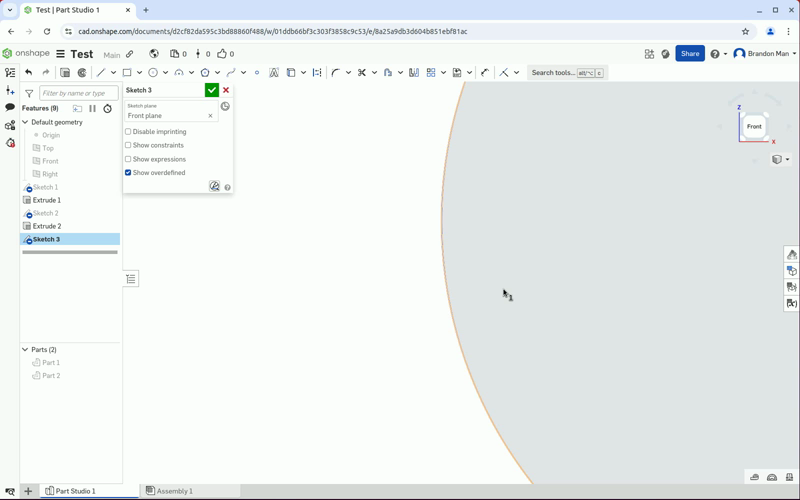
scroll(-6)
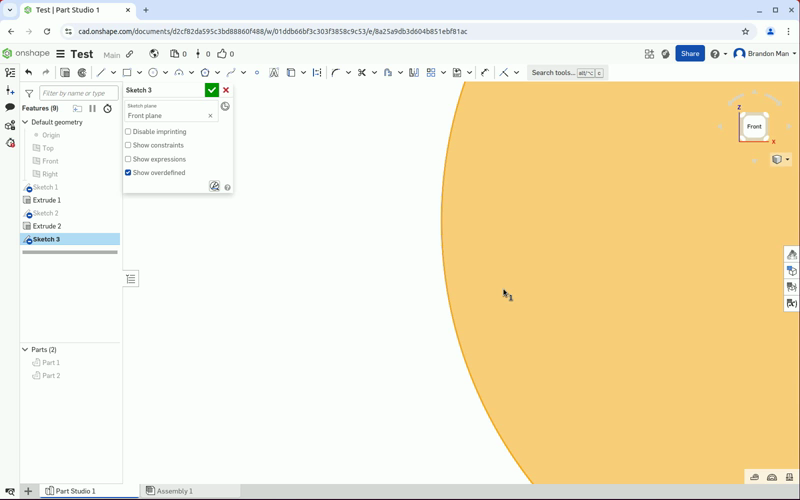
scroll(-6)
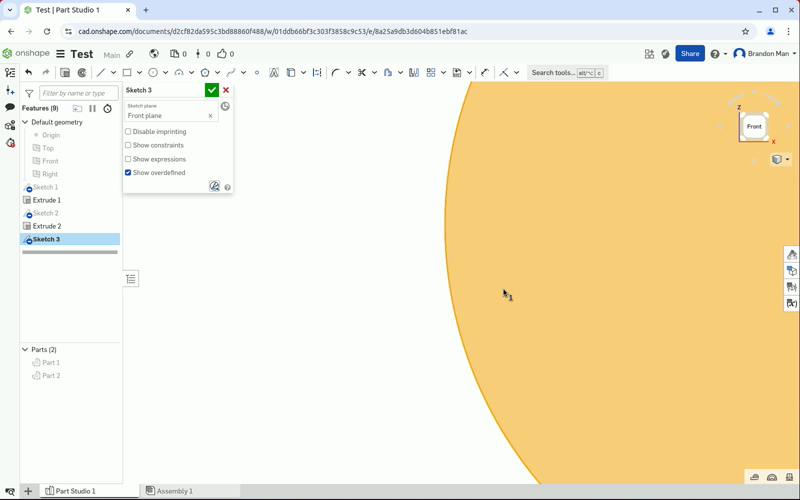
scroll(-6)
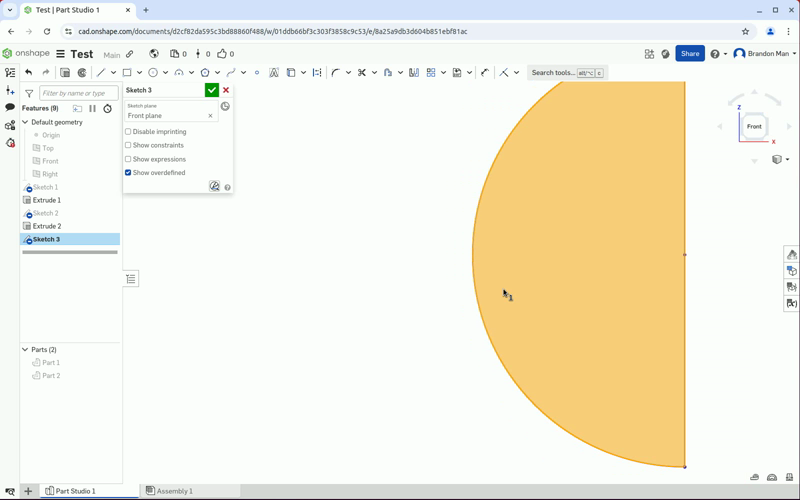
scroll(-6)
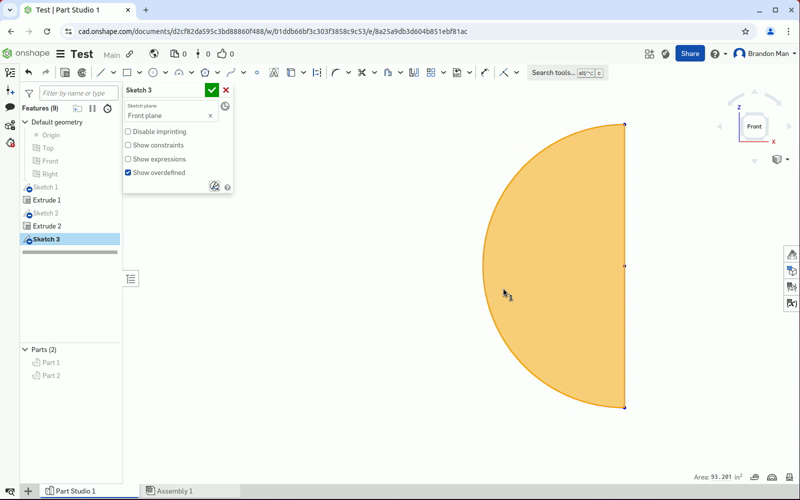
scroll(-6)
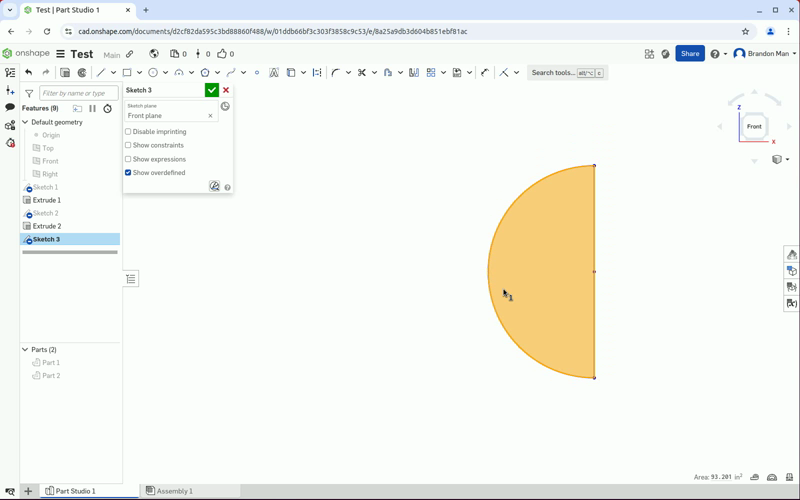
scroll(-6)
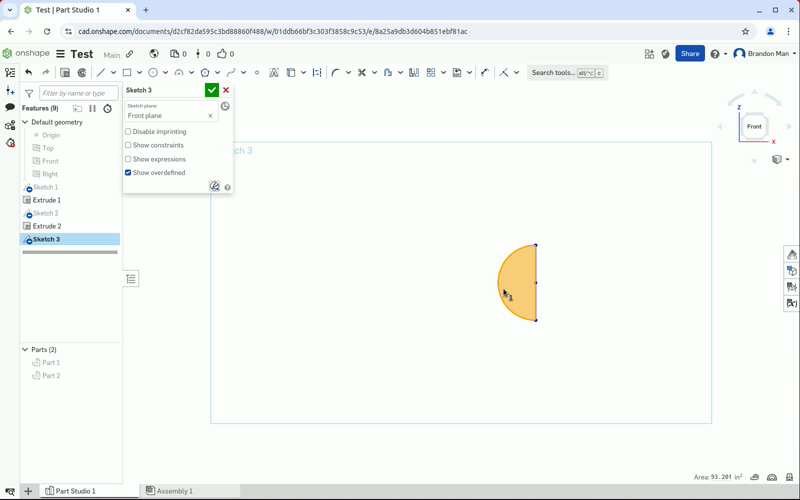
mouse_move(73, 352)
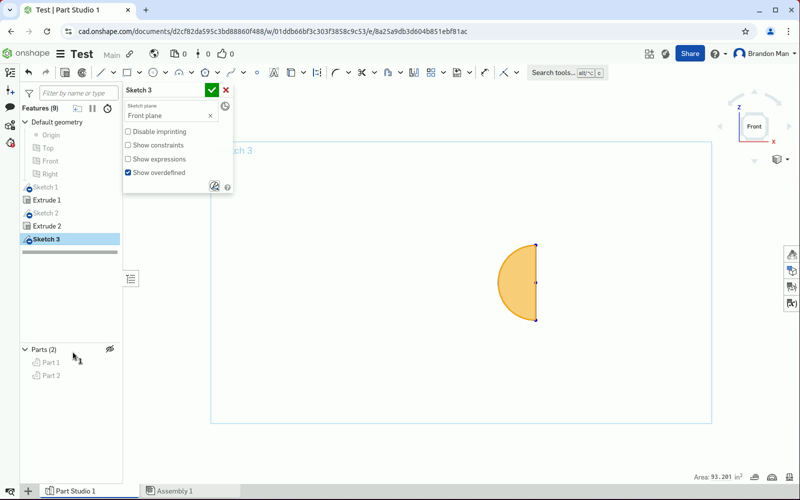
key(shift+y)
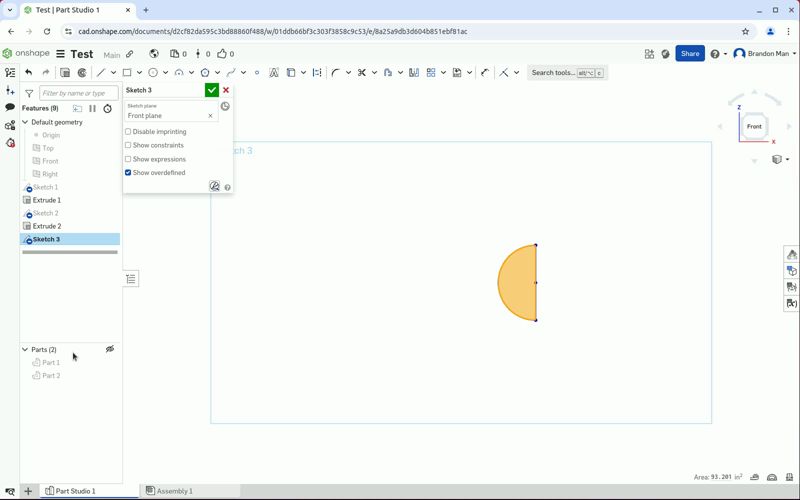
key(shift+e)
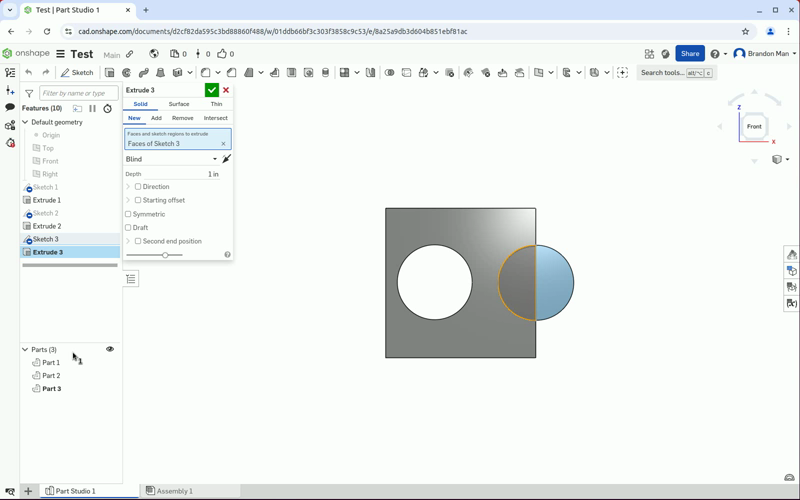
mouse_move(143, 106)
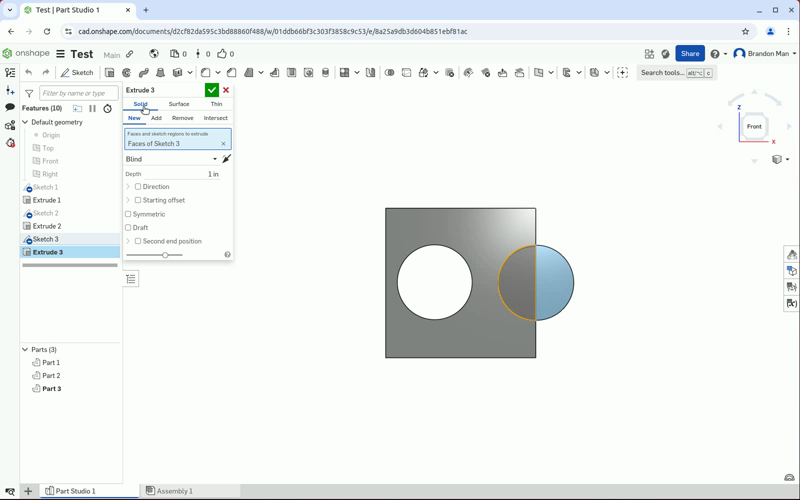
click(143, 106)
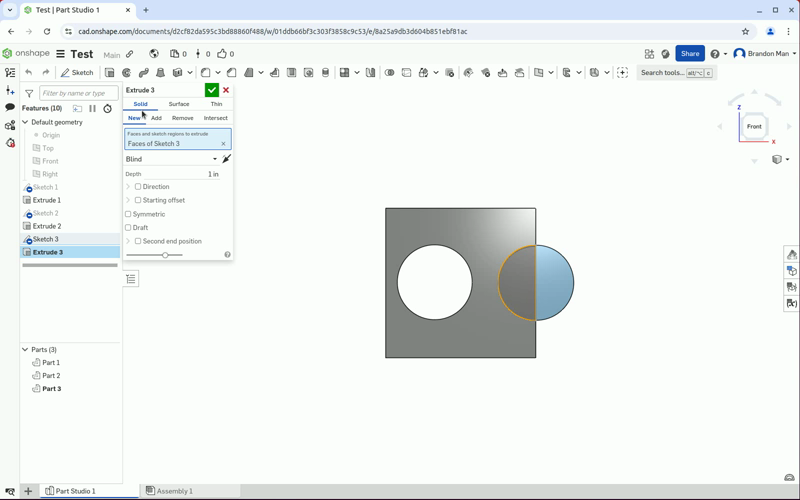
mouse_move(137, 120)
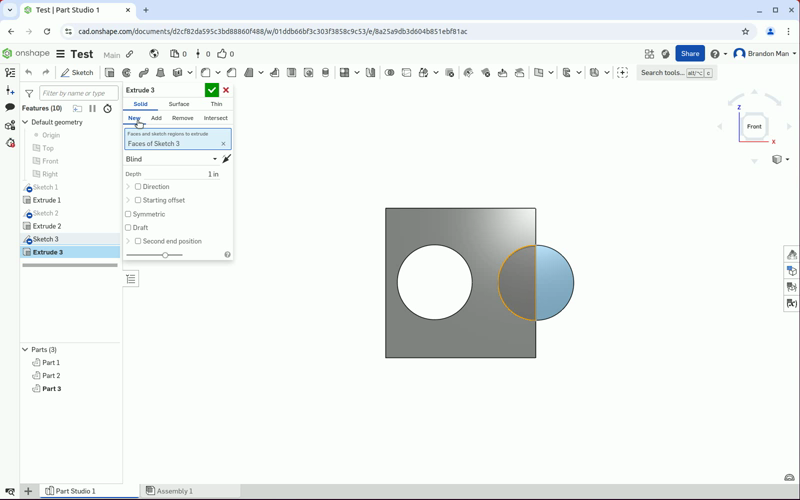
click(137, 120)
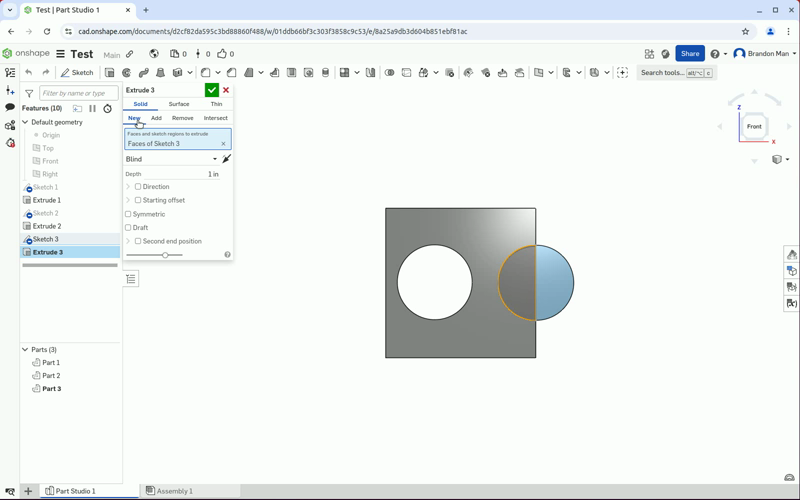
key(tab, 4)
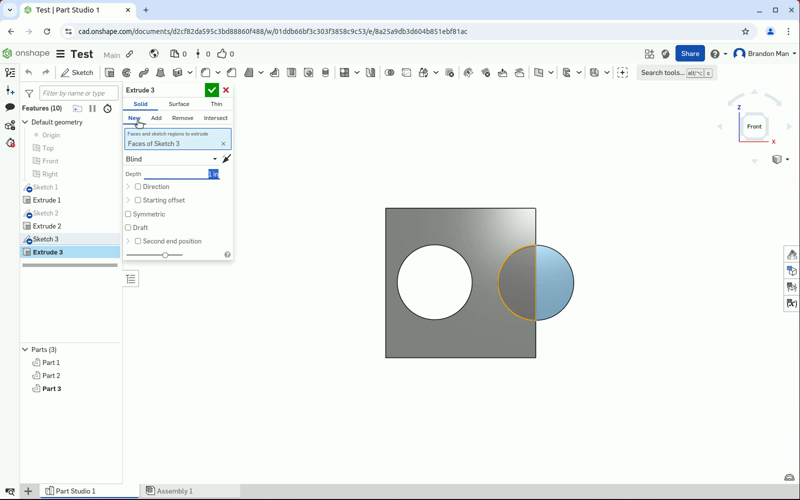
text(7.703)
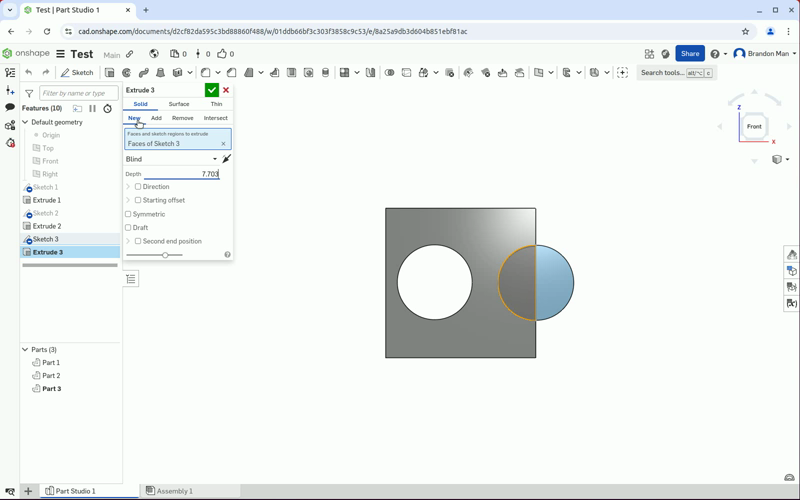
key(enter)
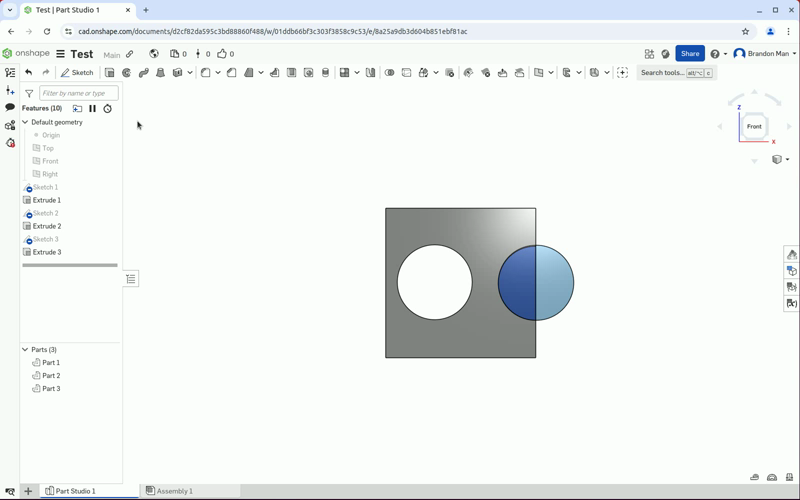
key(shift+h)
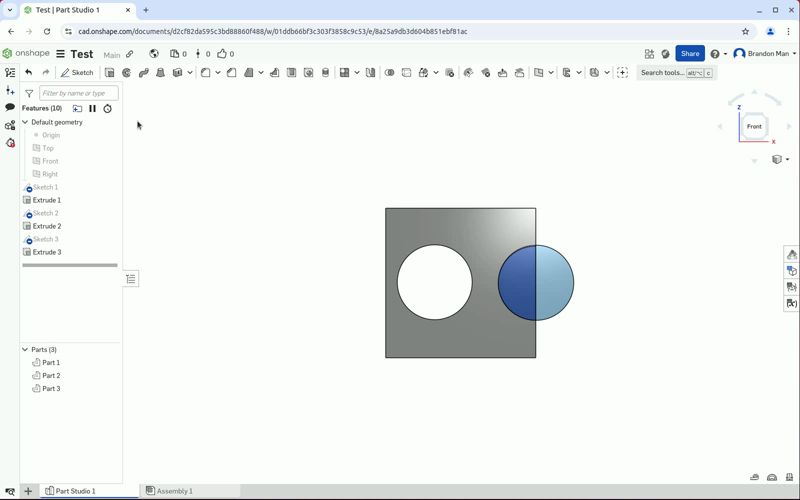
key(shift+h)
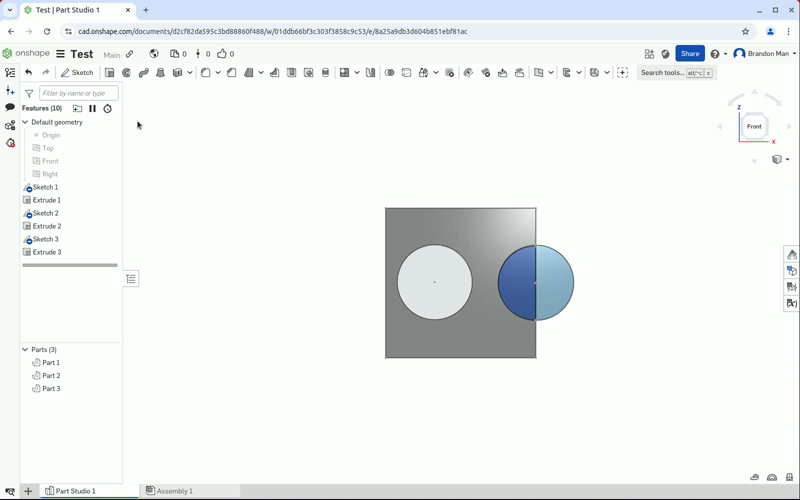
key(shift+7)
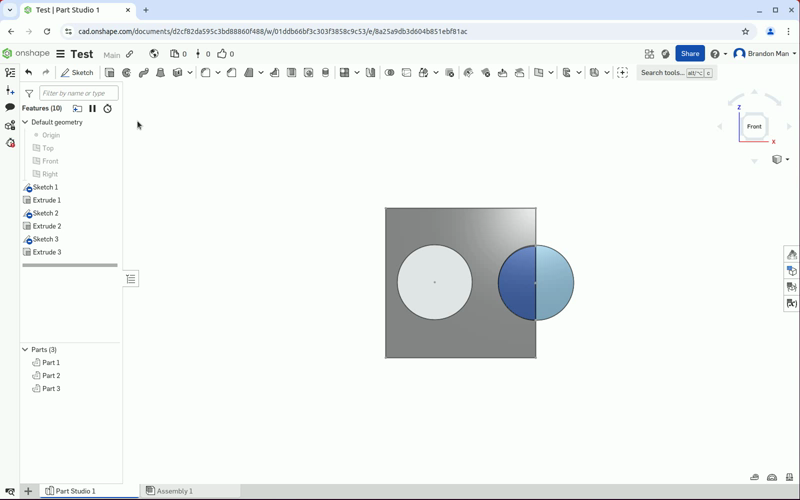
key(left, 2)
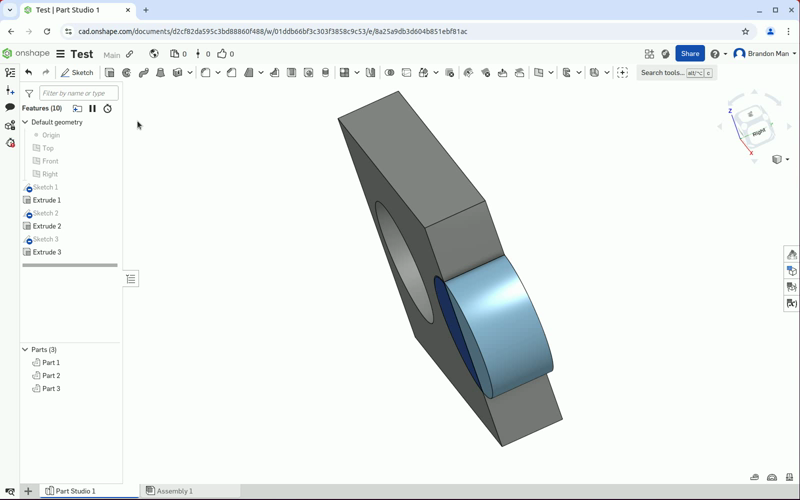
key(down, 2)
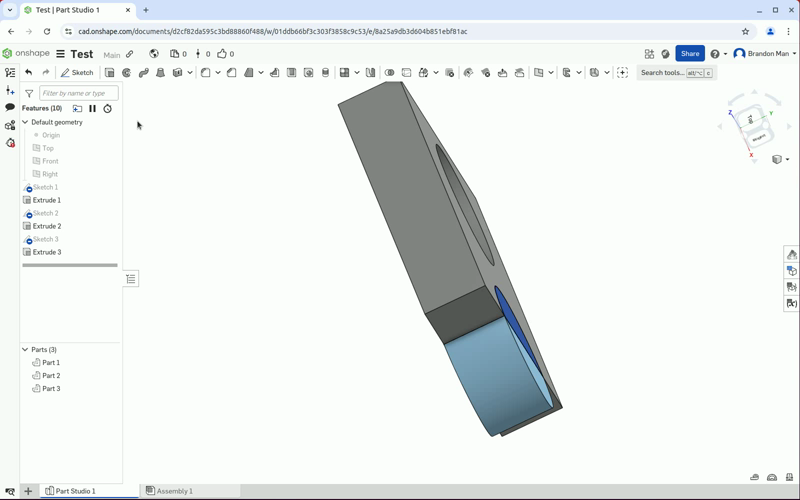
key(up, 2)
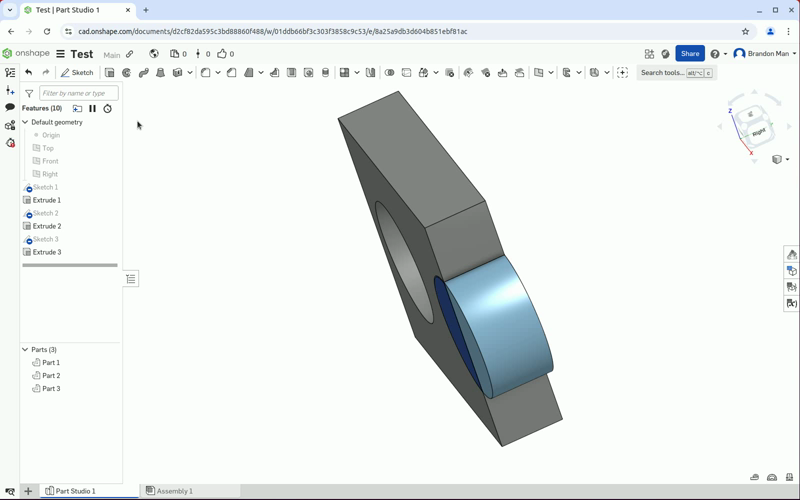
key(right, 2)
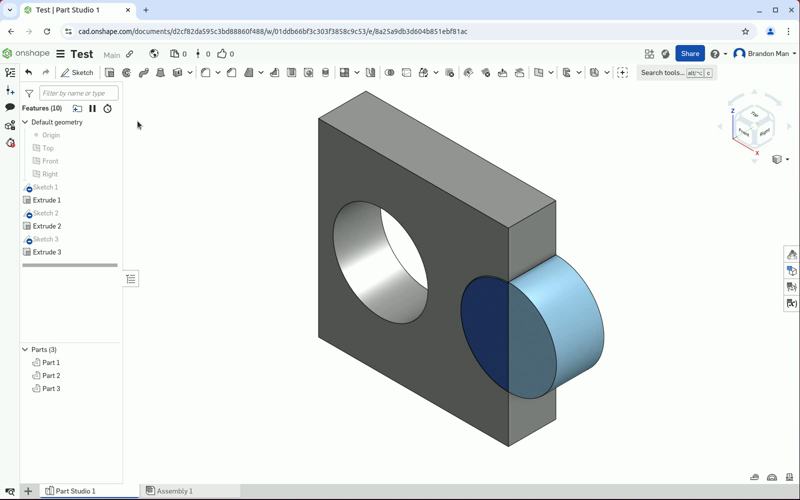
mouse_move(73, 189)
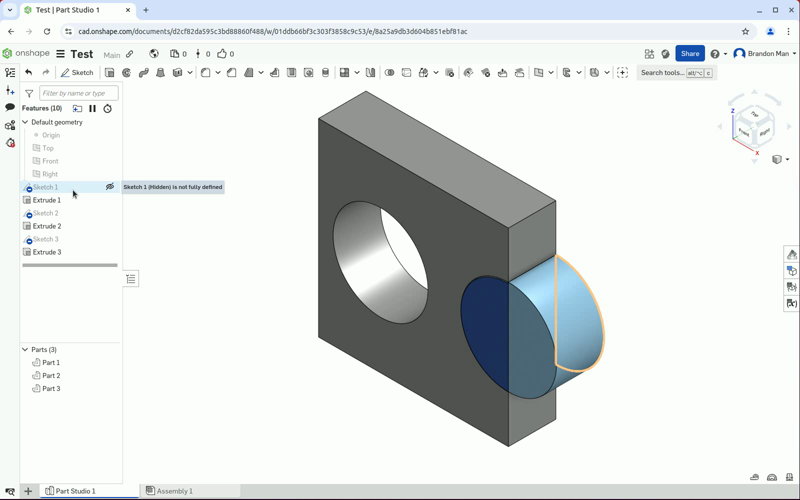
click(73, 189)